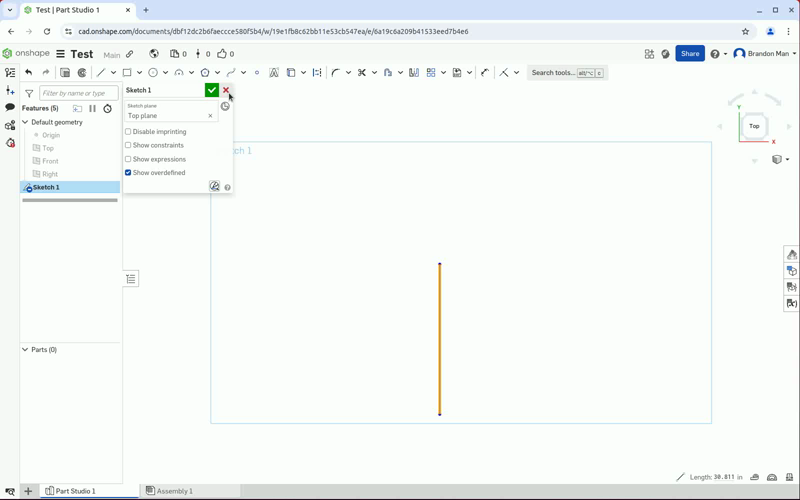
key(shift+h)
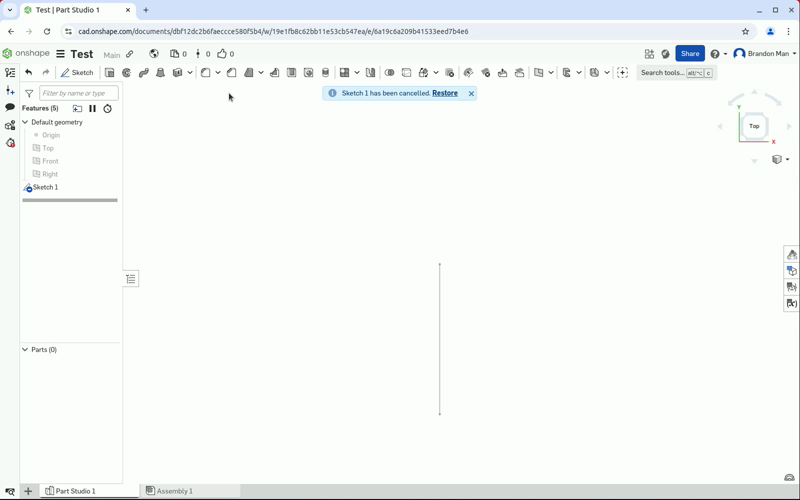
mouse_move(73, 352)
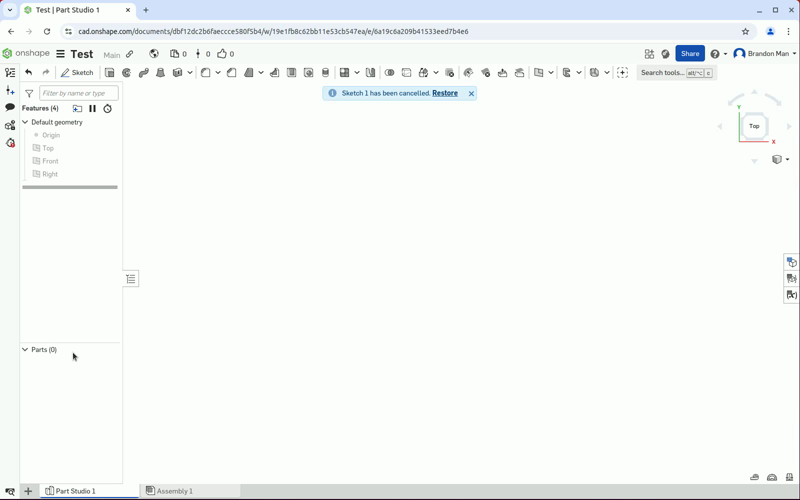
key(y)
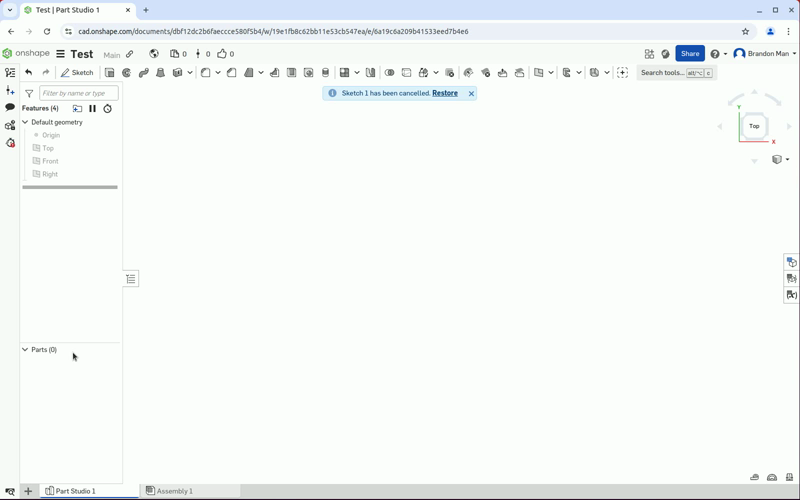
key(shift+p)
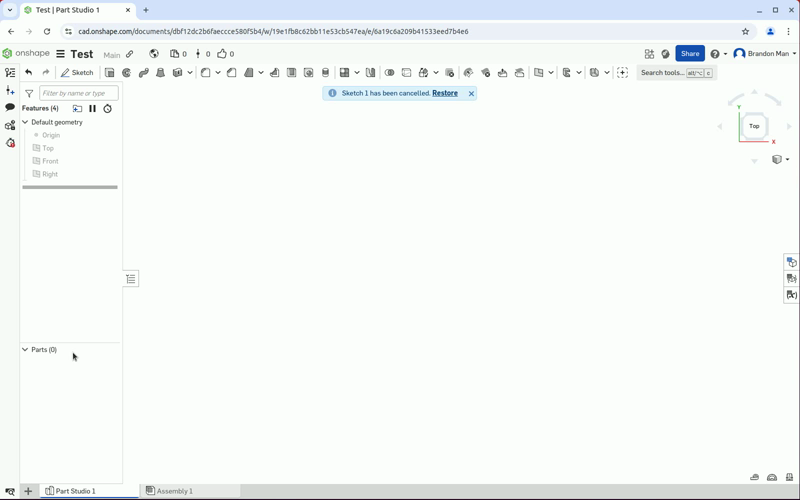
key(space)
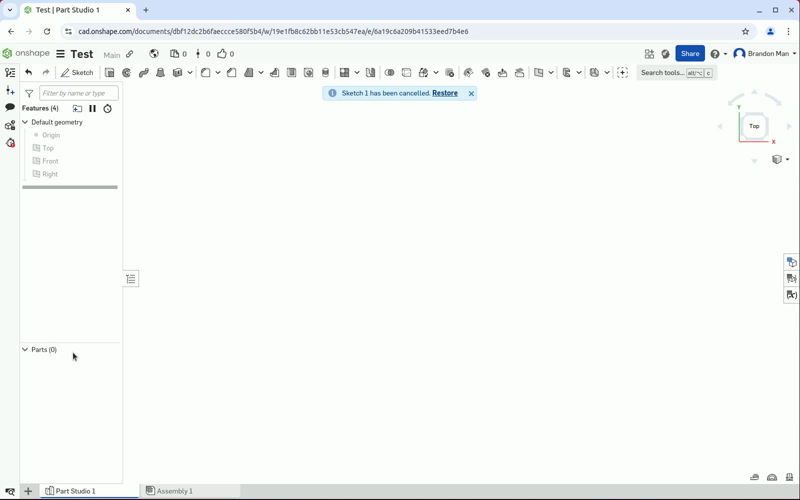
key_down(shift)
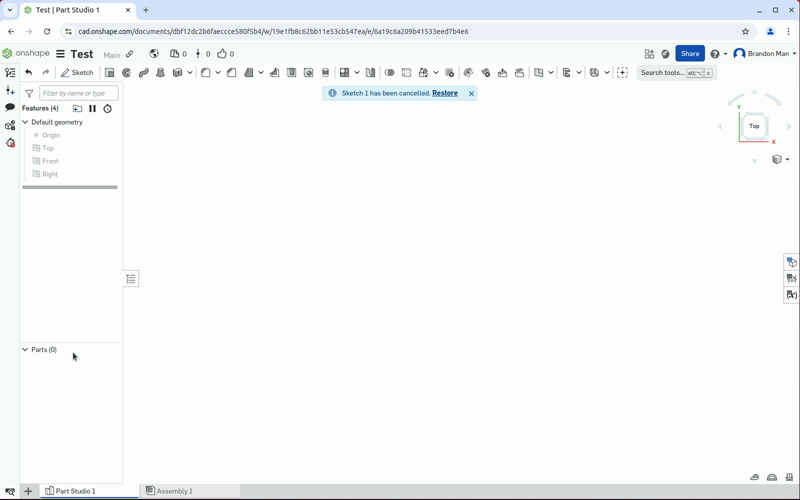
key(up)
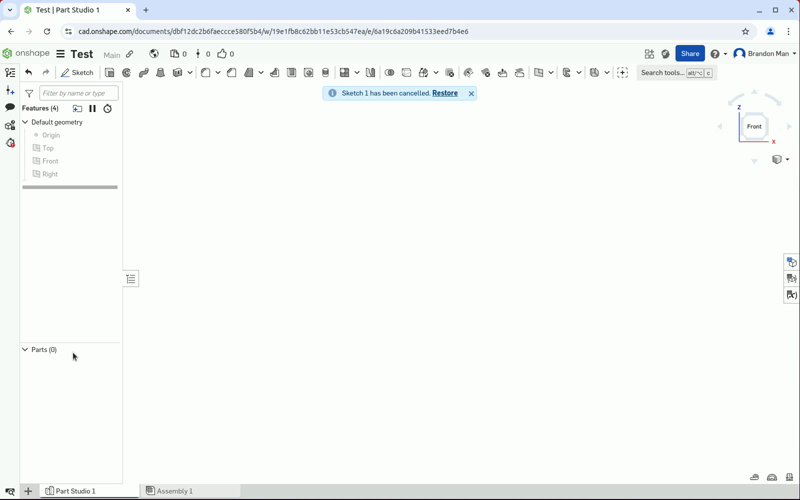
key_up(shift)
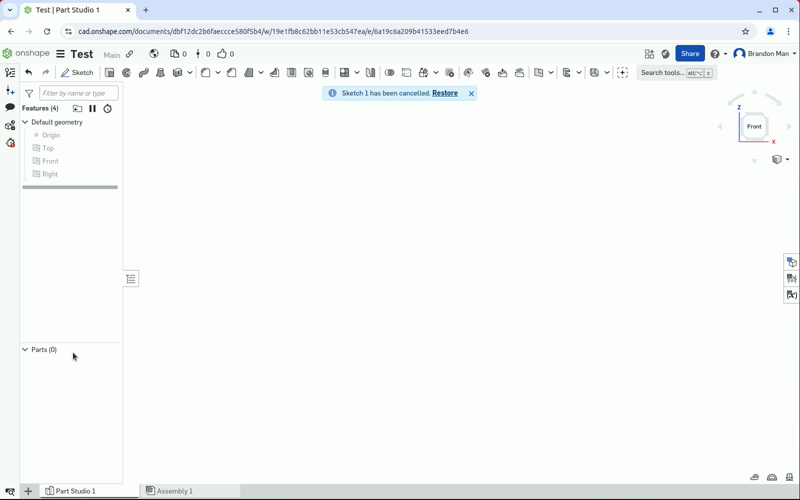
mouse_move(73, 352)
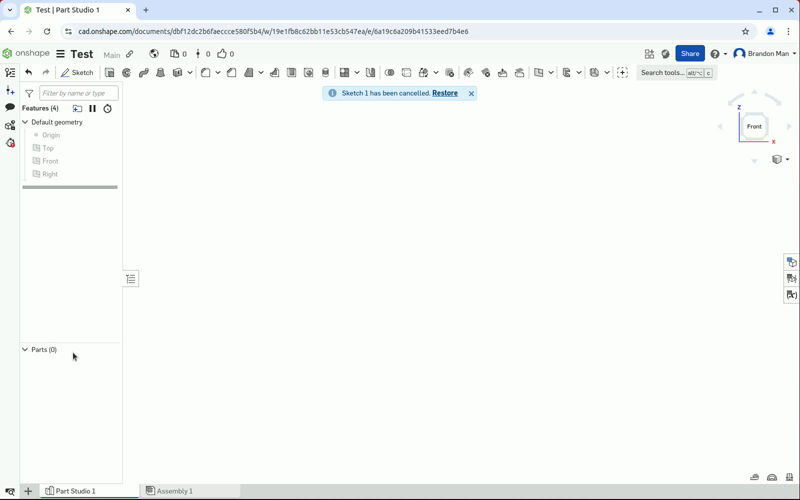
key(shift+y)
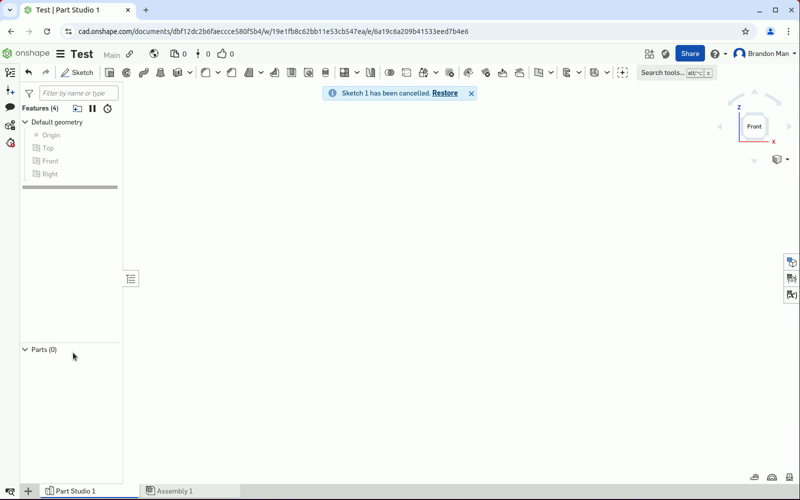
key(shift+s)
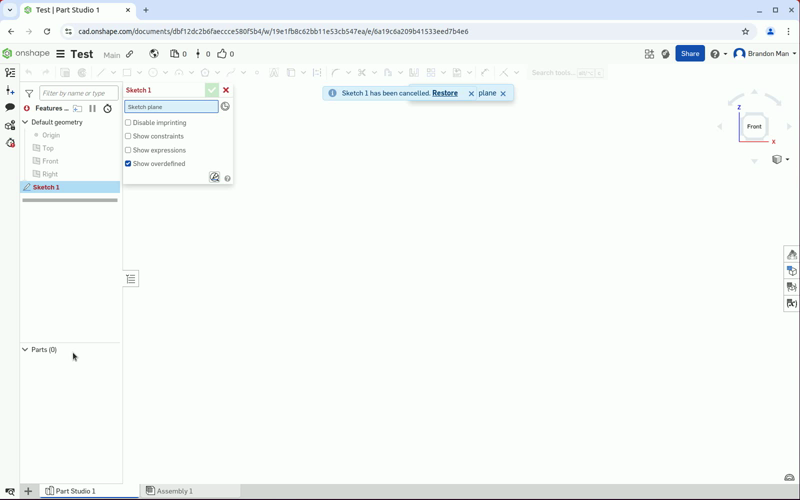
mouse_move(73, 163)
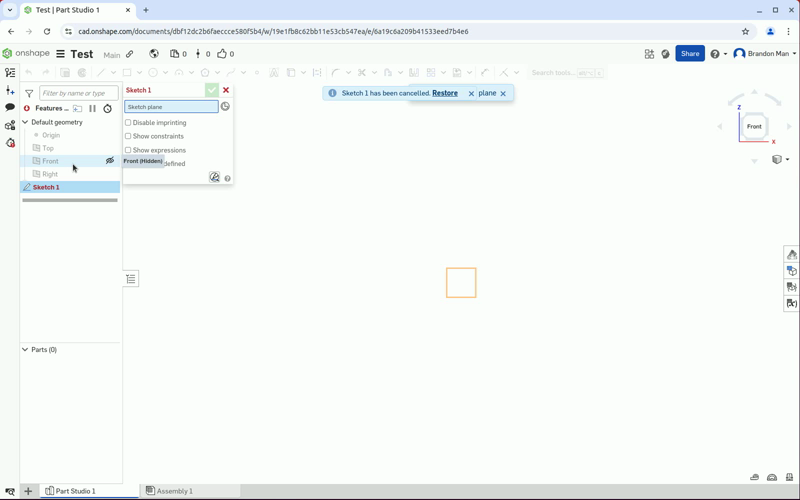
click(73, 163)
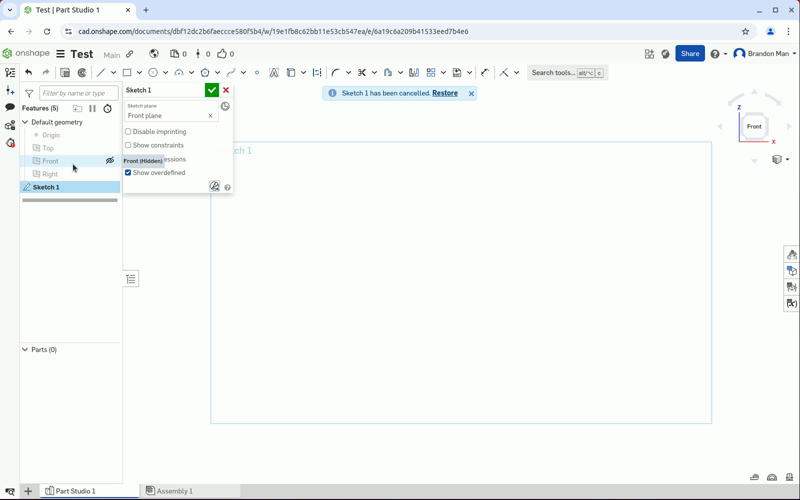
mouse_move(73, 352)
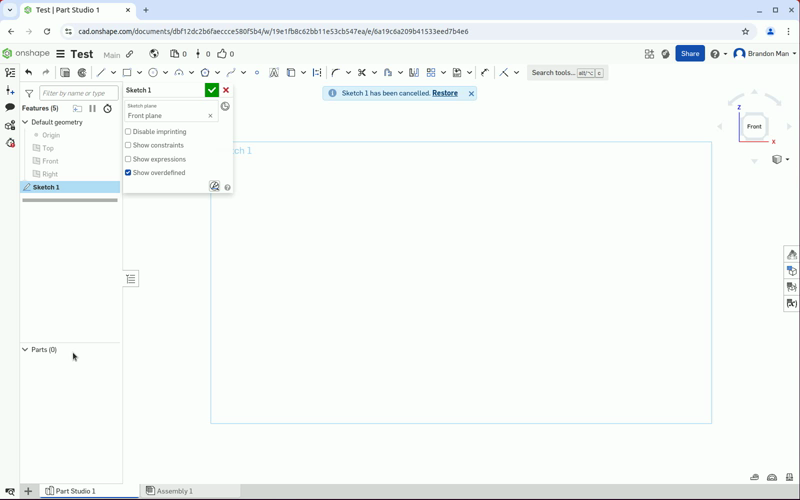
key(y)
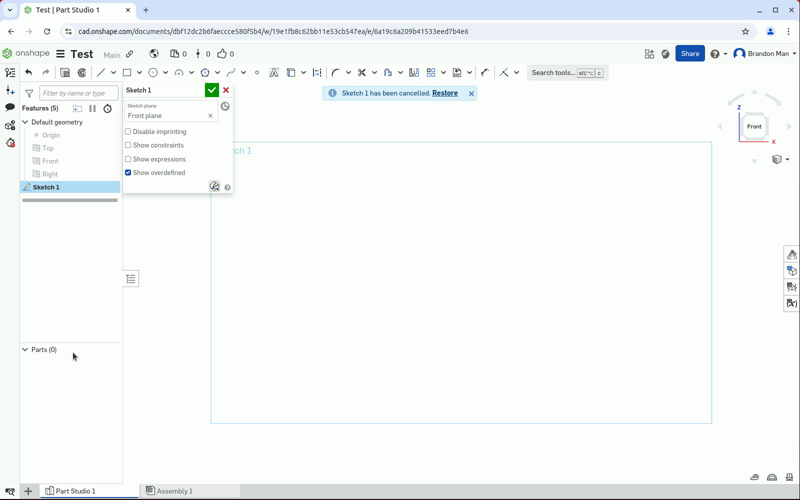
key(l)
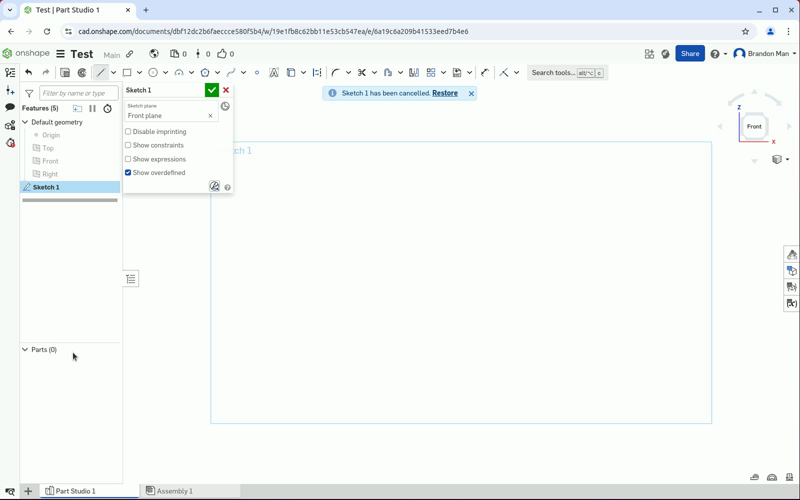
key_down(shift)
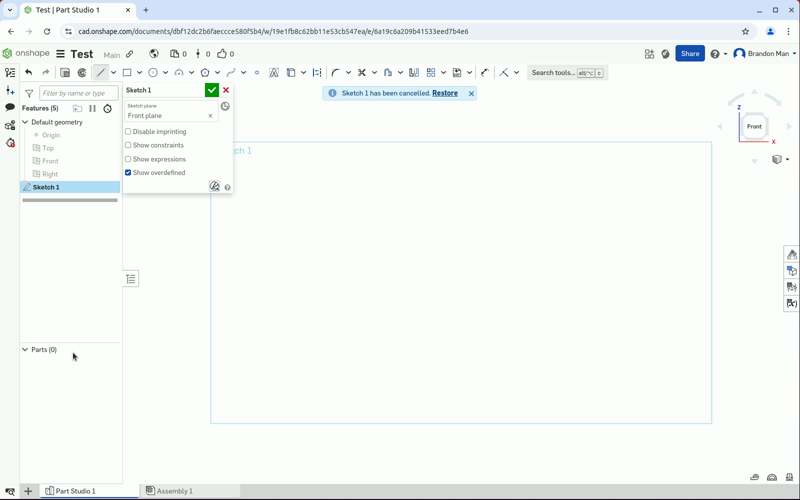
mouse_move(376, 271)
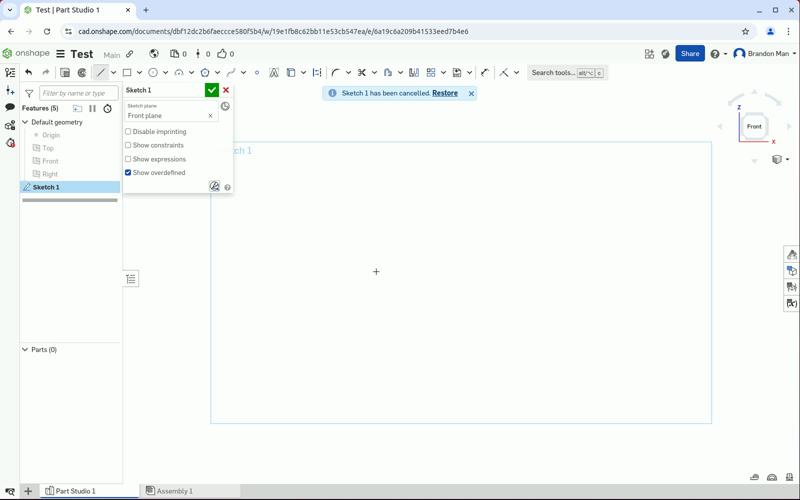
click(376, 271)
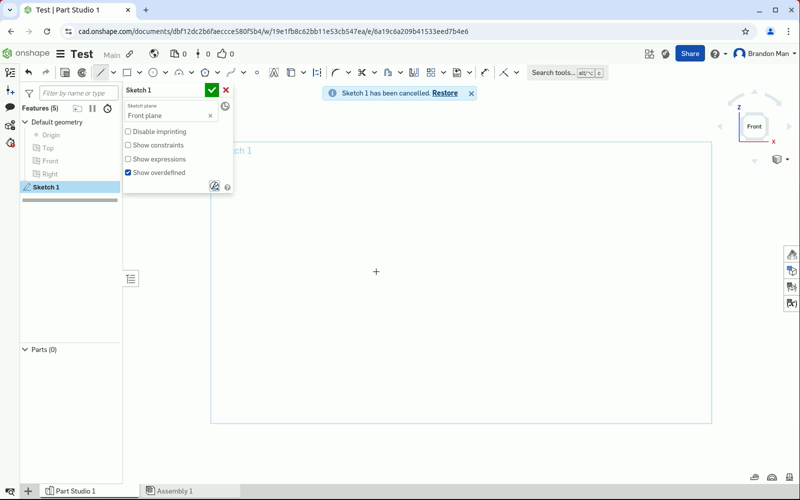
key_up(shift)
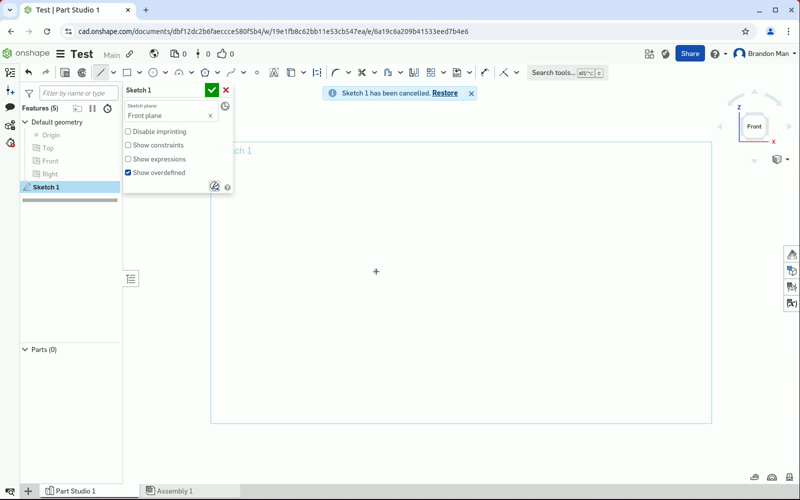
key_down(shift)
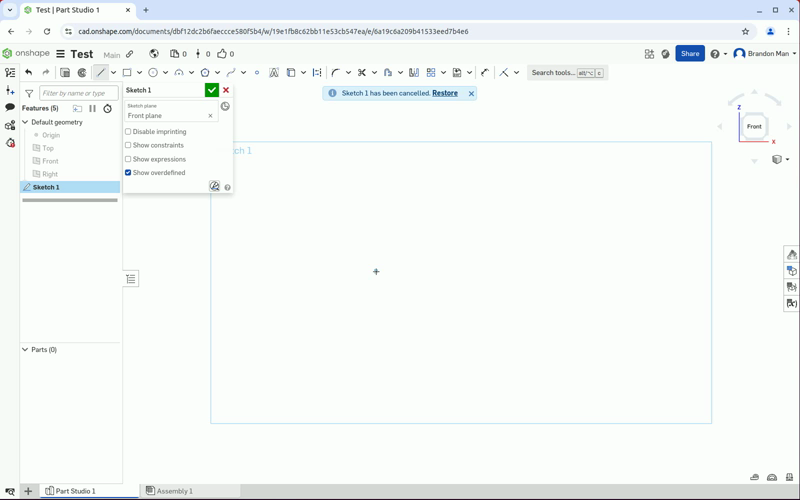
mouse_move(406, 271)
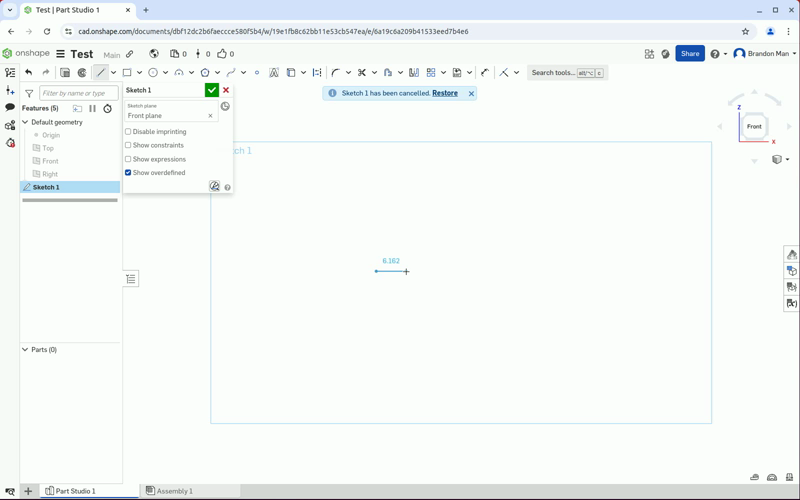
mouse_move(404, 271)
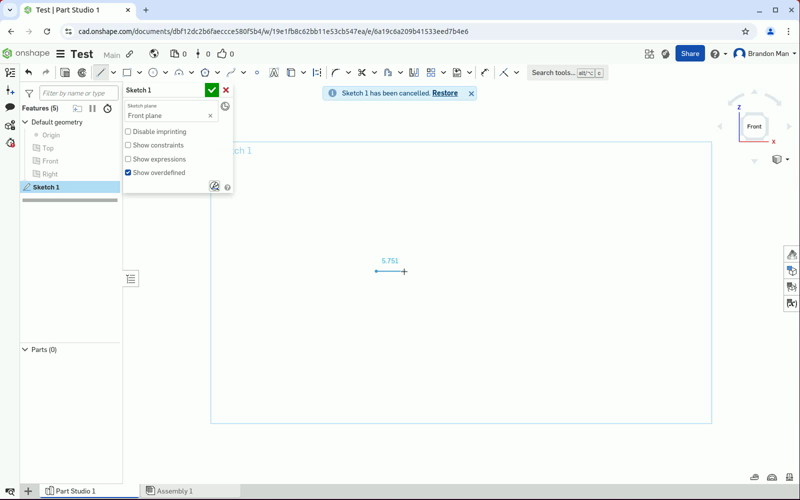
click(404, 271)
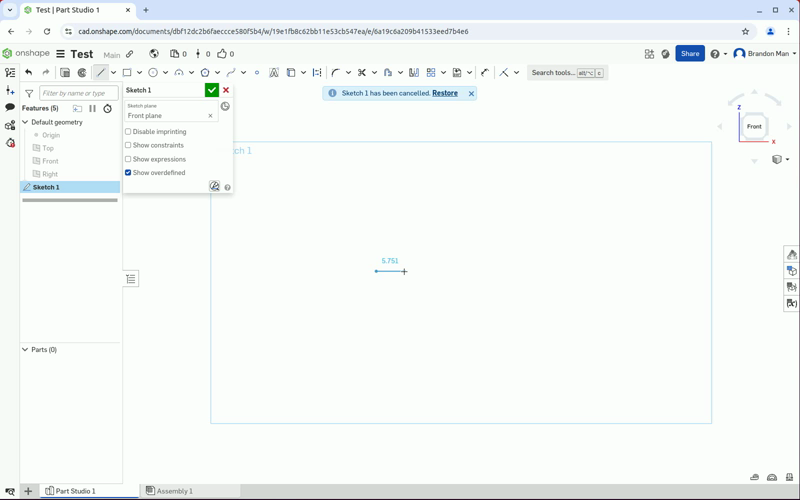
key_up(shift)
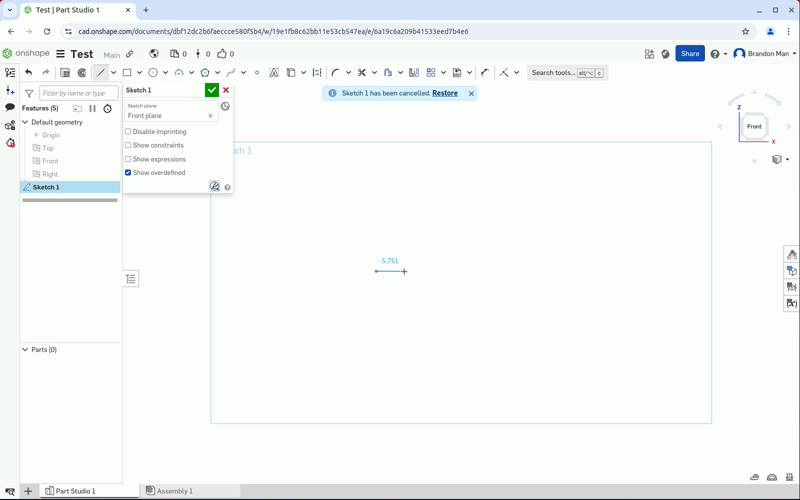
key_down(shift)
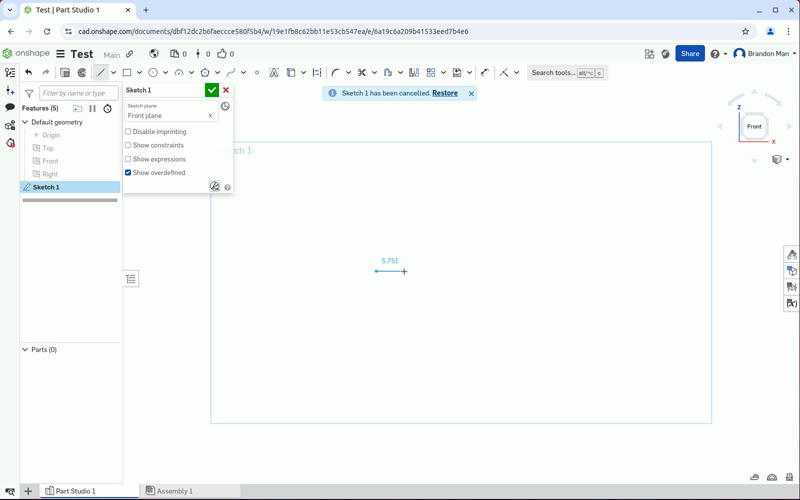
mouse_move(404, 177)
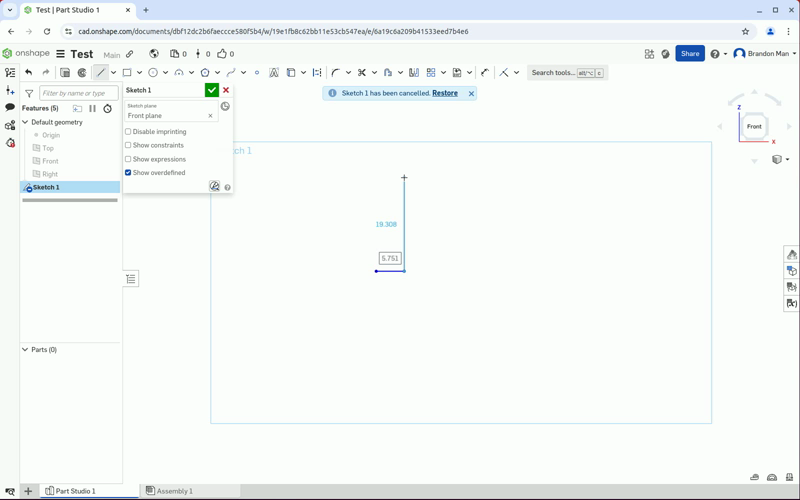
click(404, 177)
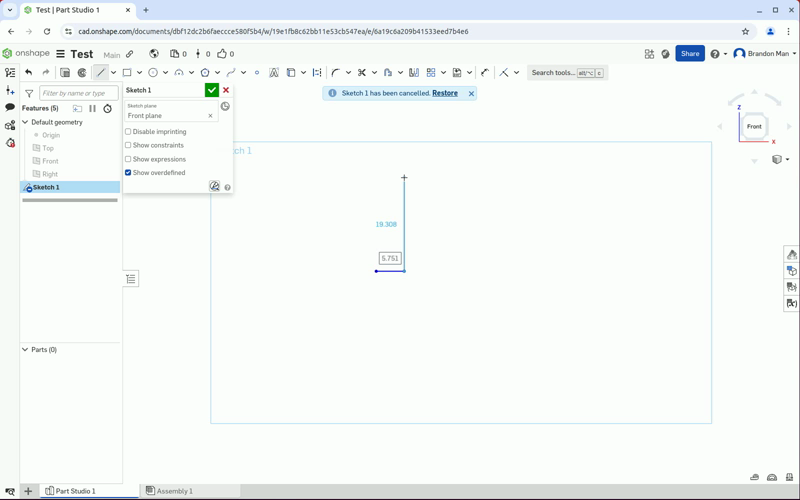
key_up(shift)
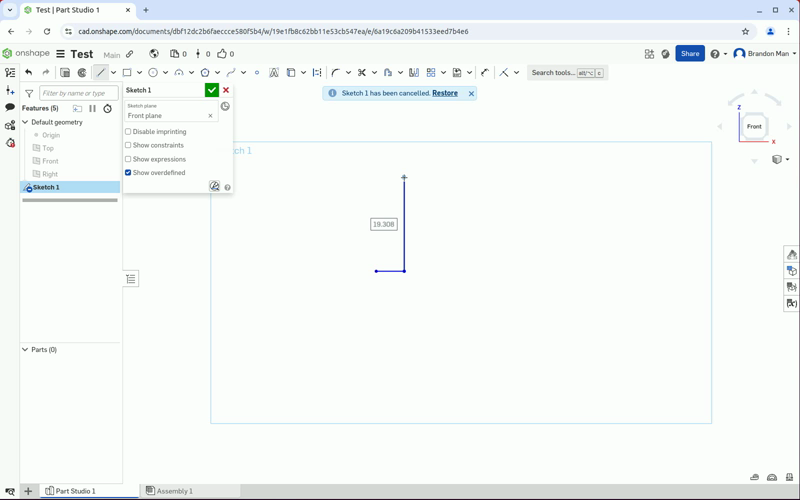
key_down(shift)
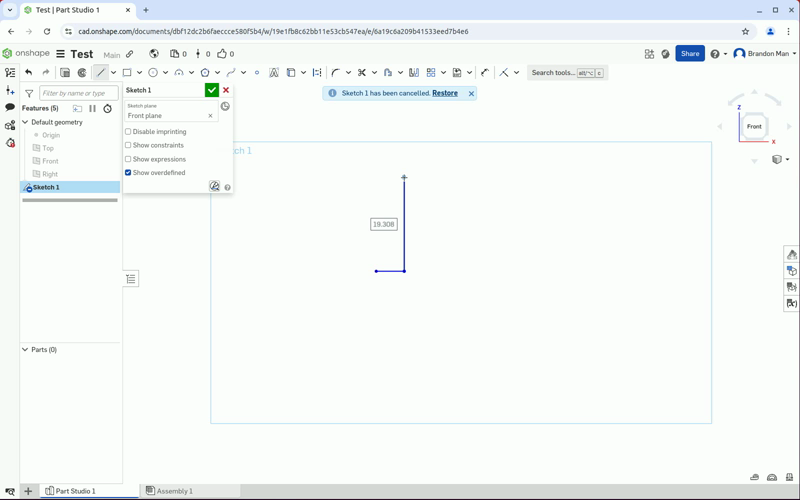
mouse_move(434, 177)
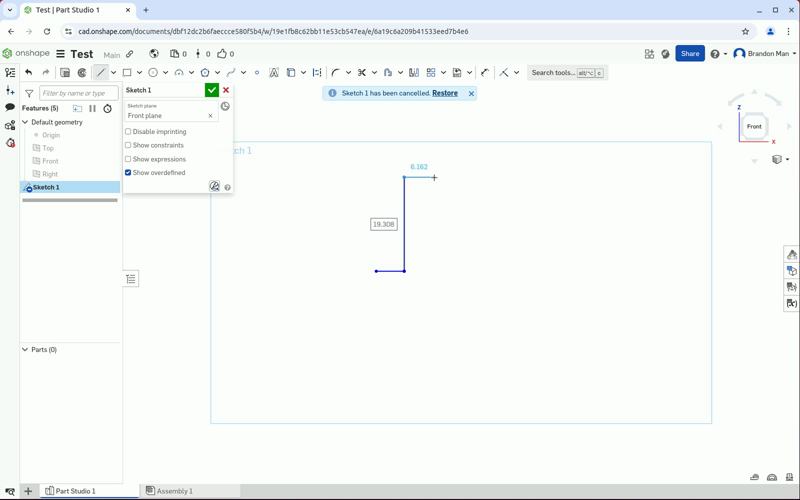
mouse_move(376, 177)
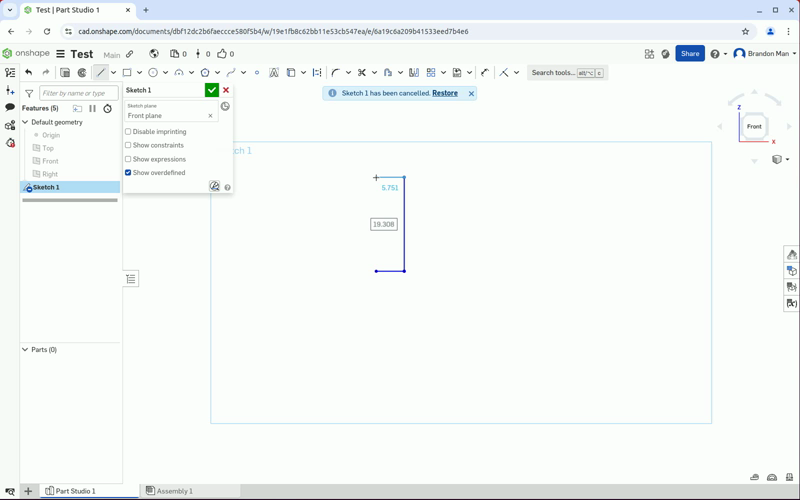
click(376, 177)
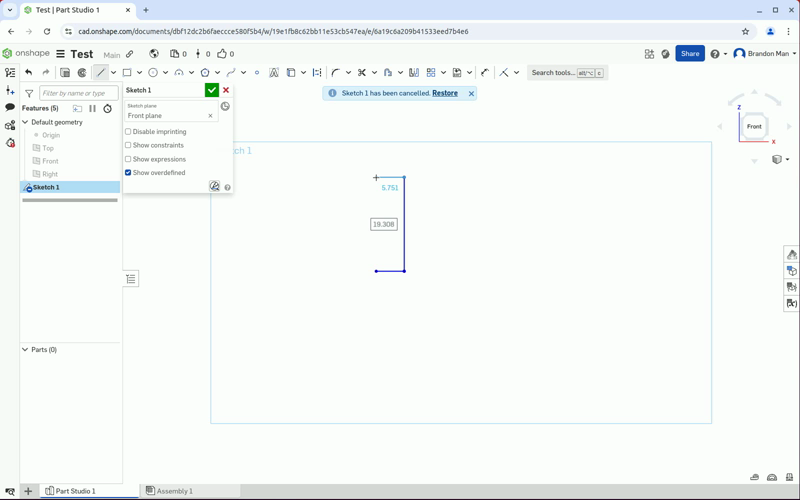
key_up(shift)
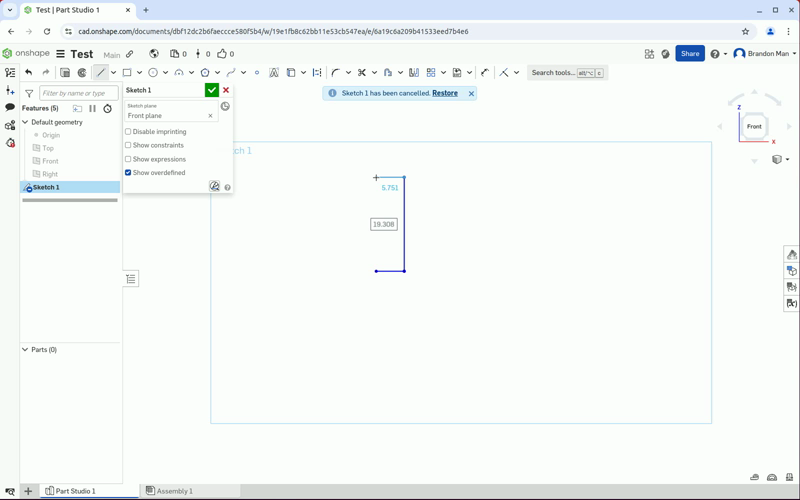
key_down(shift)
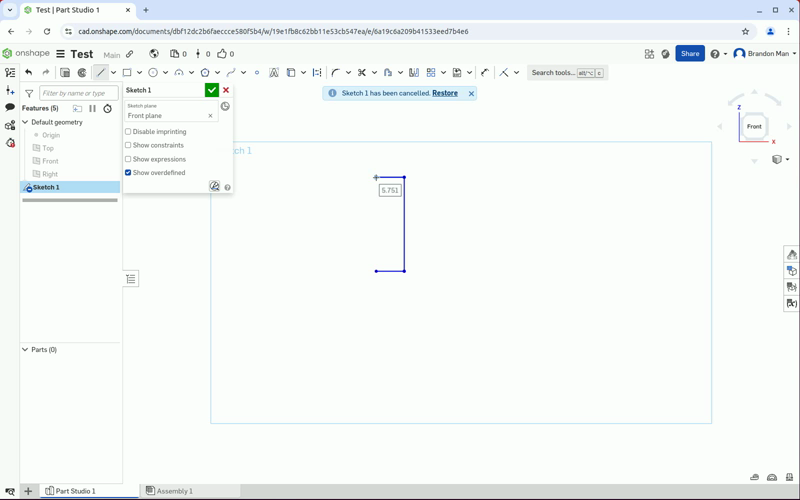
mouse_move(406, 177)
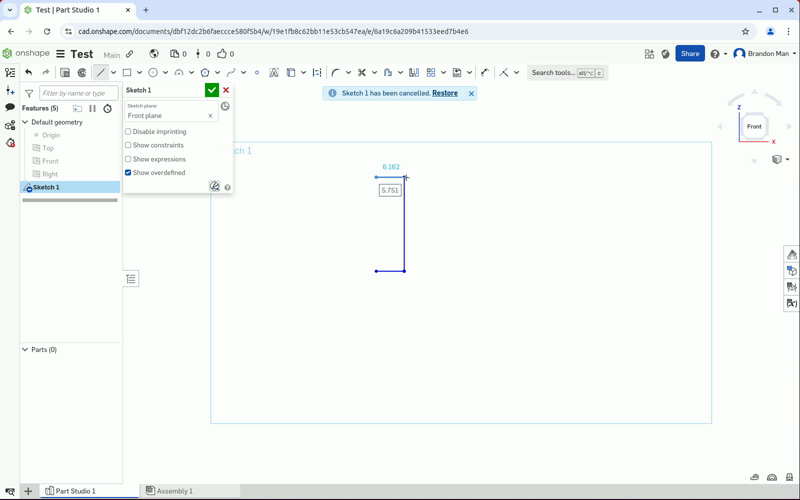
mouse_move(376, 209)
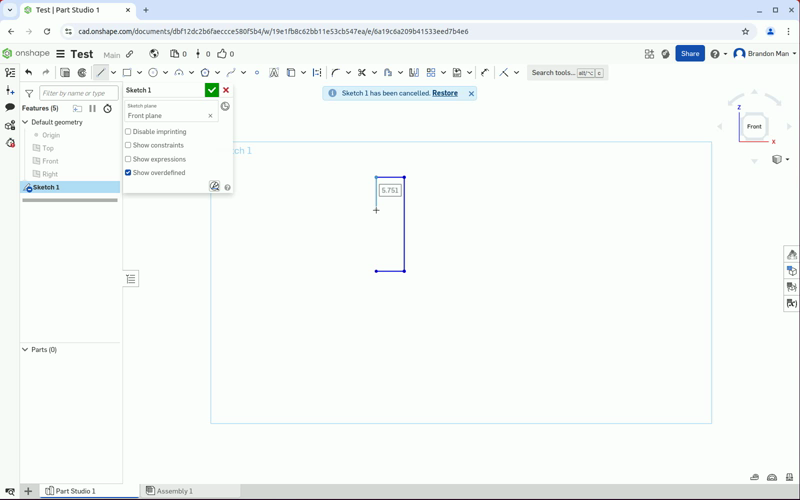
click(376, 209)
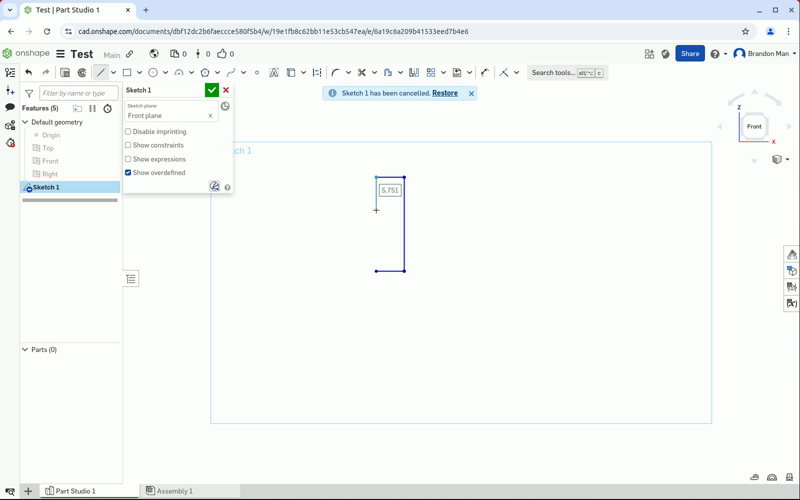
key_up(shift)
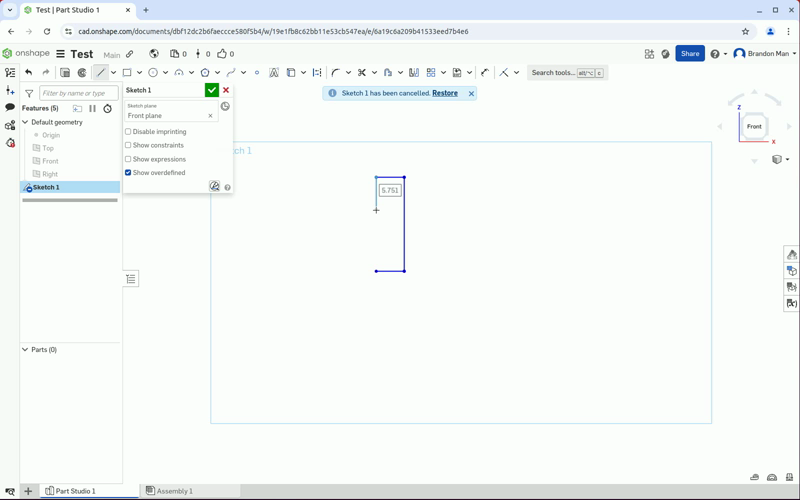
key_down(shift)
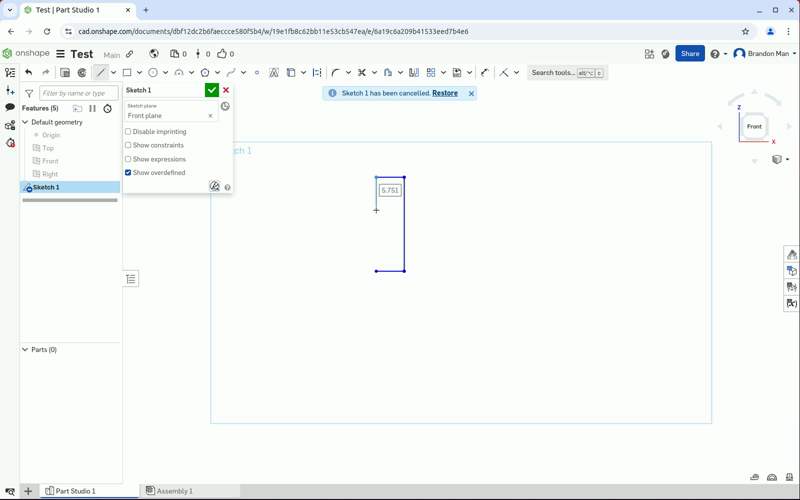
mouse_move(406, 209)
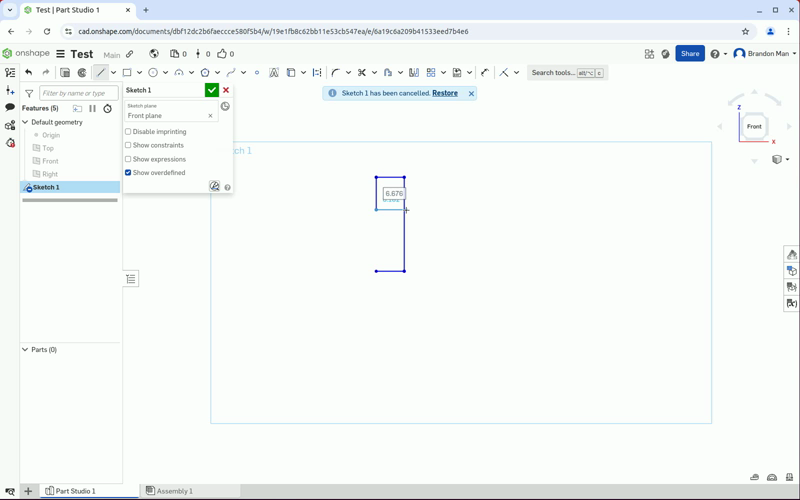
mouse_move(376, 238)
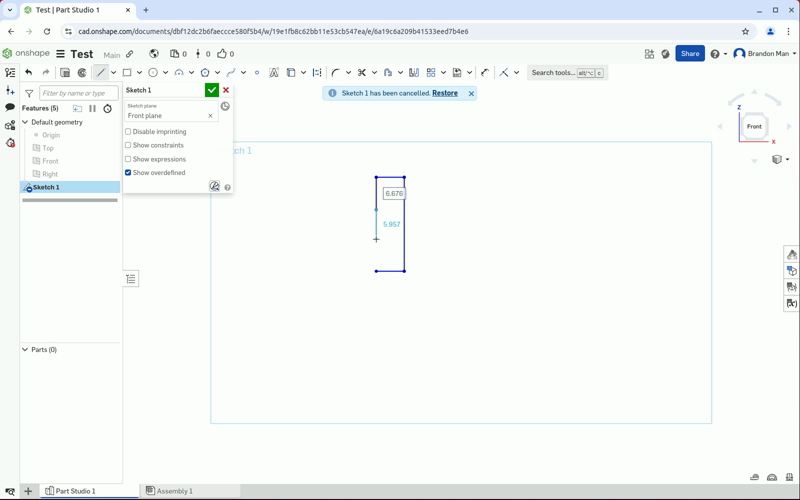
click(376, 238)
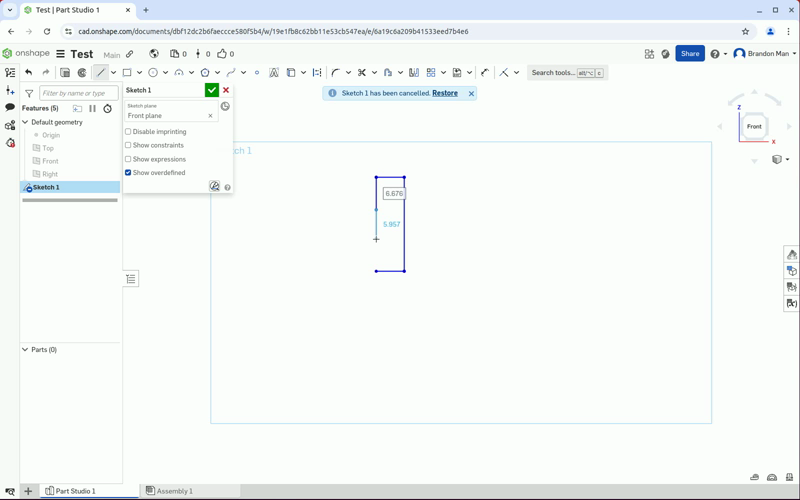
key_up(shift)
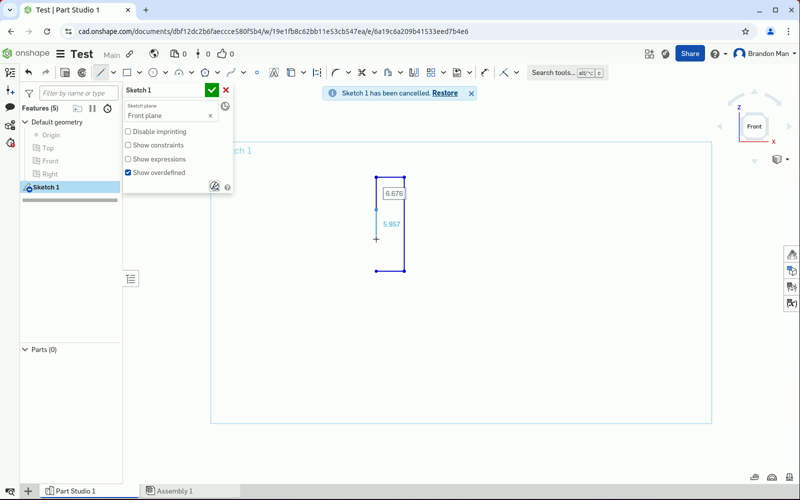
mouse_move(406, 238)
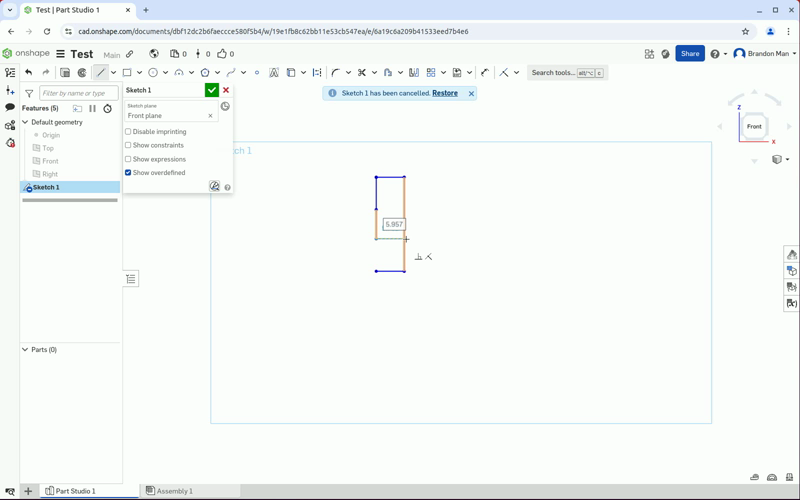
key_down(shift)
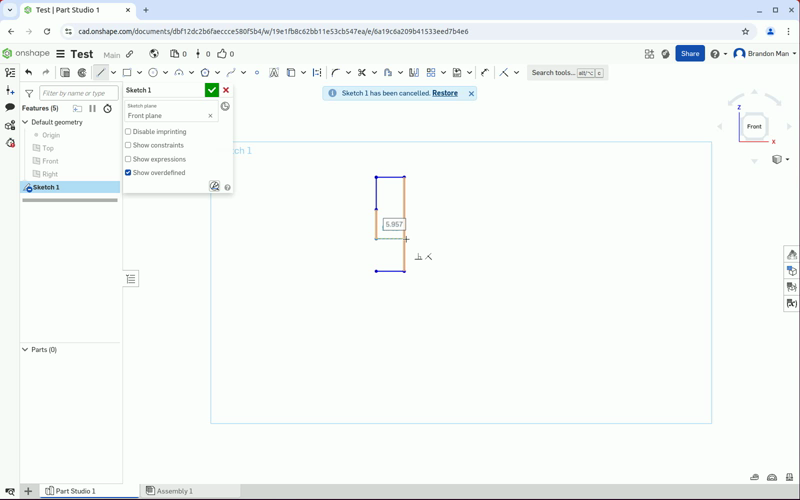
mouse_move(376, 271)
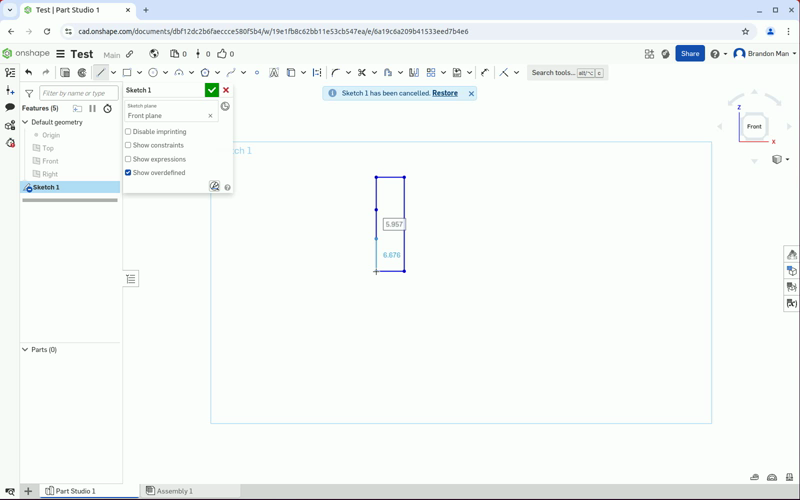
key_up(shift)
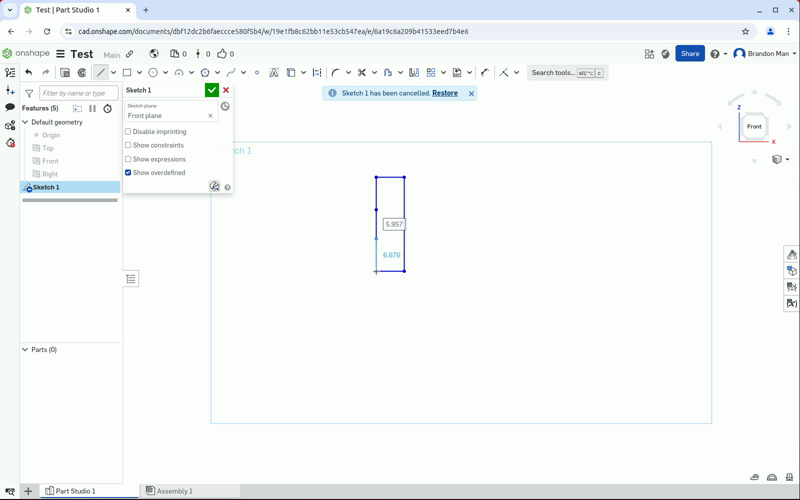
click(376, 271)
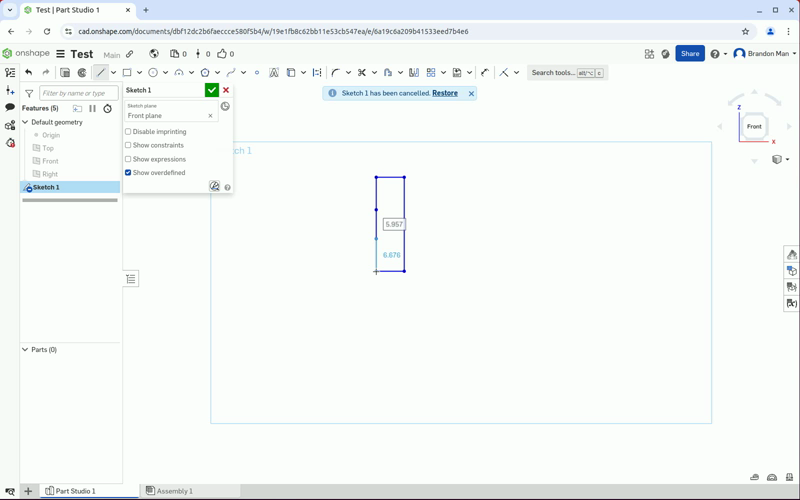
key(esc)
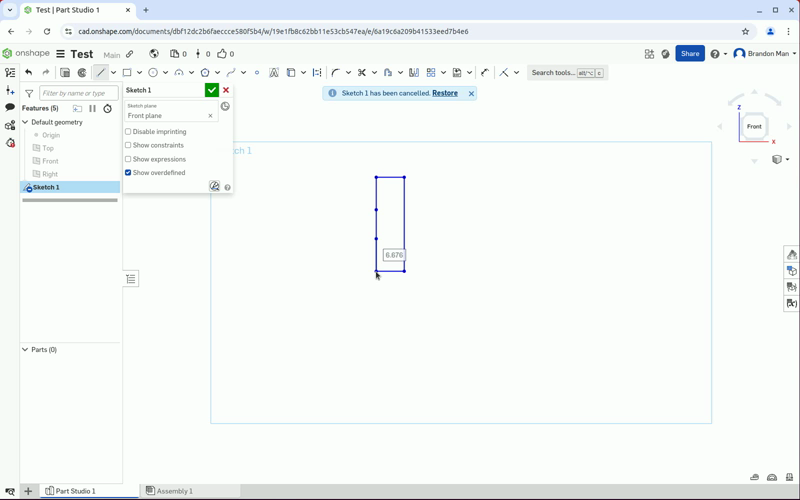
mouse_move(385, 202)
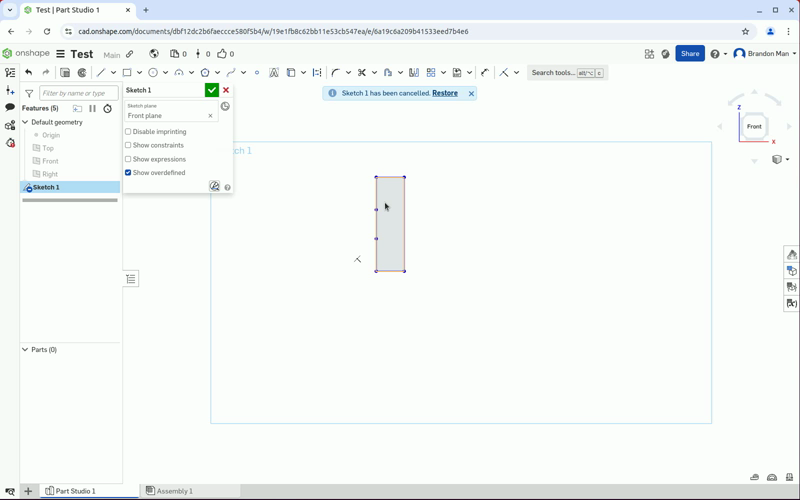
click(385, 202)
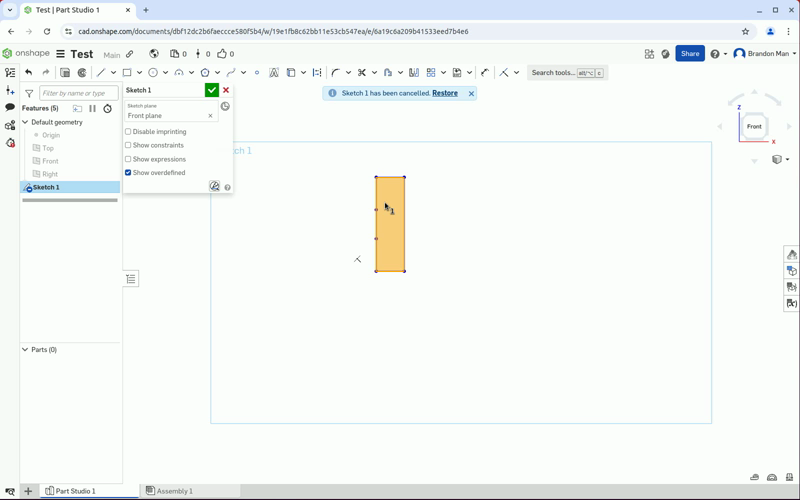
mouse_move(73, 352)
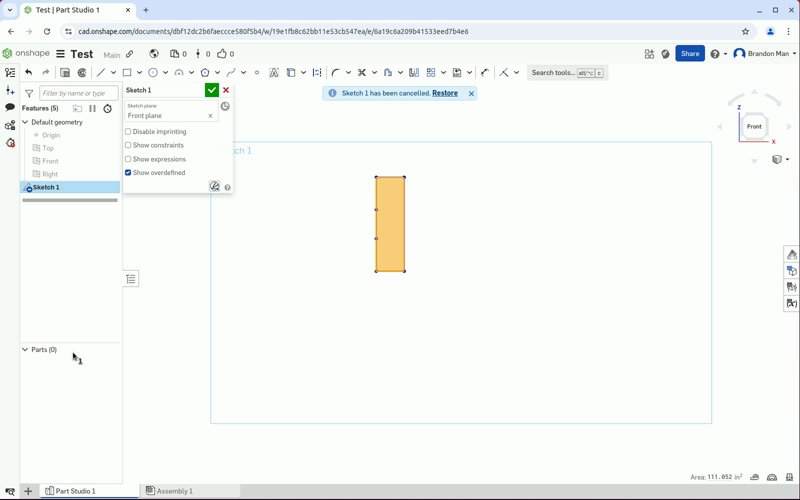
key(shift+y)
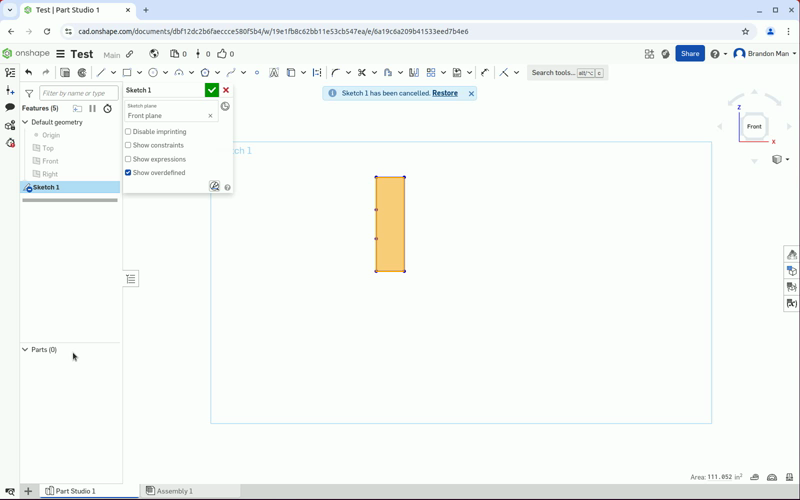
key(shift+e)
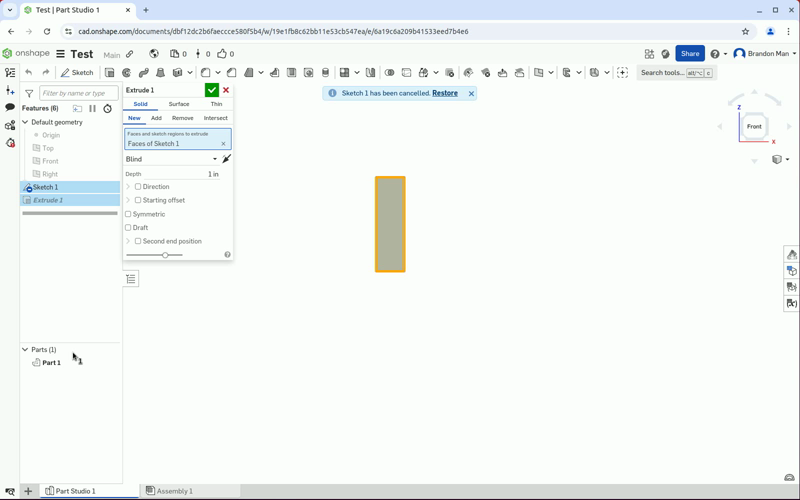
mouse_move(143, 106)
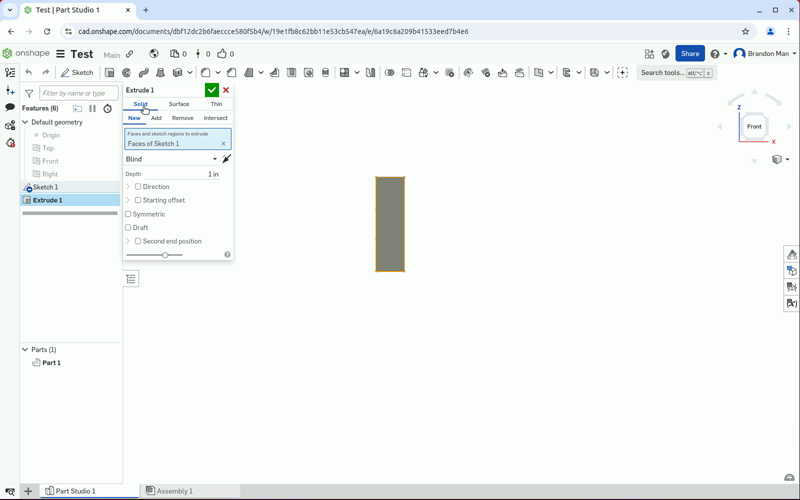
click(143, 106)
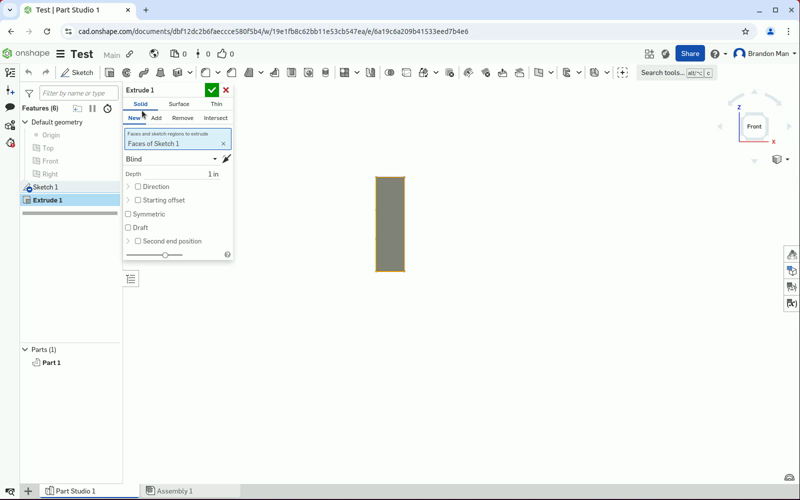
mouse_move(137, 120)
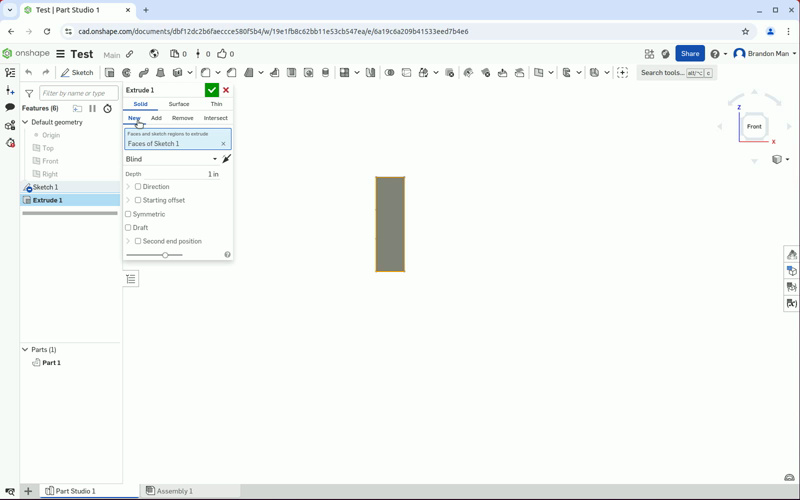
click(137, 120)
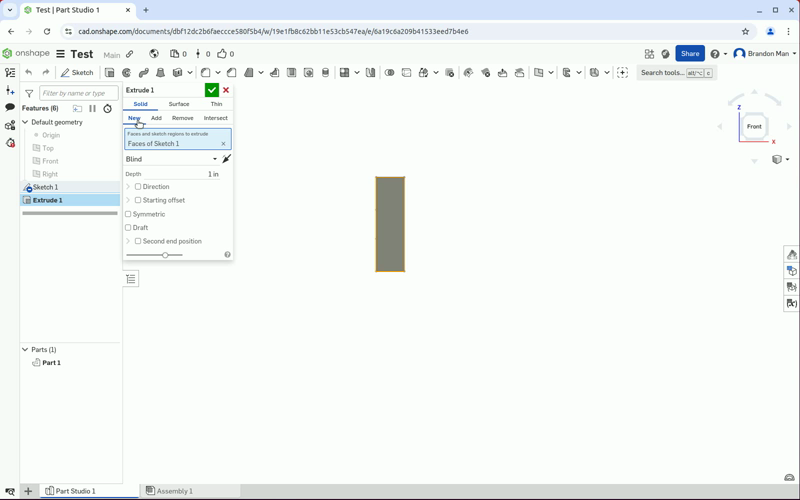
key(tab, 4)
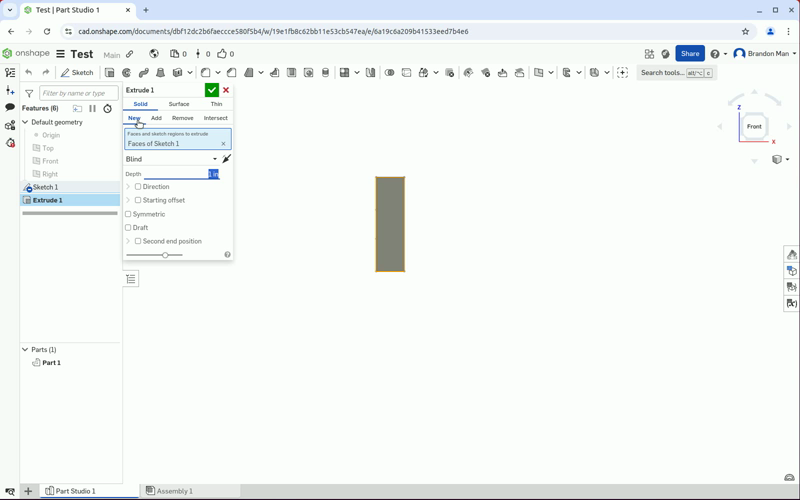
text(7.703)
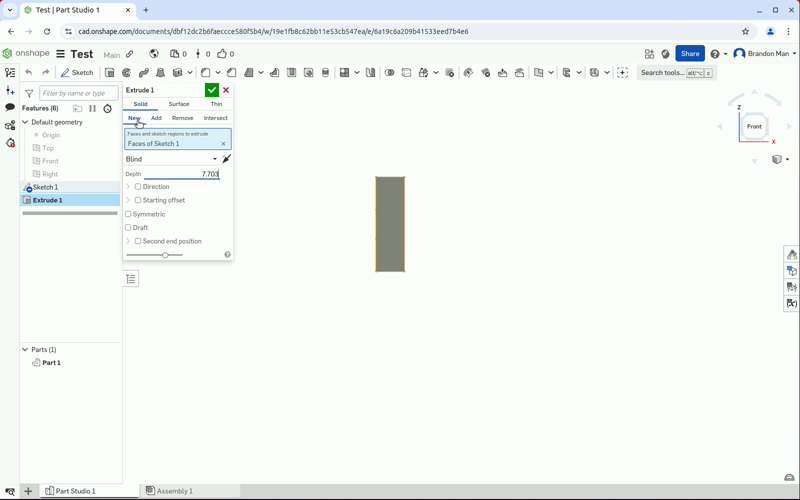
key(enter)
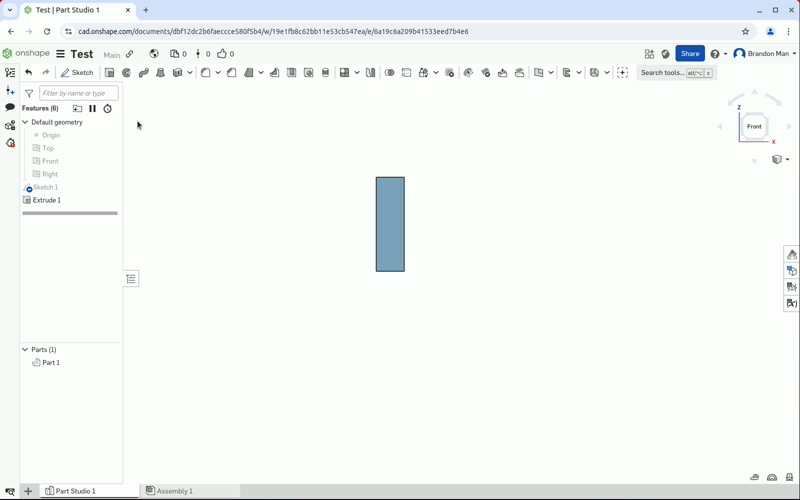
key(shift+h)
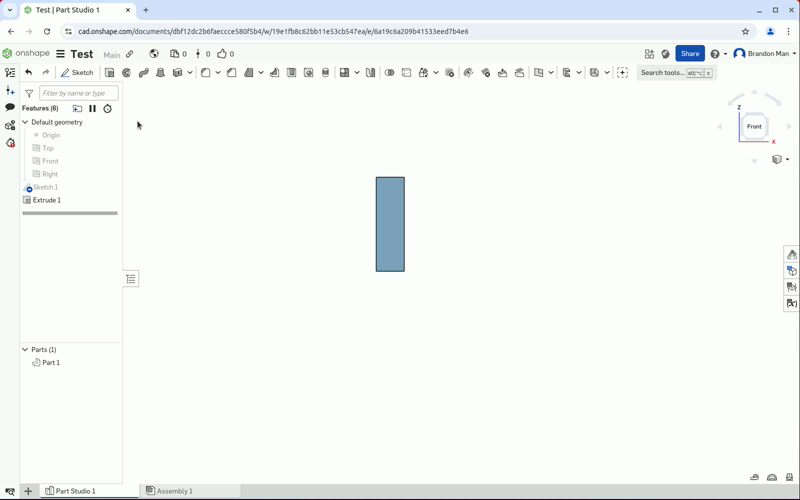
key(shift+h)
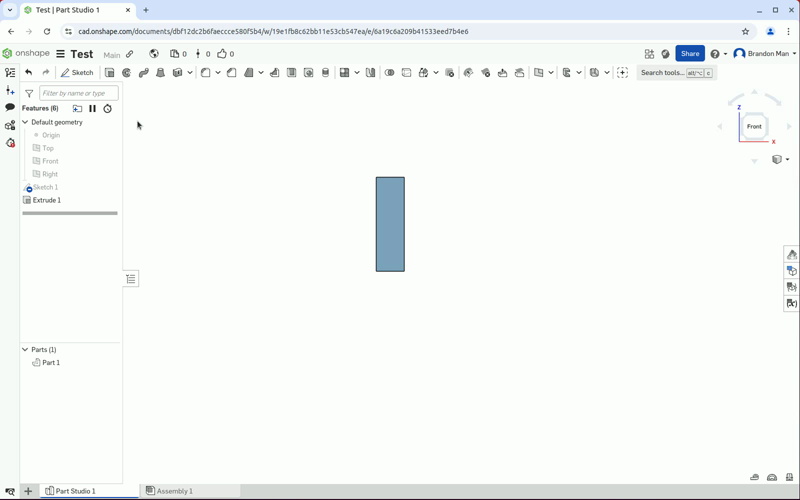
mouse_move(73, 189)
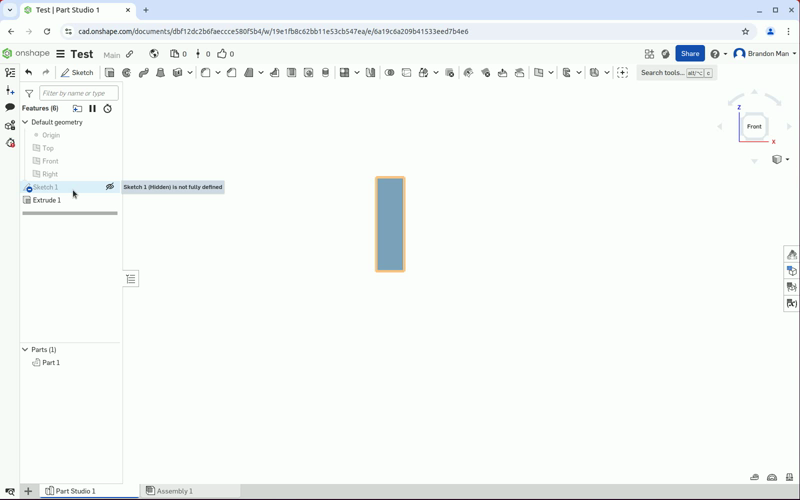
click(73, 189)
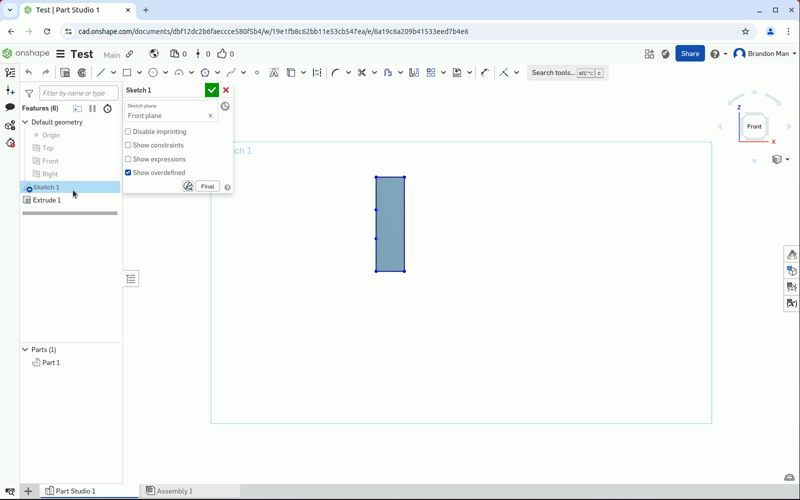
mouse_move(229, 92)
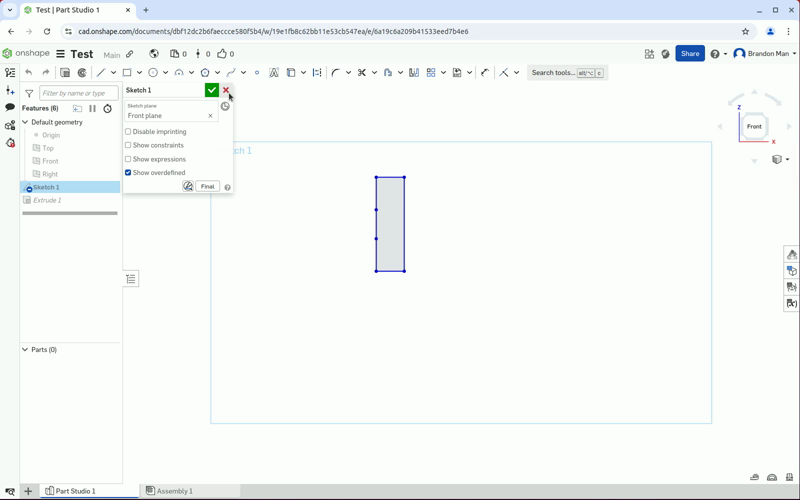
click(229, 92)
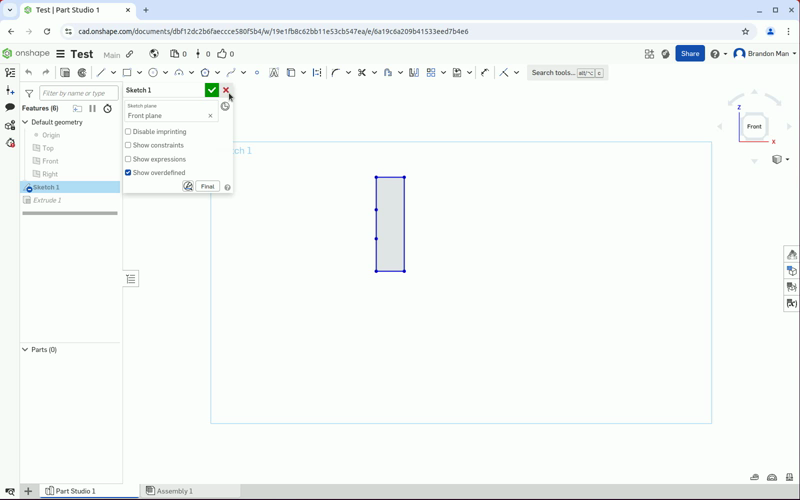
key(shift+s)
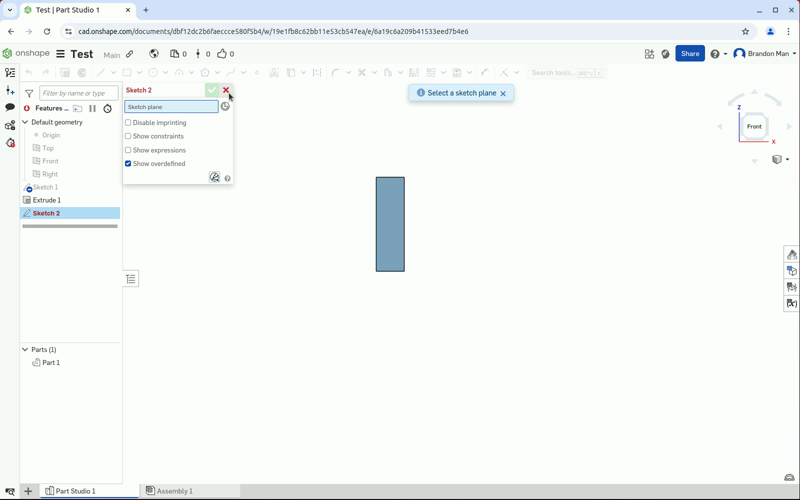
mouse_move(73, 163)
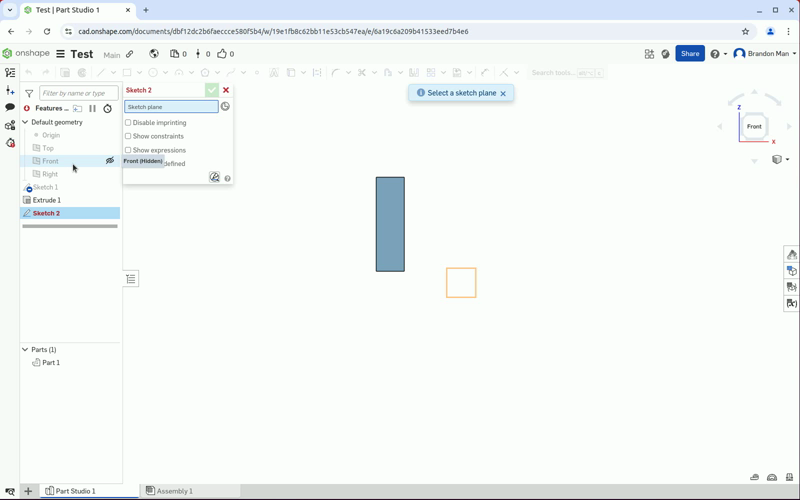
click(73, 163)
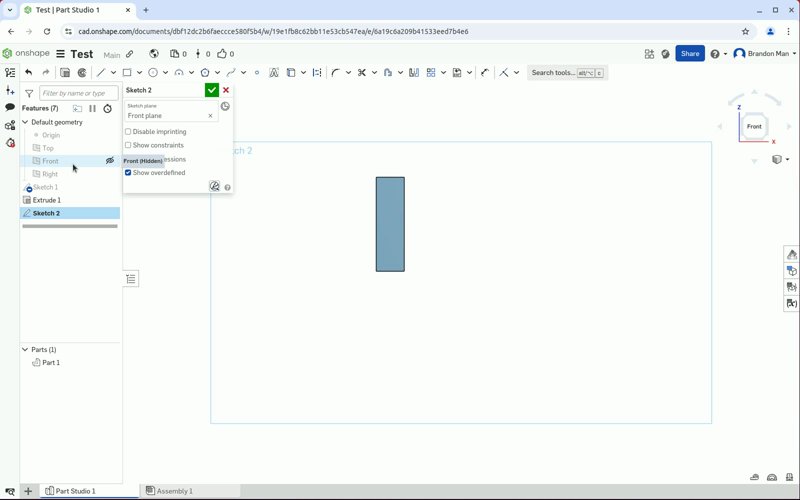
mouse_move(73, 352)
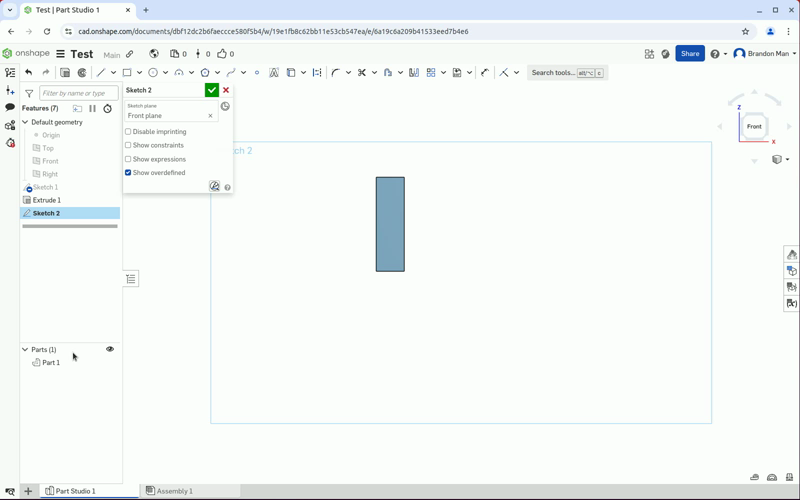
key(y)
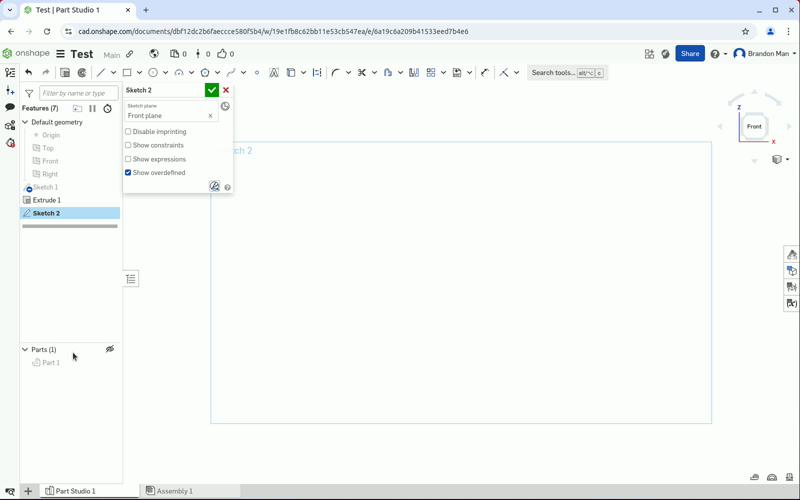
key(l)
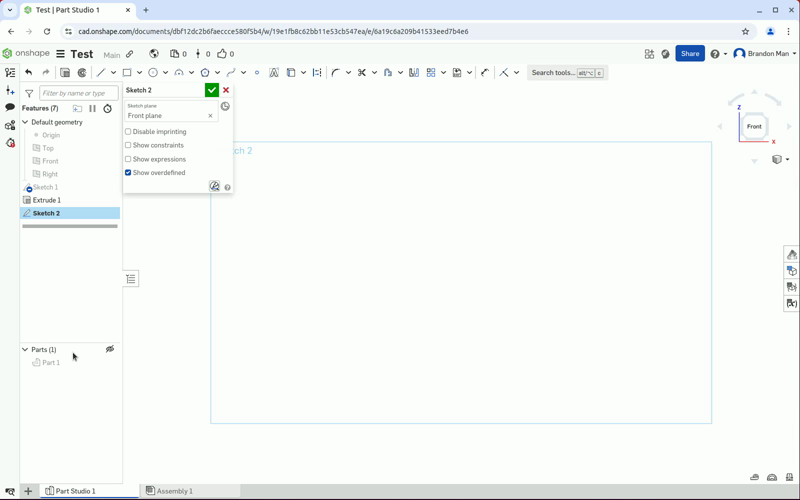
key_down(shift)
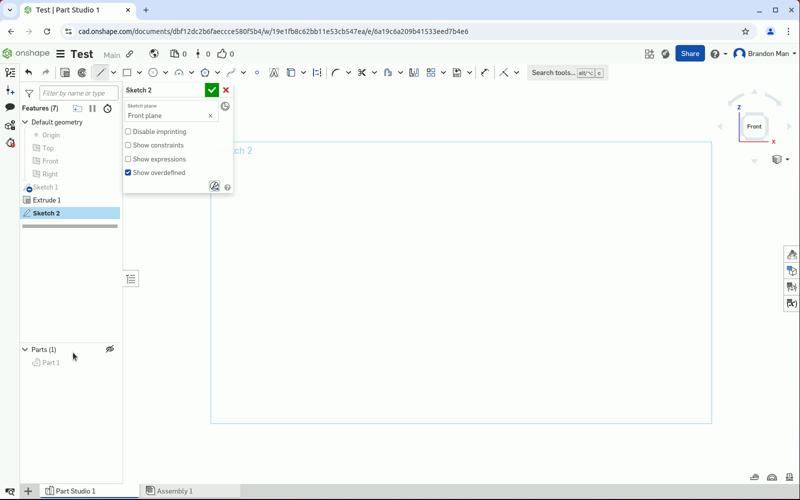
mouse_move(348, 238)
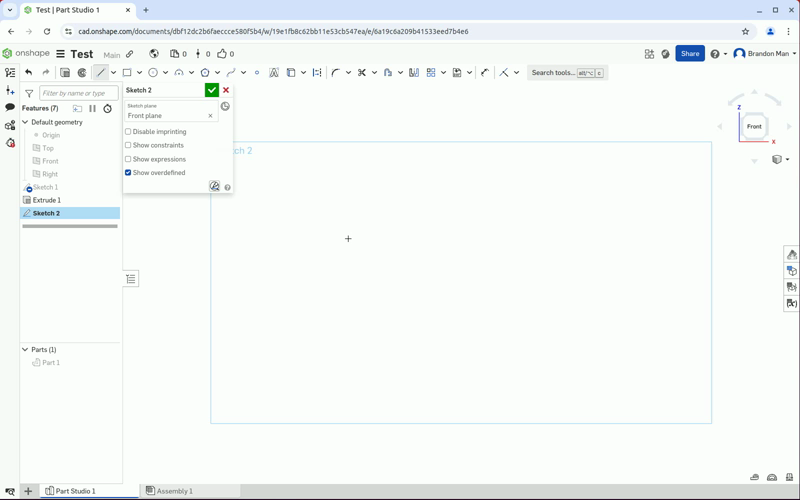
click(348, 238)
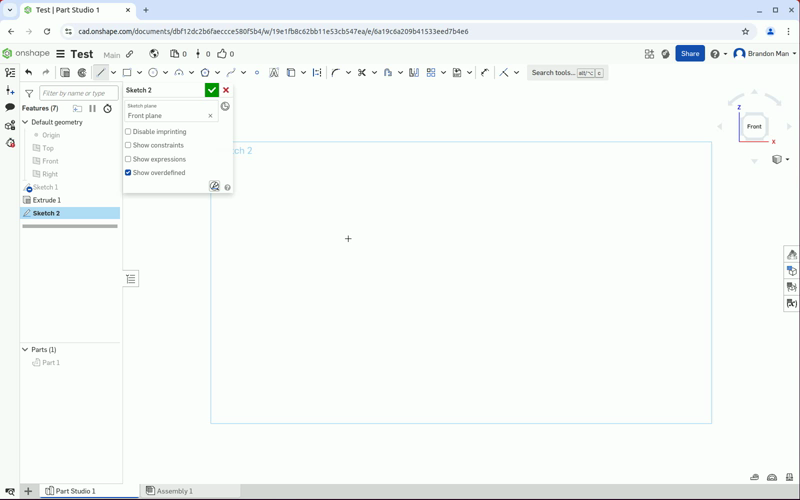
key_up(shift)
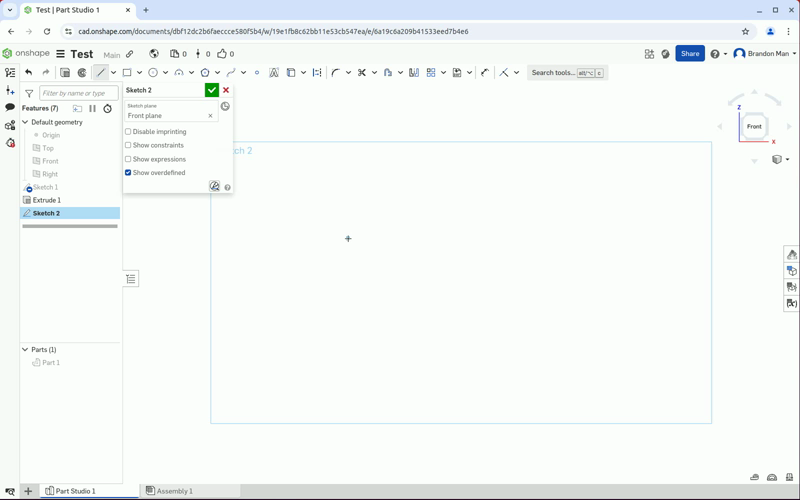
key_down(shift)
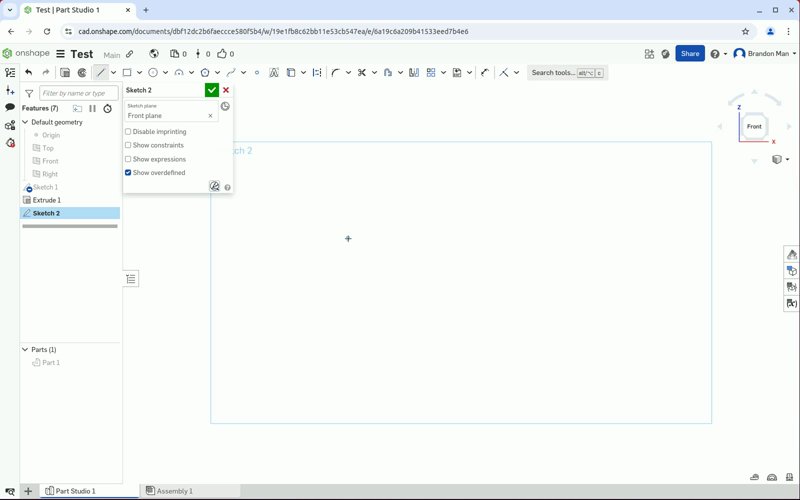
mouse_move(378, 238)
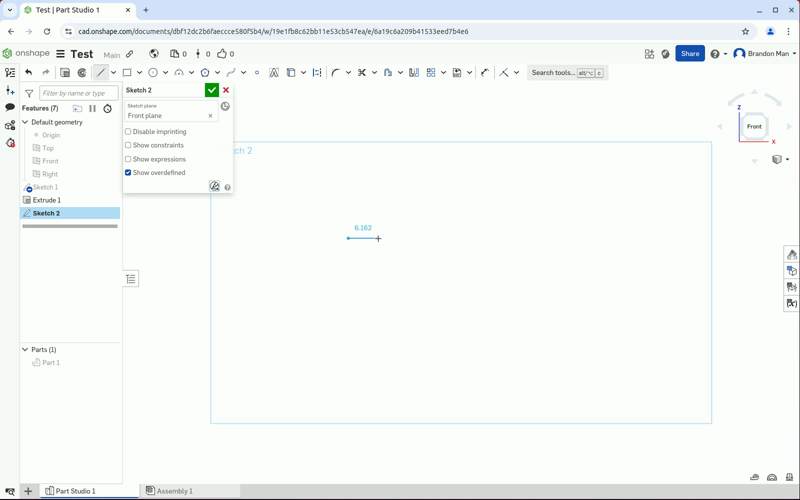
mouse_move(377, 238)
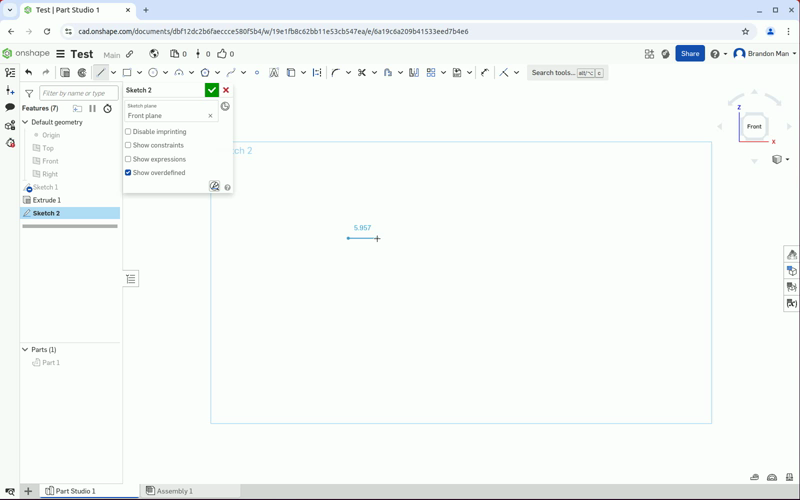
click(377, 238)
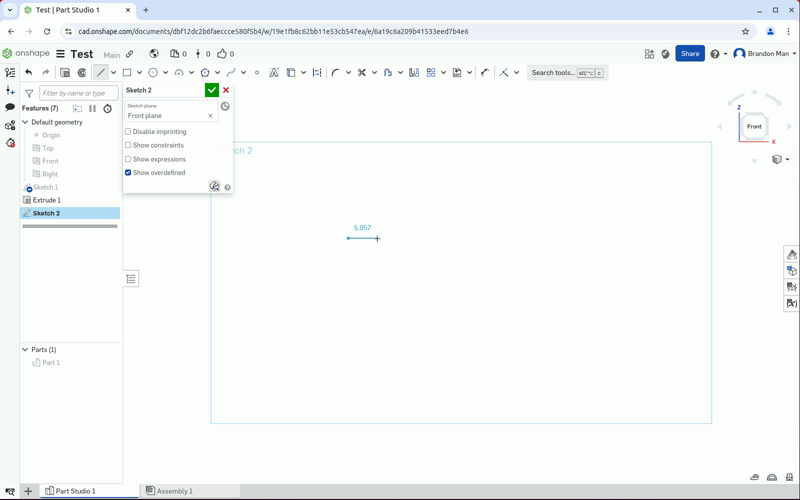
key_up(shift)
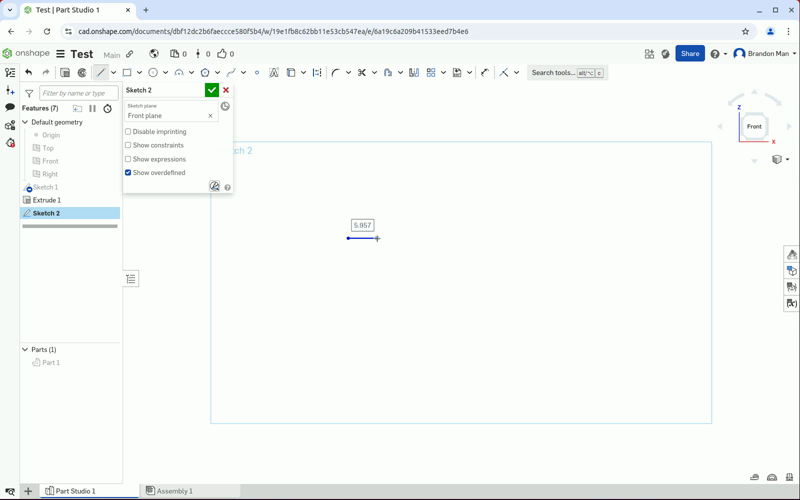
key_down(shift)
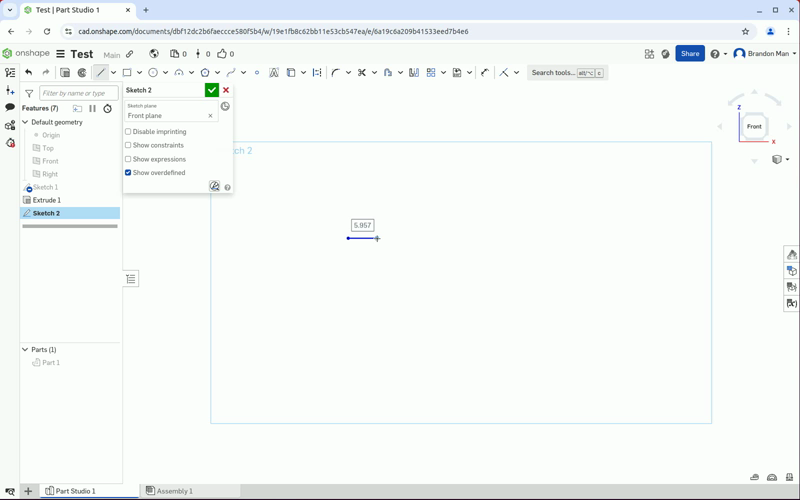
mouse_move(407, 238)
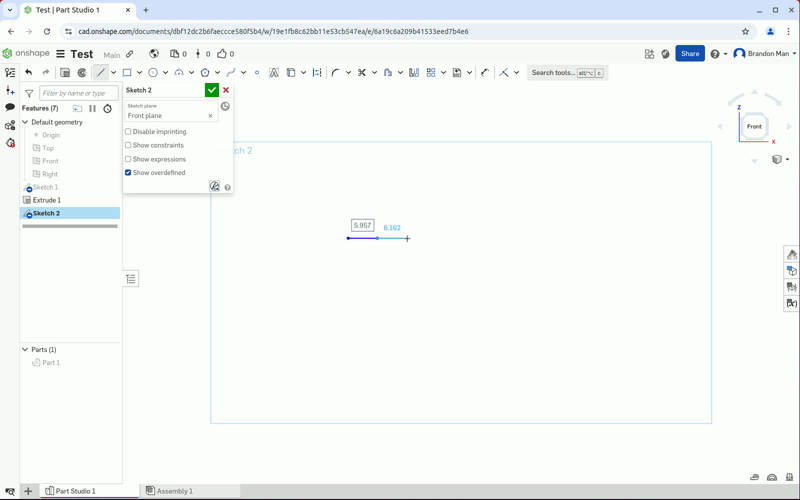
mouse_move(377, 209)
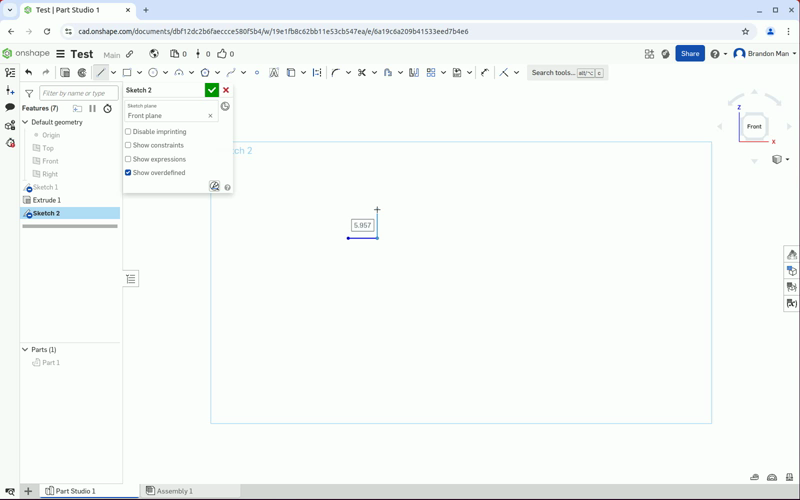
click(377, 209)
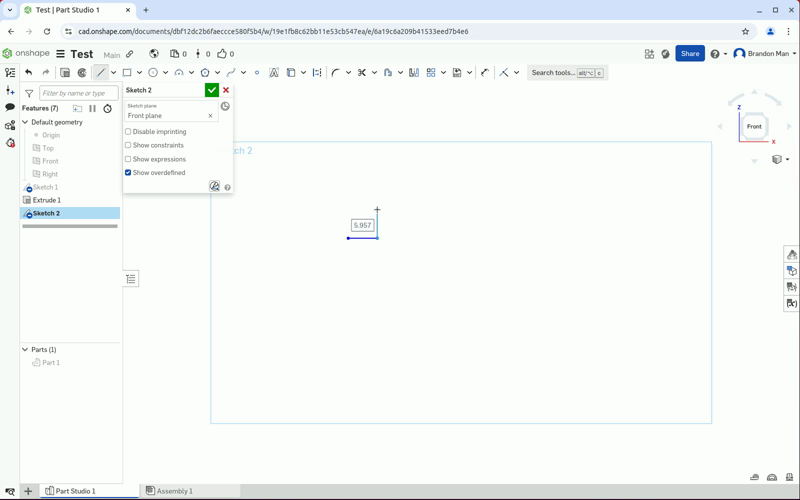
key_up(shift)
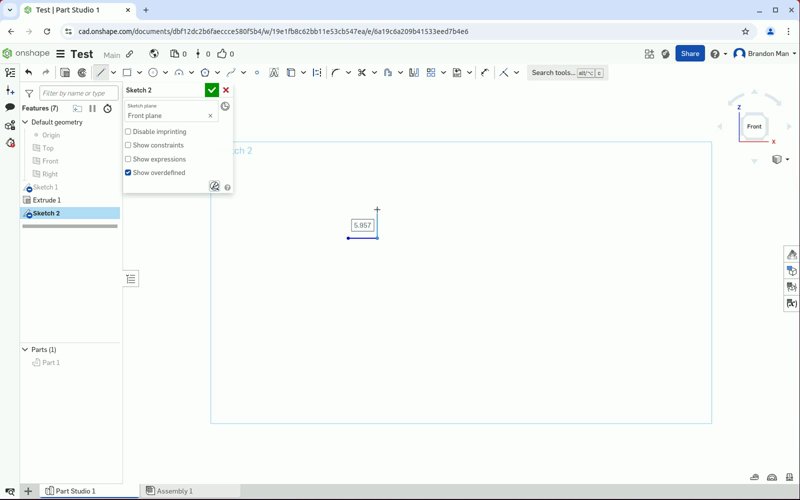
key_down(shift)
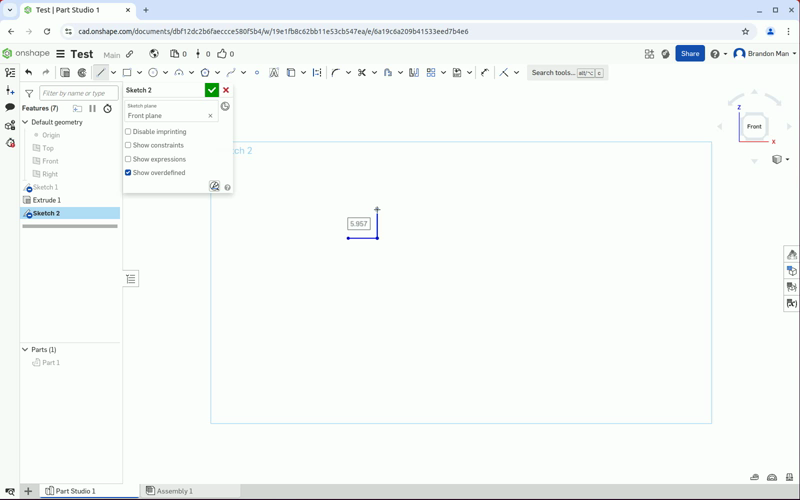
mouse_move(407, 209)
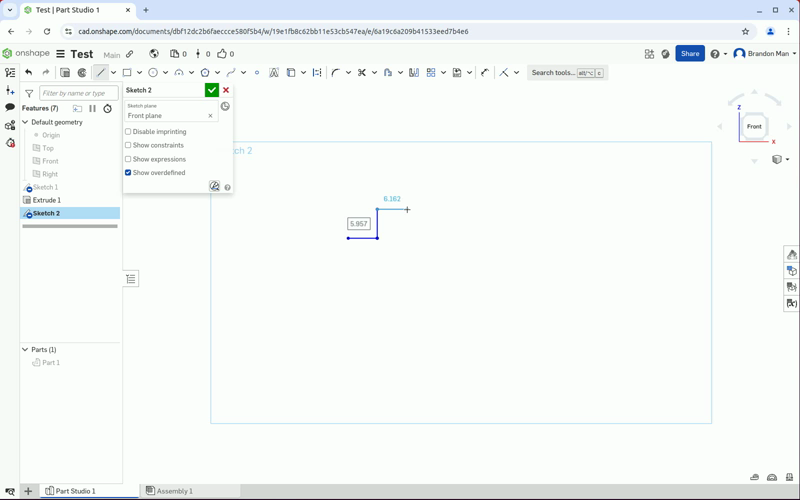
mouse_move(348, 209)
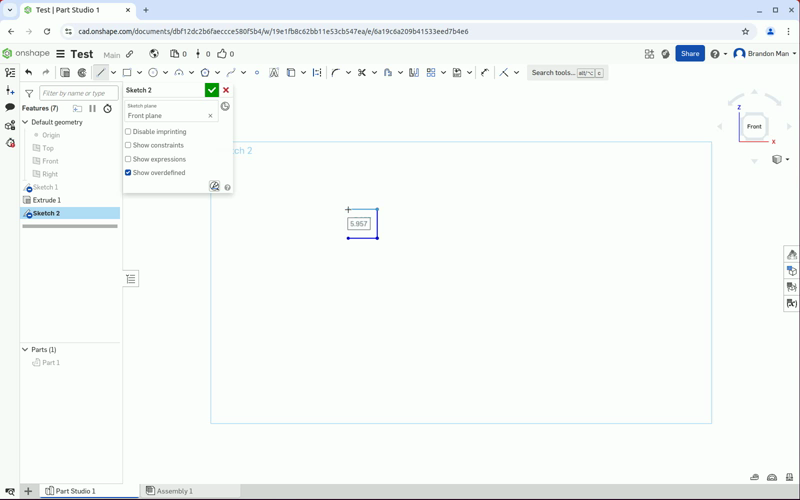
click(348, 209)
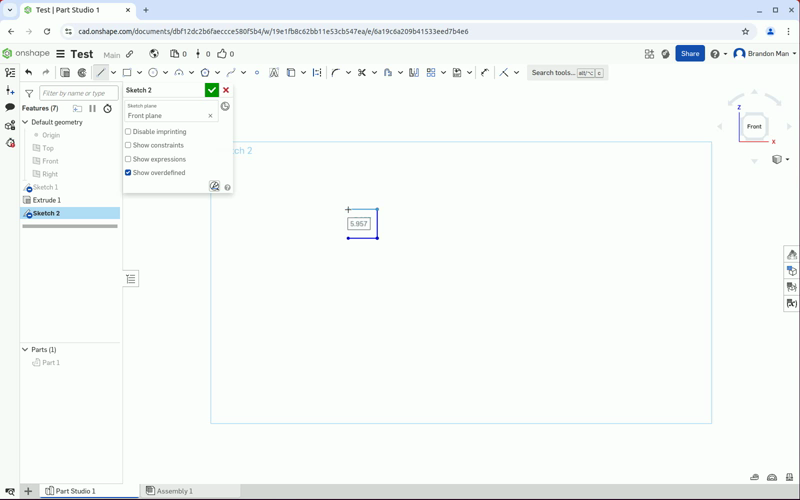
key_up(shift)
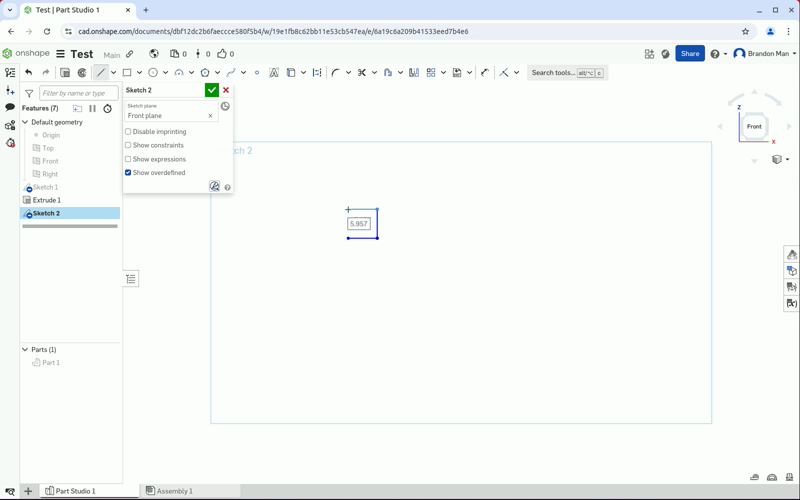
mouse_move(378, 209)
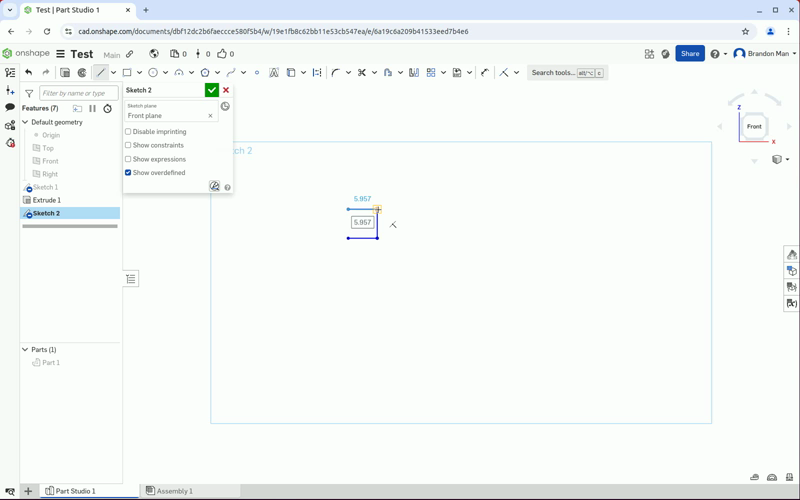
key_down(shift)
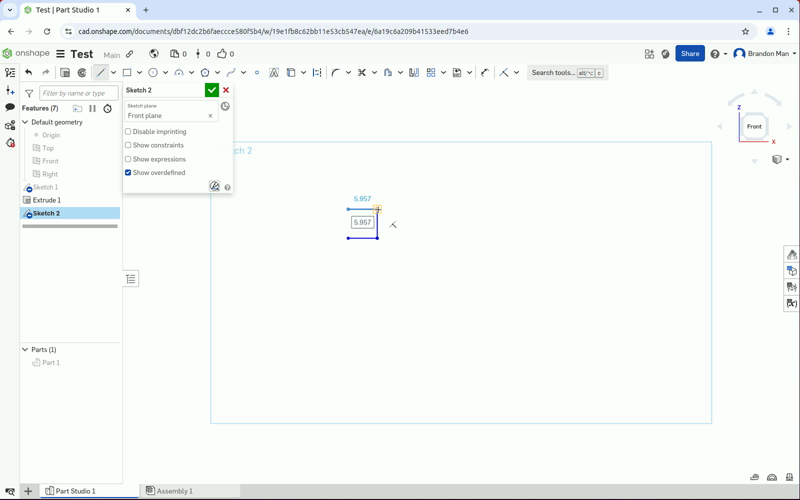
mouse_move(348, 238)
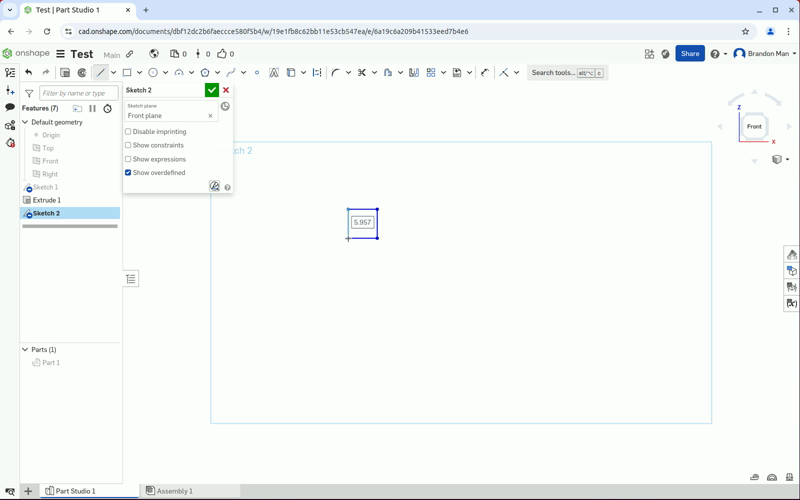
key_up(shift)
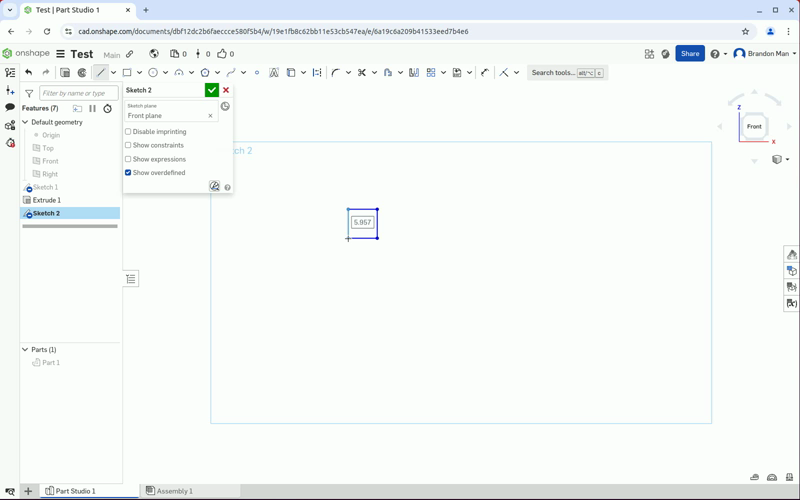
click(348, 238)
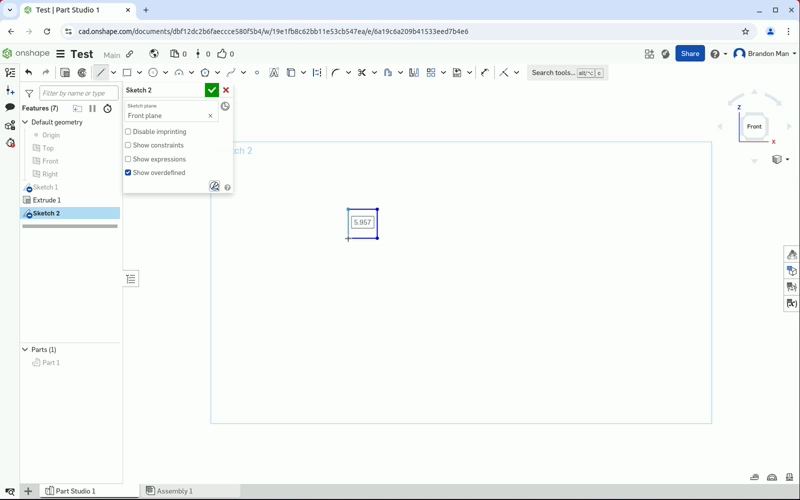
key(esc)
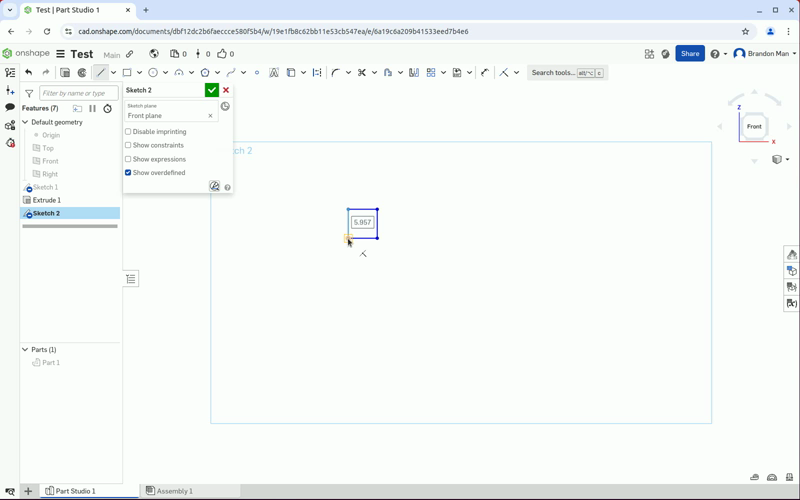
mouse_move(365, 216)
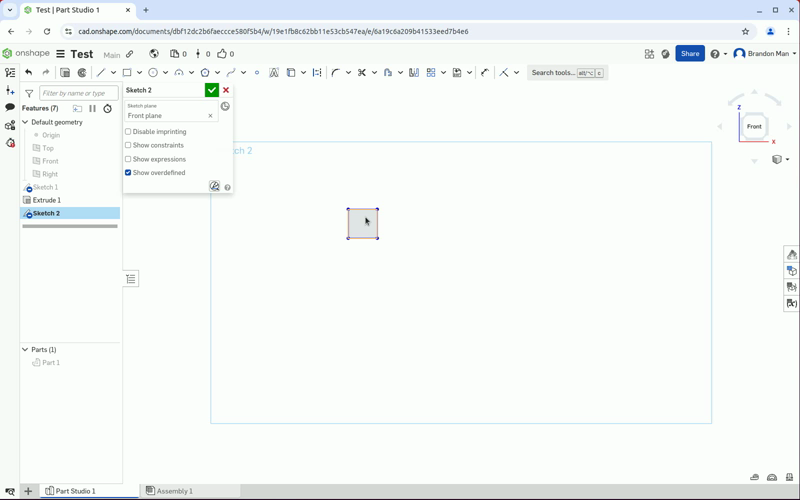
scroll(6)
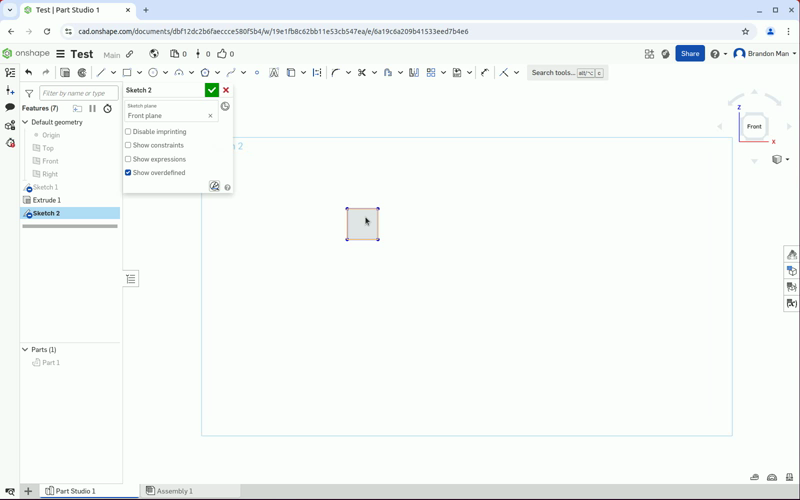
scroll(6)
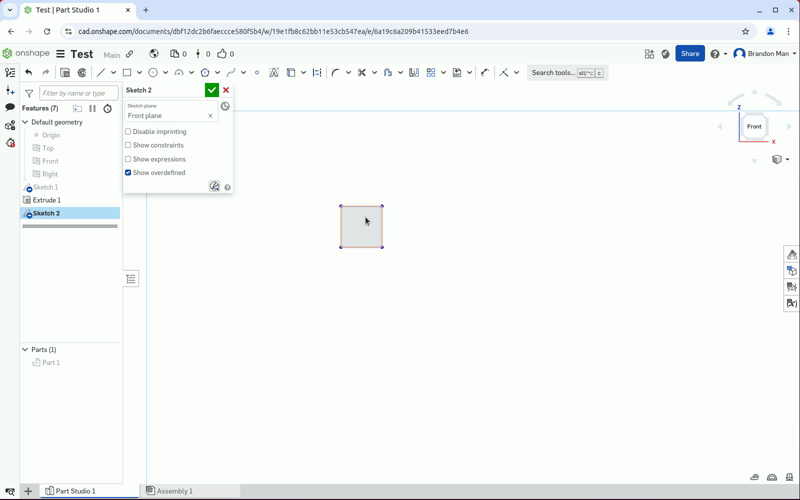
scroll(6)
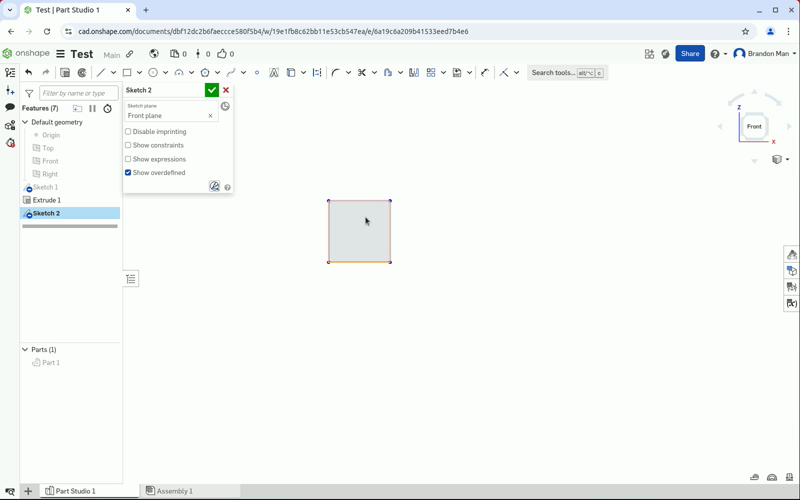
scroll(6)
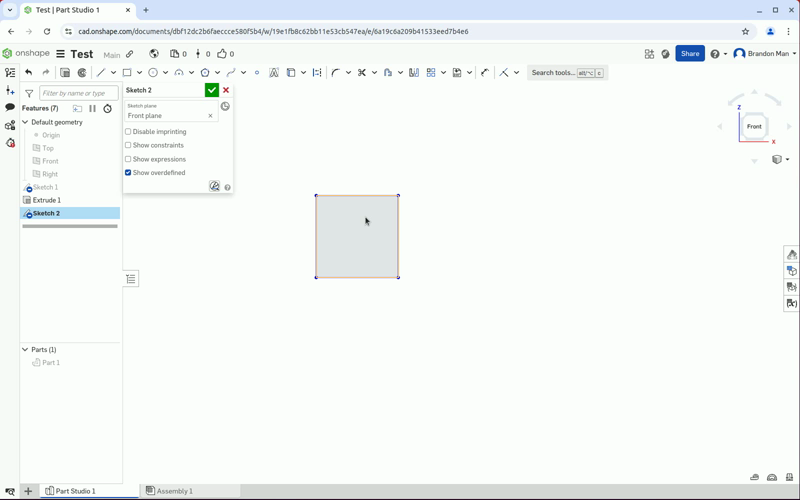
scroll(6)
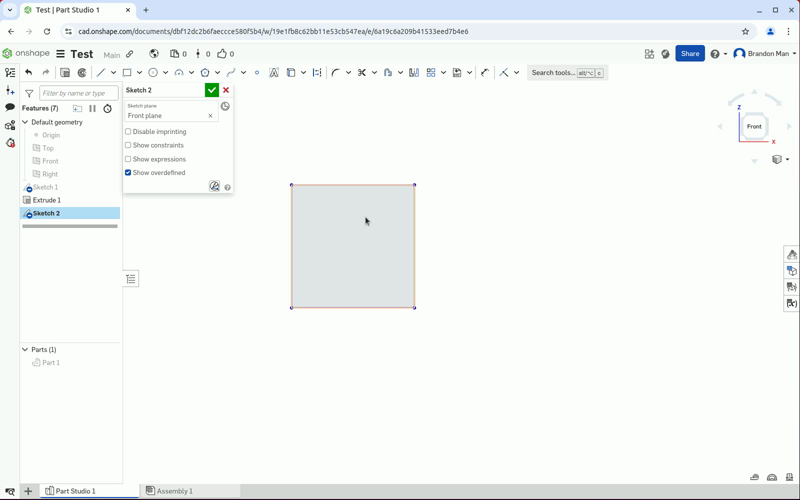
scroll(6)
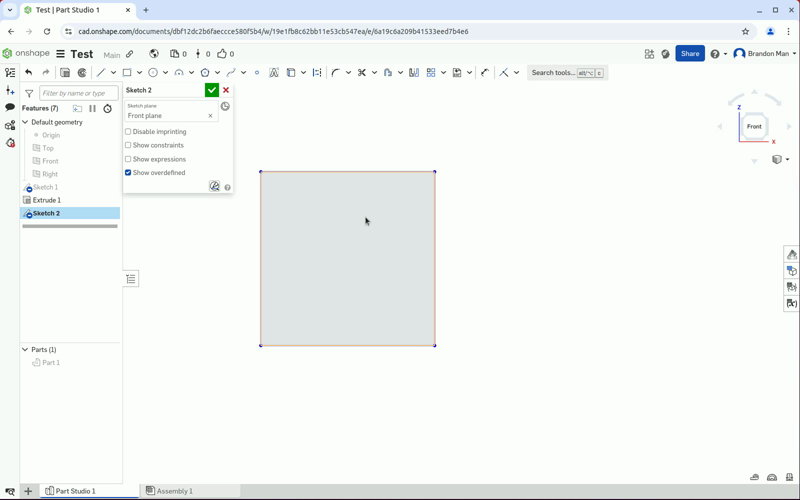
scroll(6)
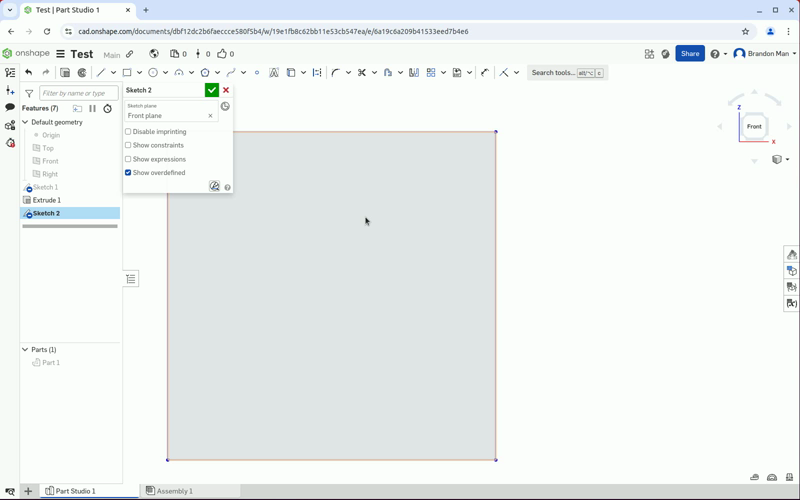
click(365, 216)
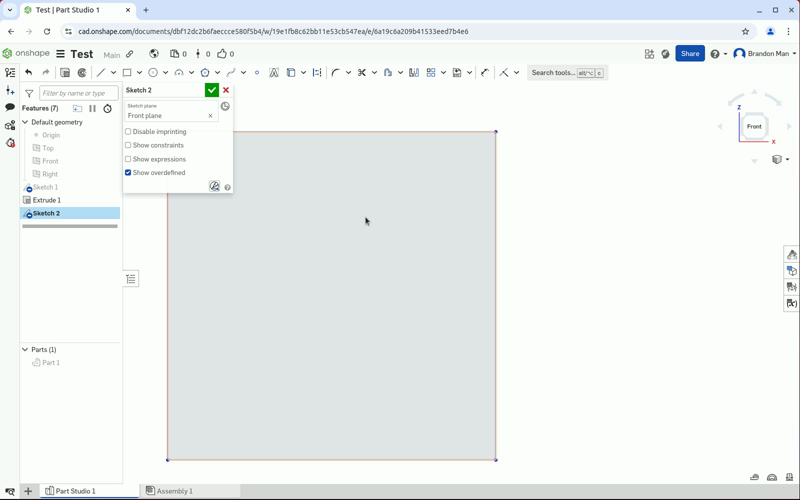
scroll(-6)
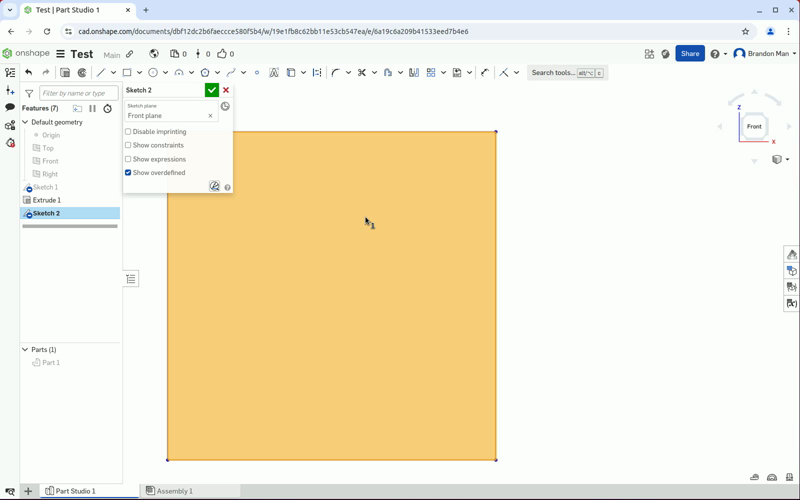
scroll(-6)
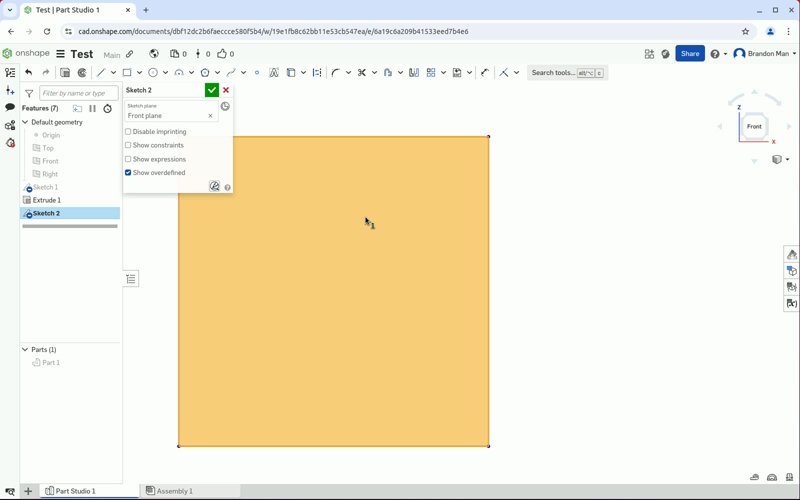
scroll(-6)
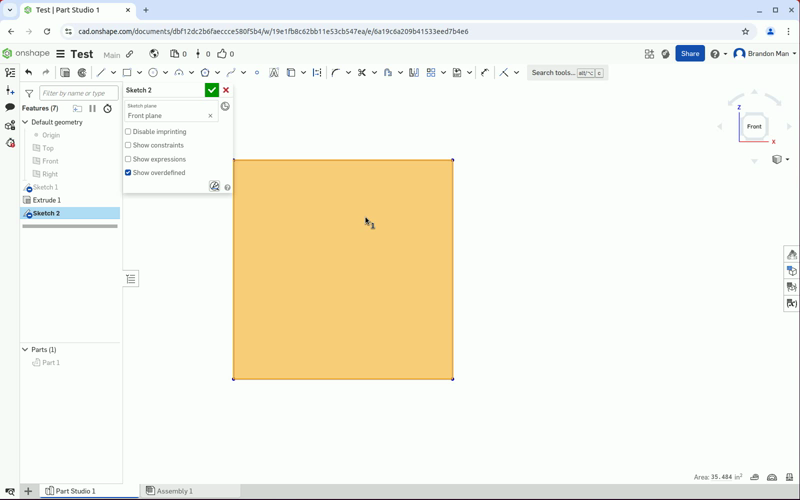
scroll(-6)
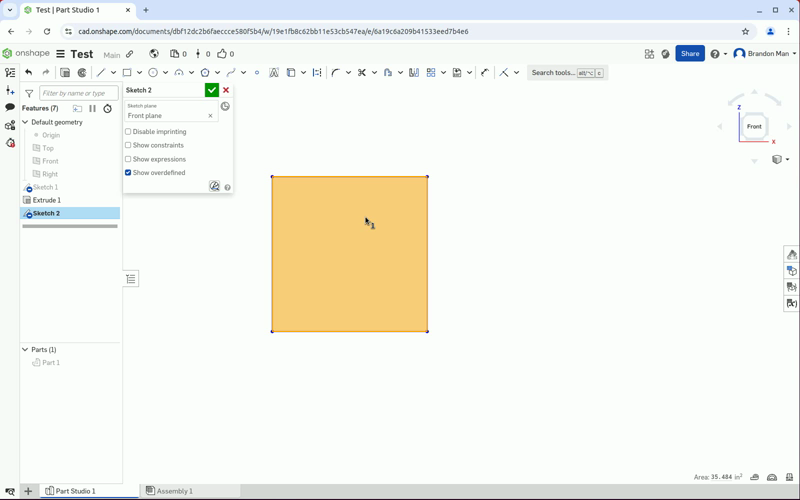
scroll(-6)
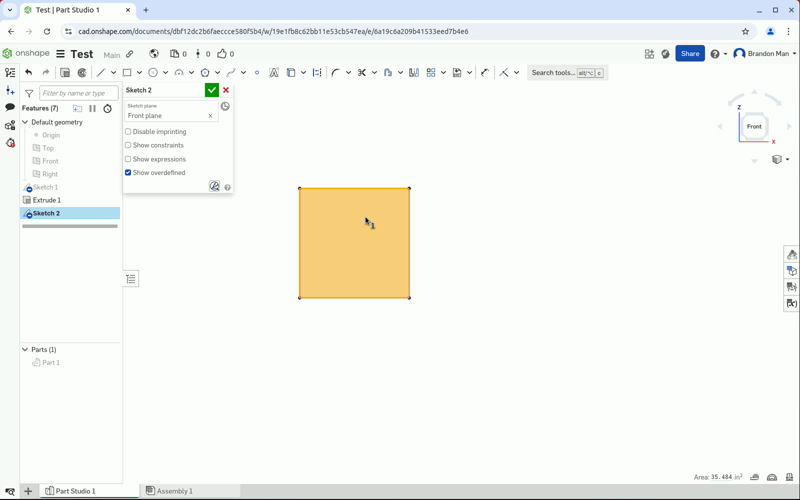
scroll(-6)
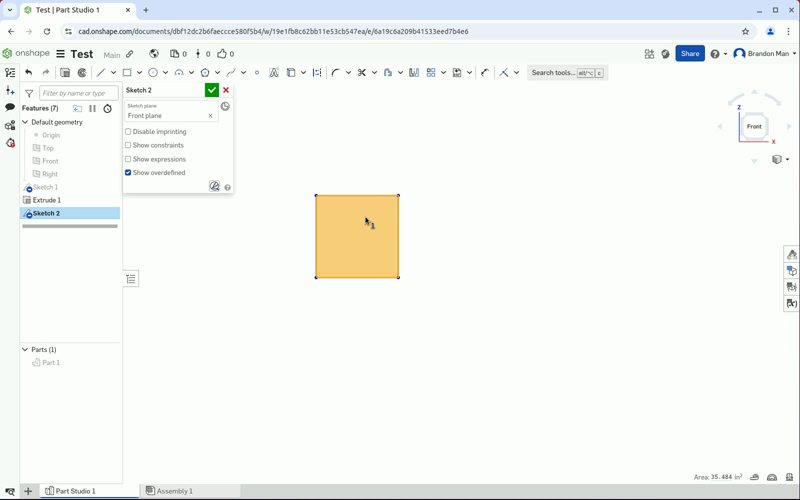
scroll(-6)
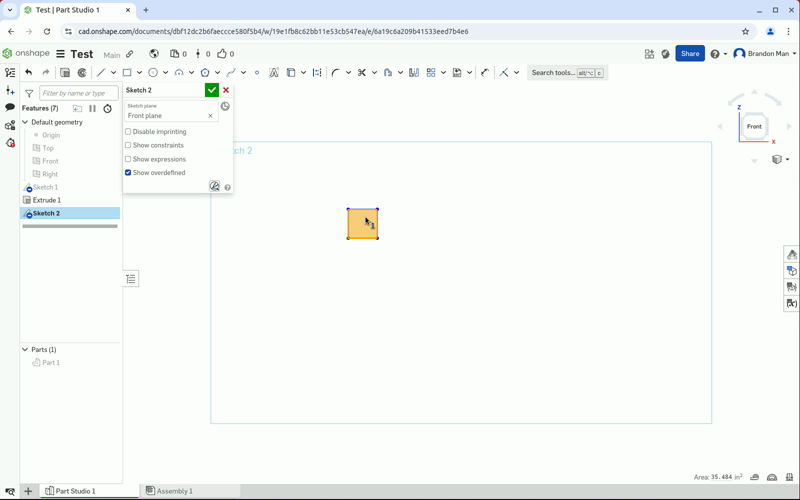
mouse_move(73, 352)
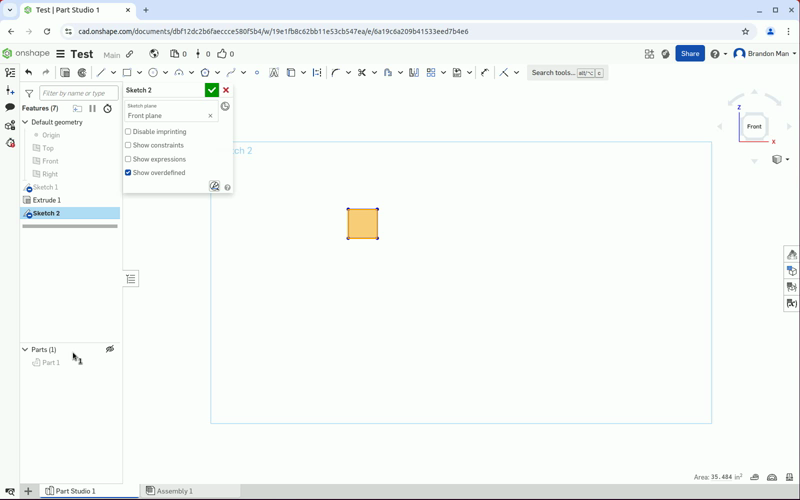
key(shift+y)
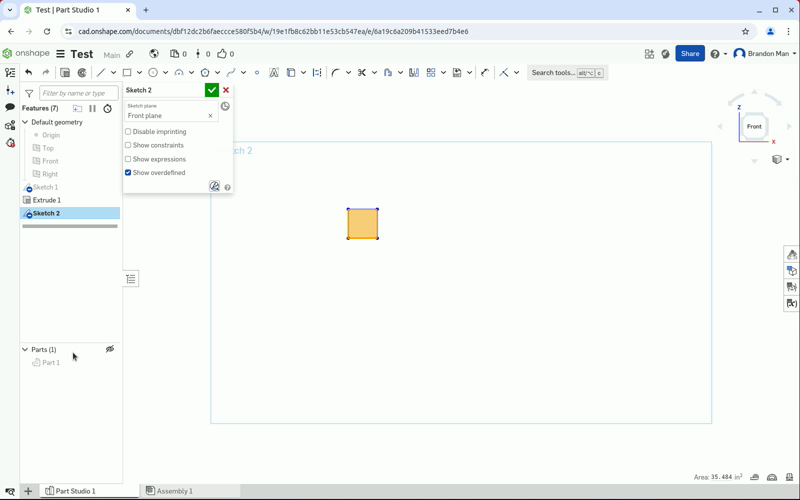
key(shift+e)
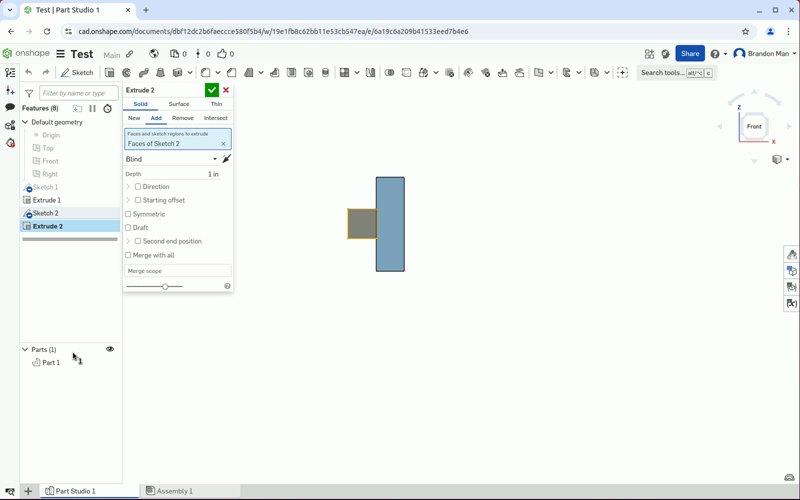
mouse_move(143, 106)
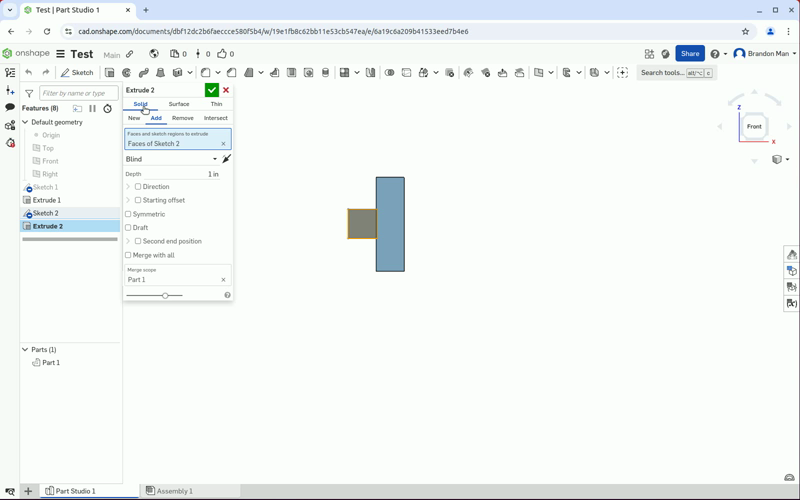
click(143, 106)
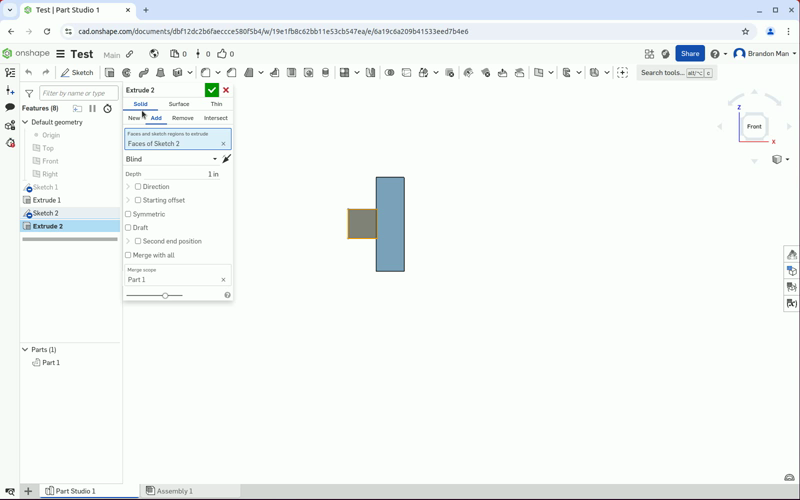
mouse_move(137, 120)
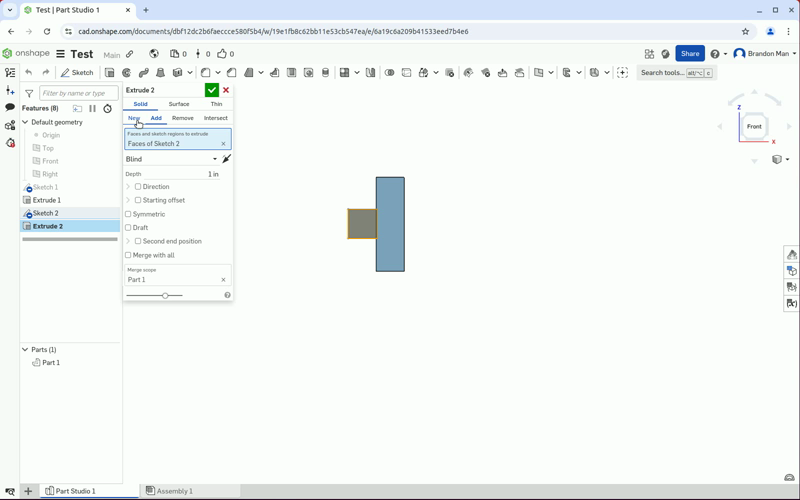
click(137, 120)
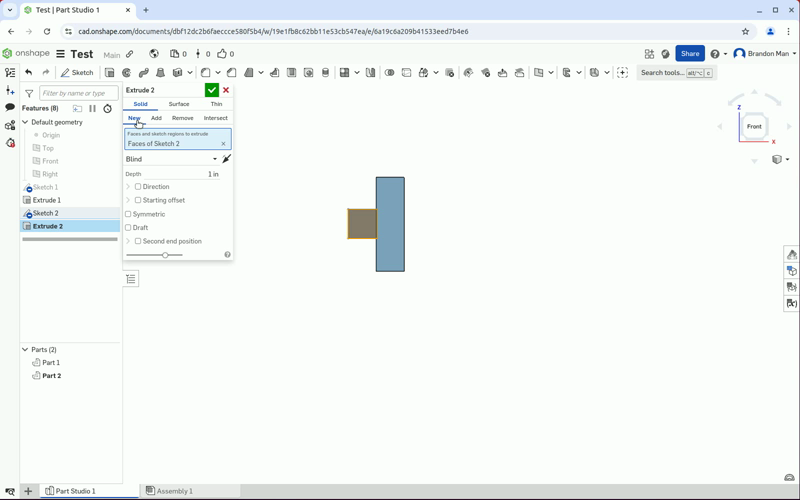
key(tab, 4)
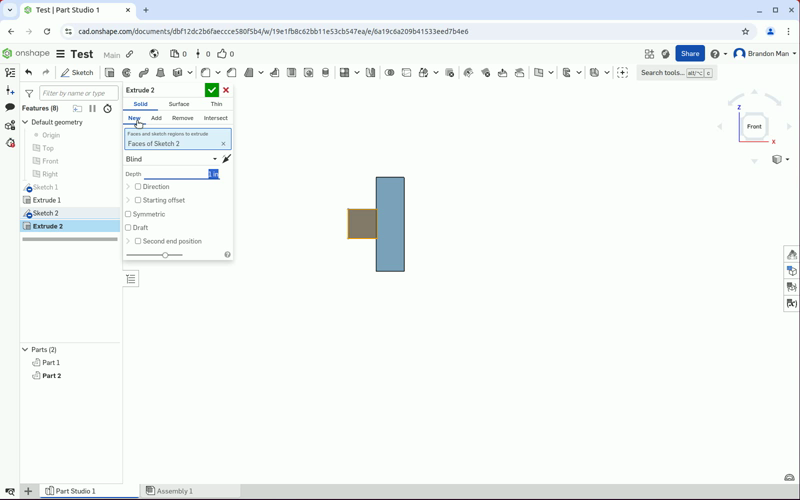
text(7.703)
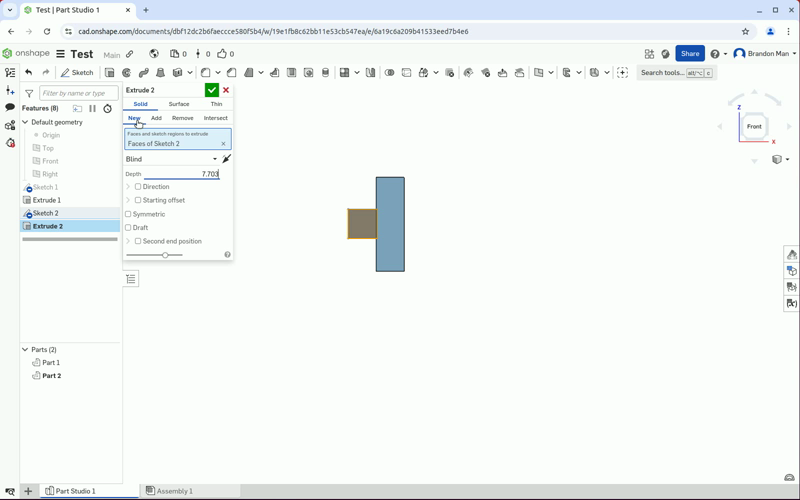
key(enter)
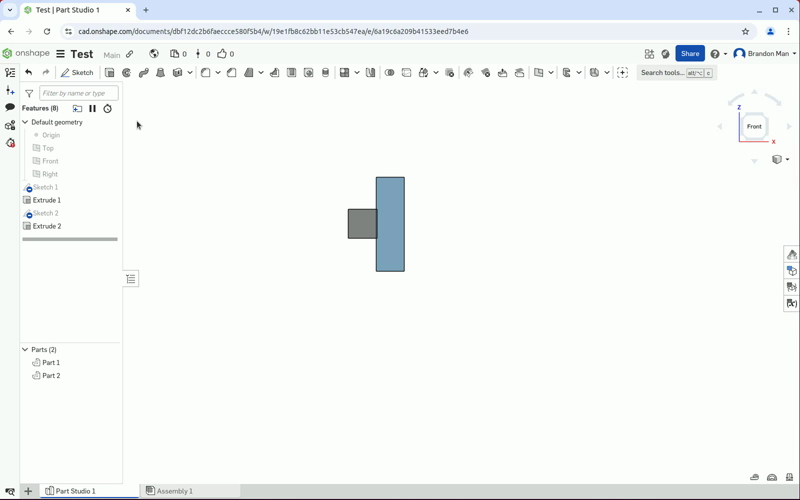
key(shift+h)
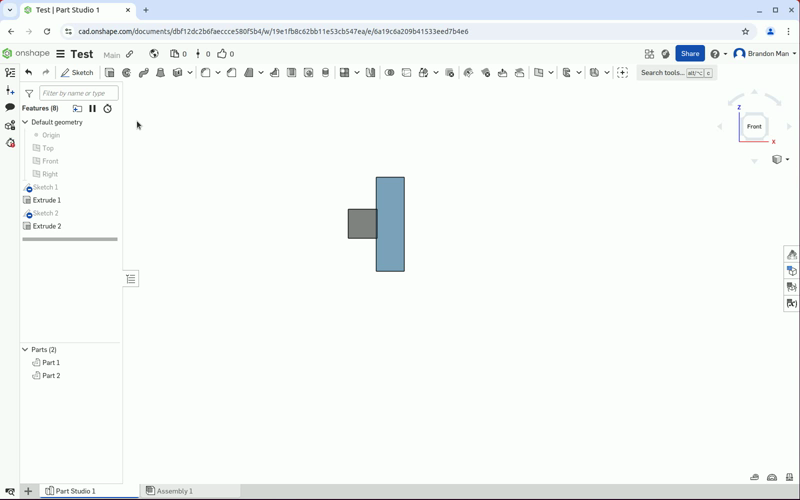
key(shift+h)
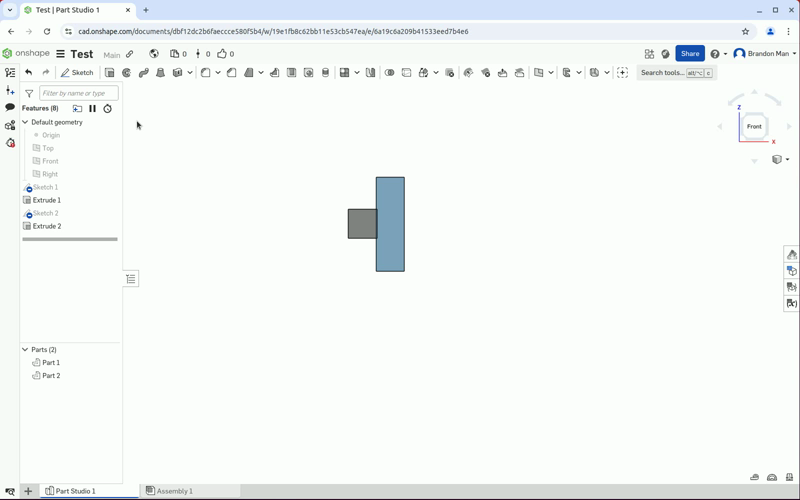
mouse_move(73, 189)
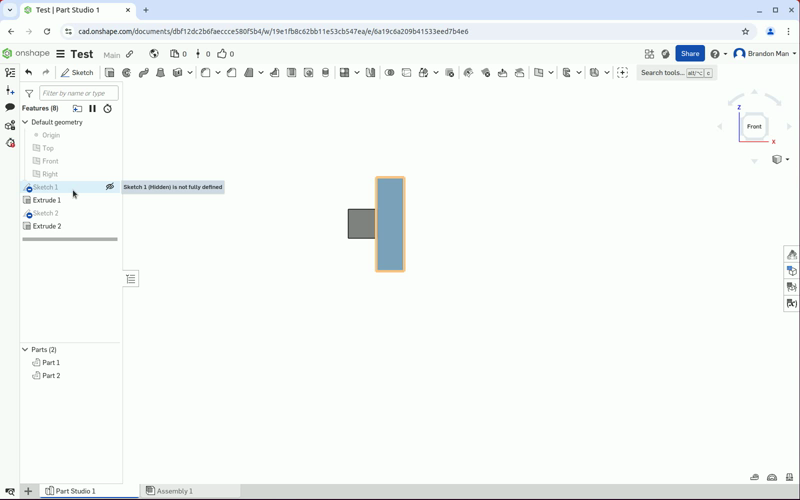
click(73, 189)
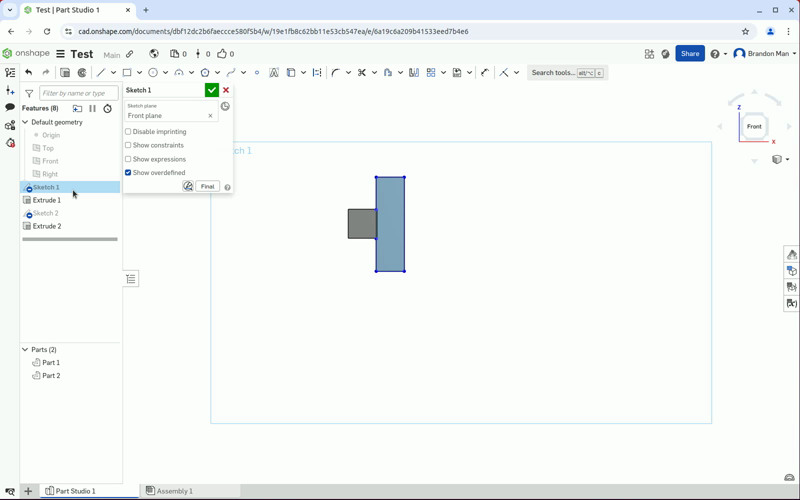
mouse_move(229, 92)
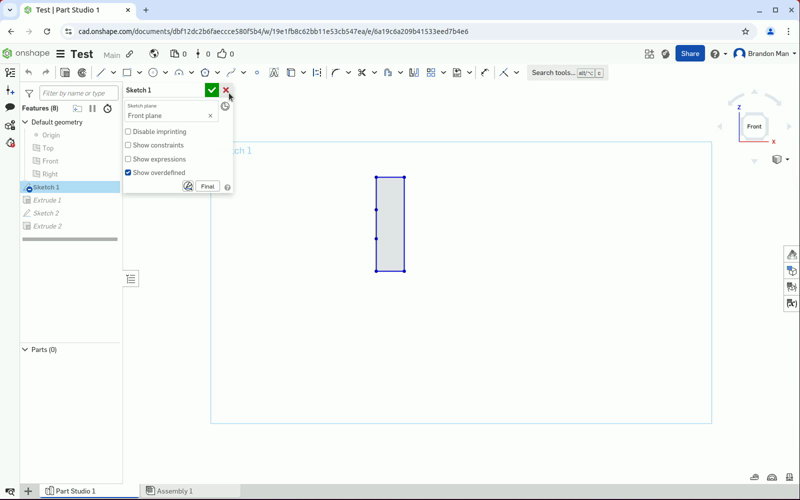
click(229, 92)
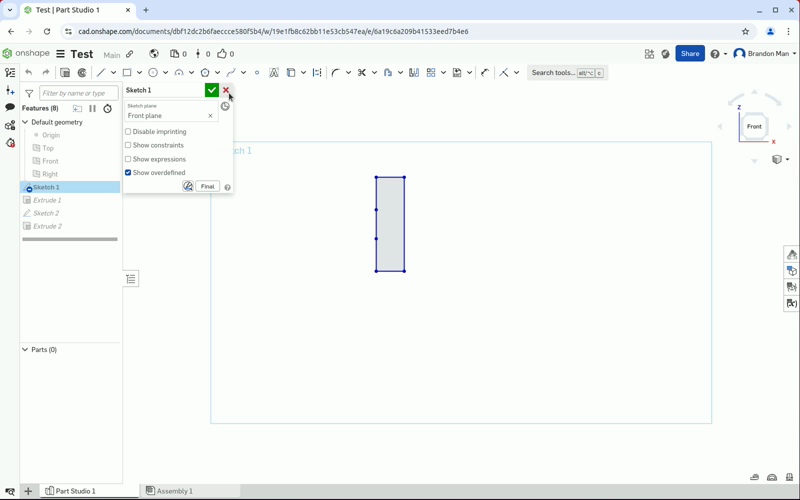
key(shift+s)
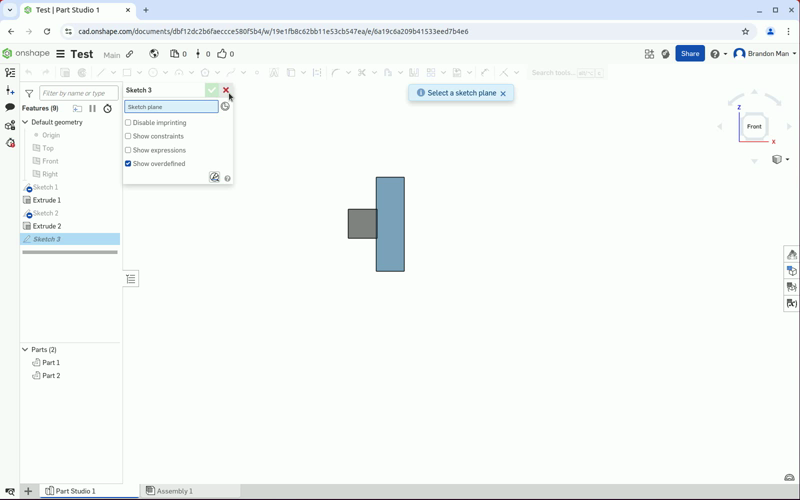
mouse_move(73, 163)
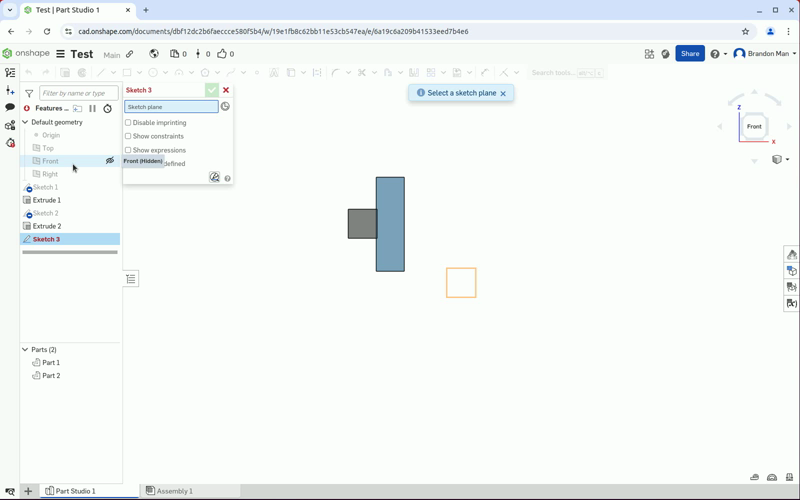
click(73, 163)
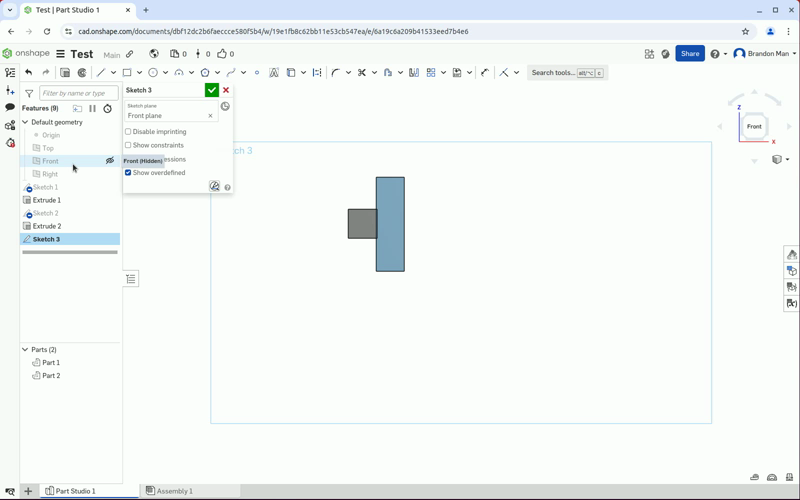
mouse_move(73, 352)
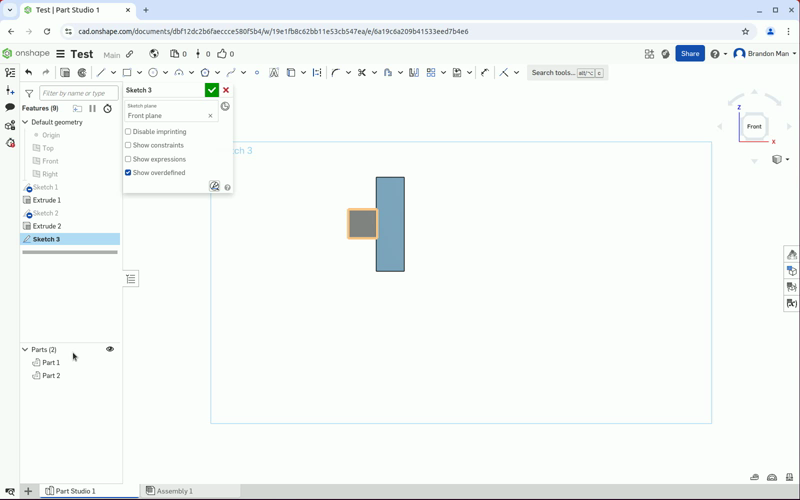
key(y)
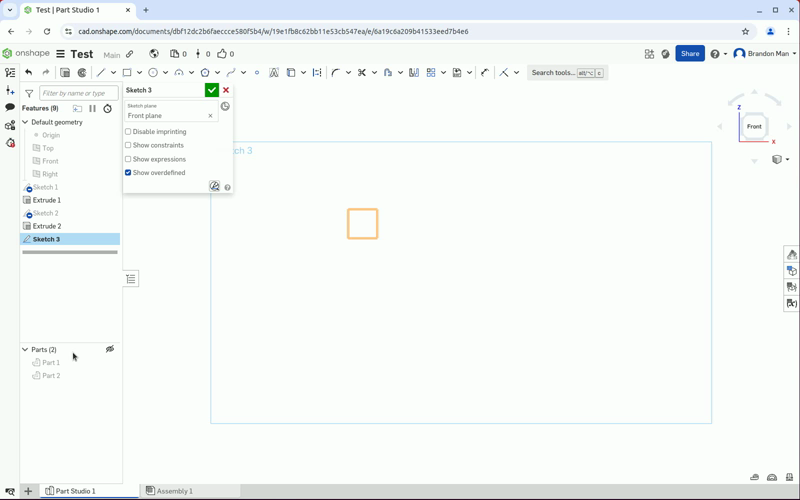
key(l)
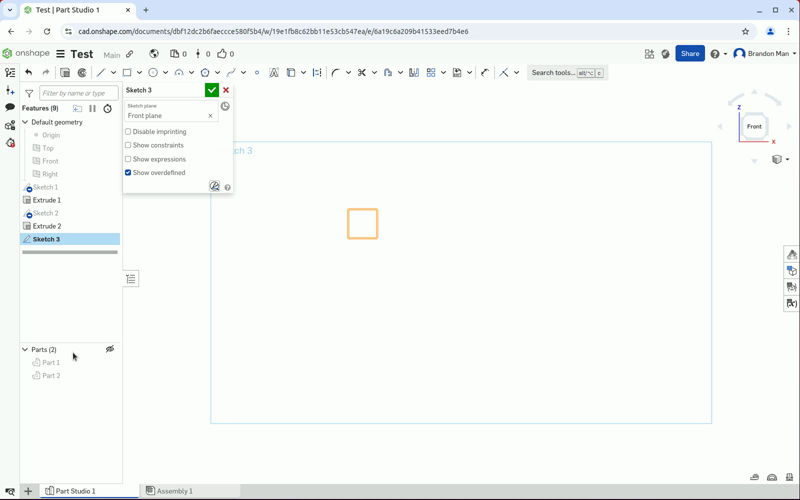
key_down(shift)
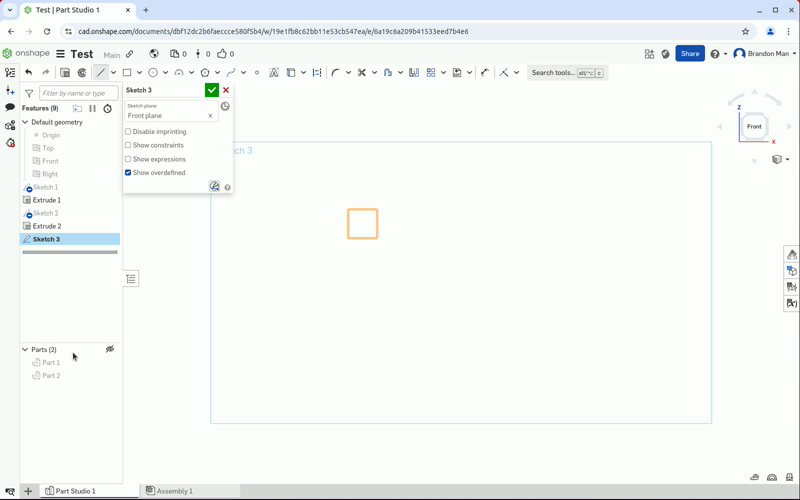
mouse_move(376, 271)
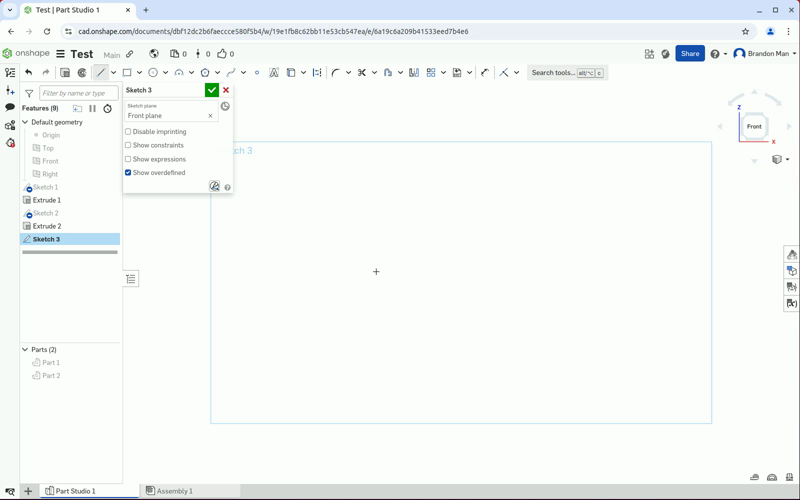
click(376, 271)
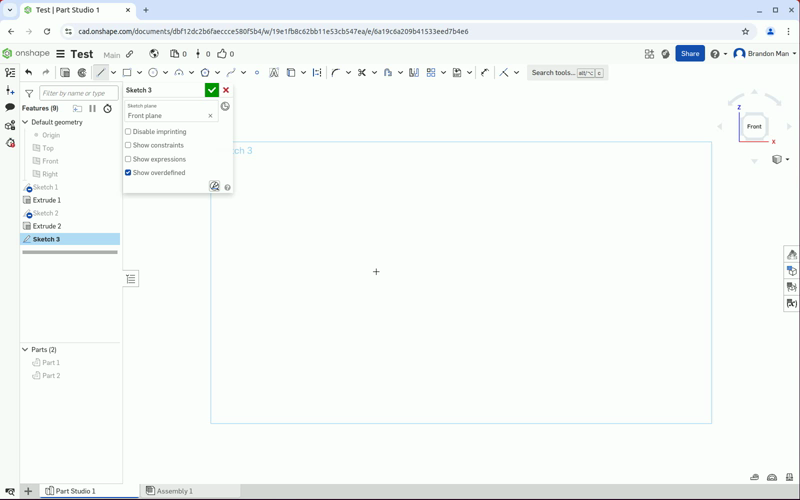
key_up(shift)
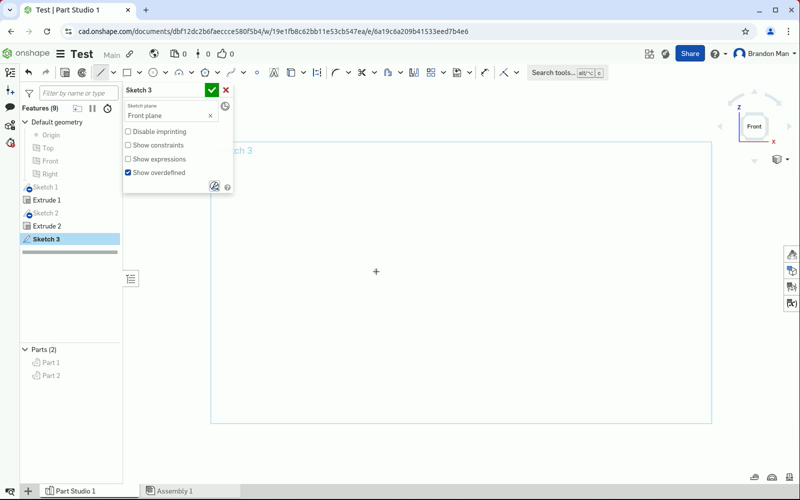
key_down(shift)
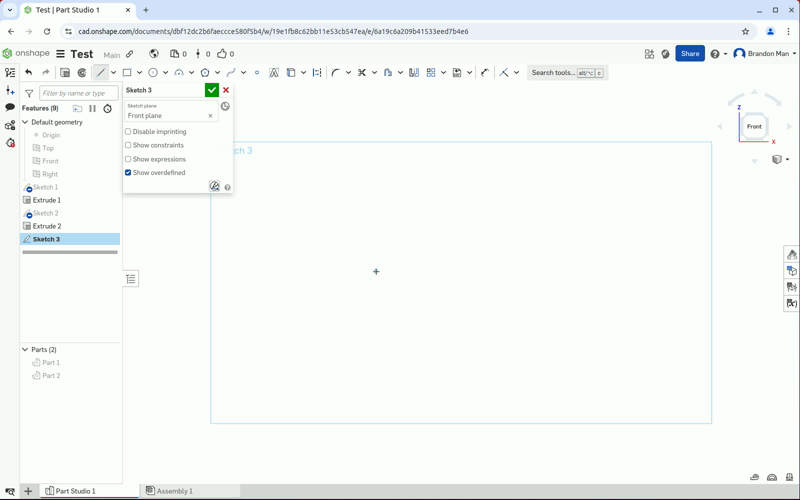
mouse_move(406, 271)
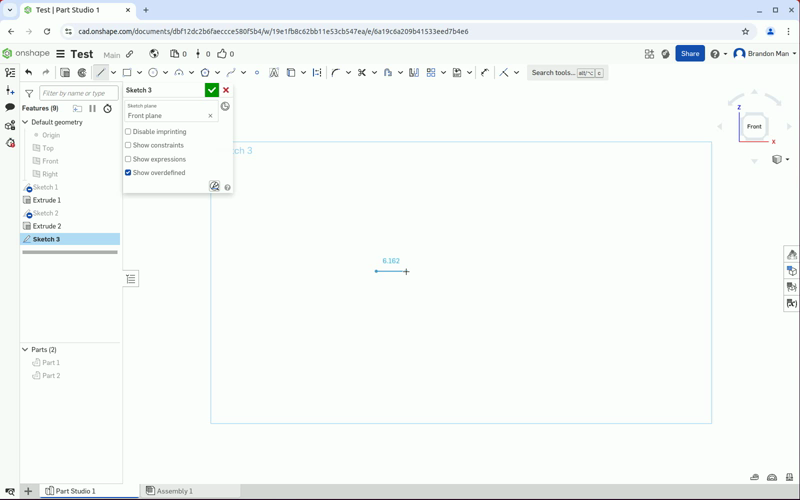
mouse_move(404, 271)
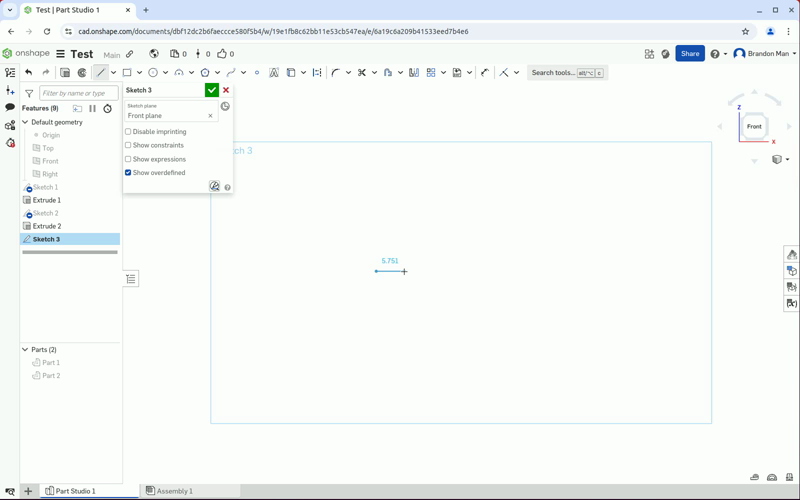
click(404, 271)
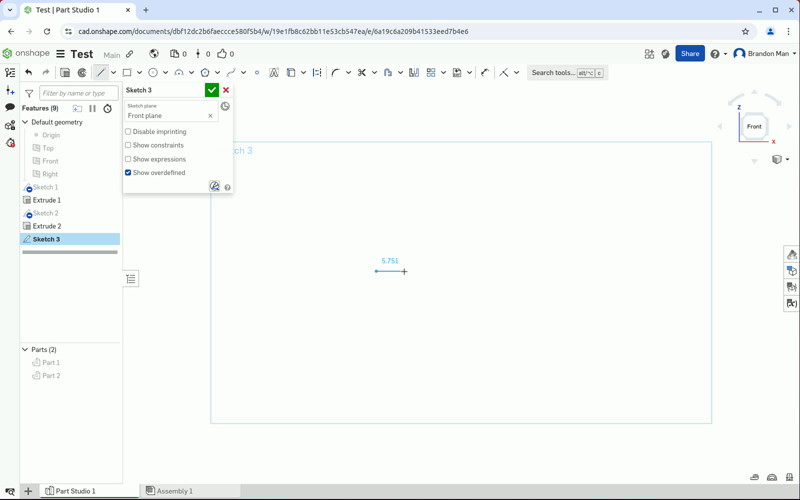
key_up(shift)
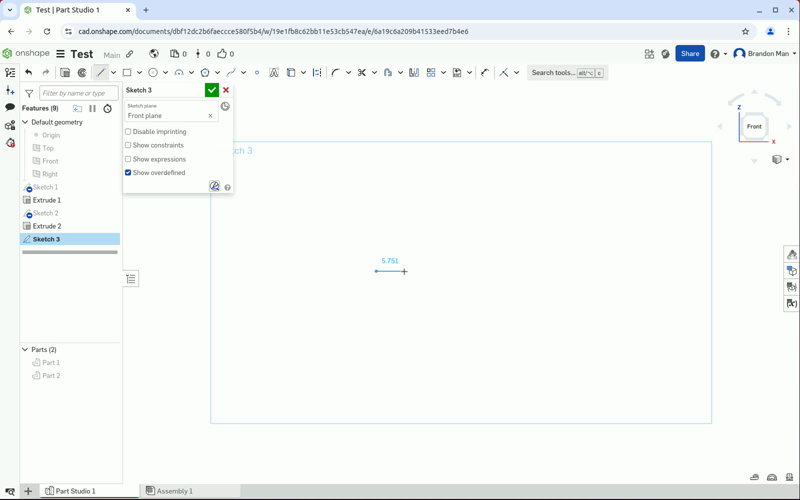
key_down(shift)
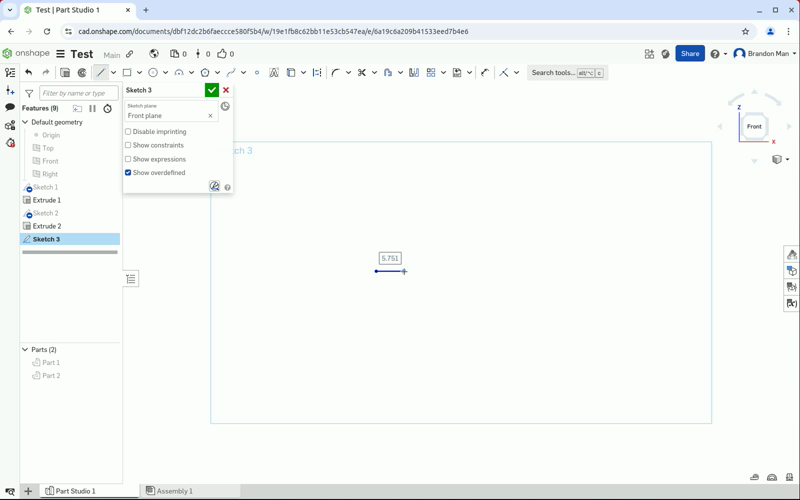
mouse_move(404, 177)
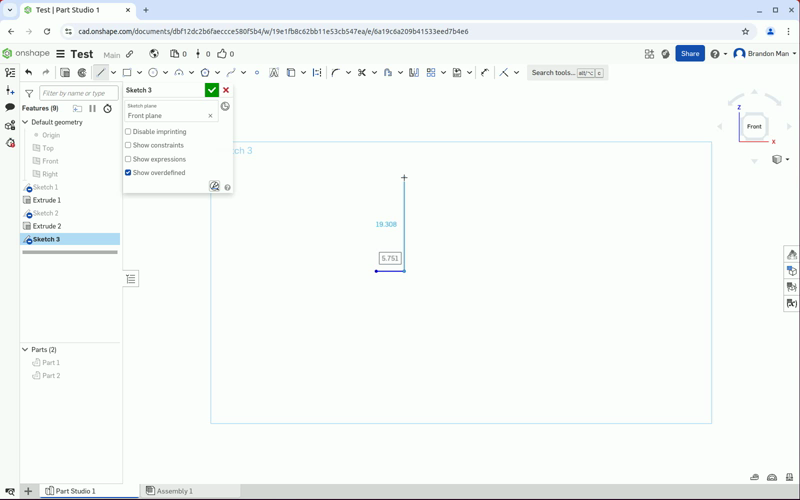
click(404, 177)
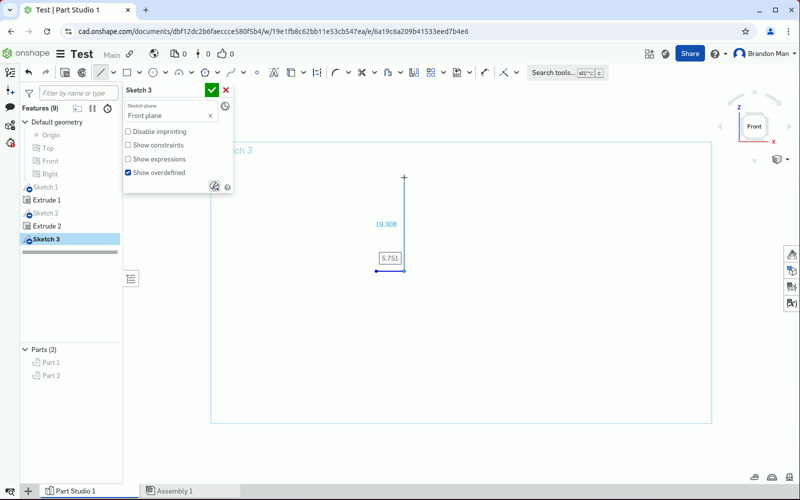
key_up(shift)
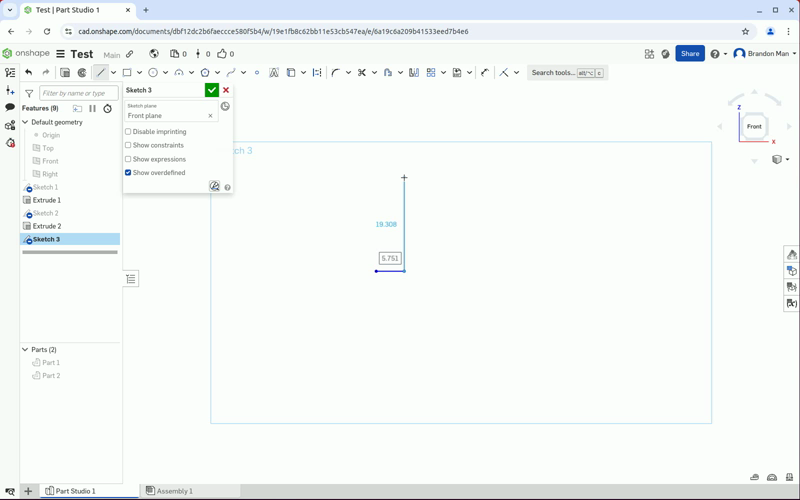
key_down(shift)
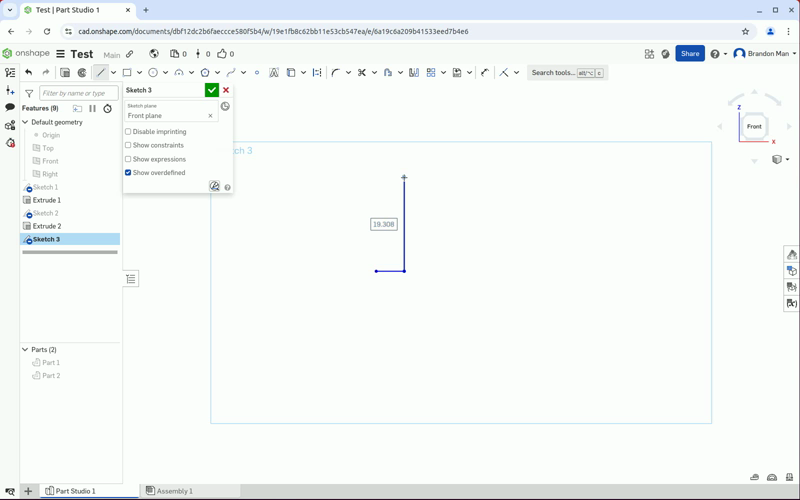
mouse_move(434, 177)
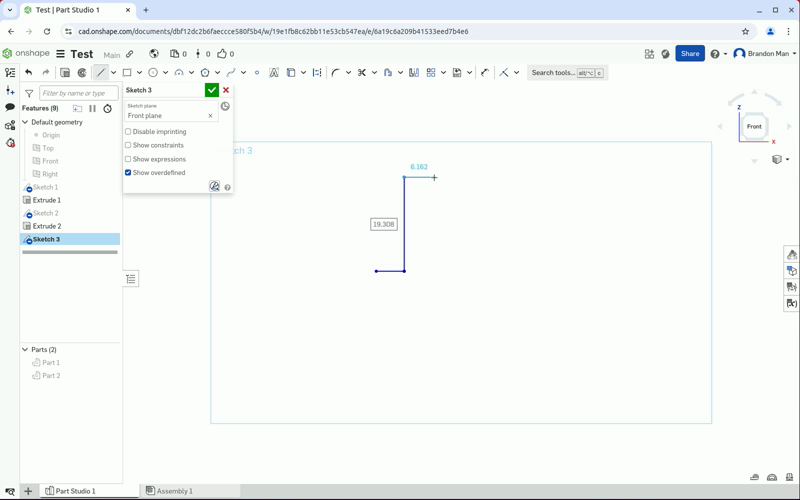
mouse_move(376, 177)
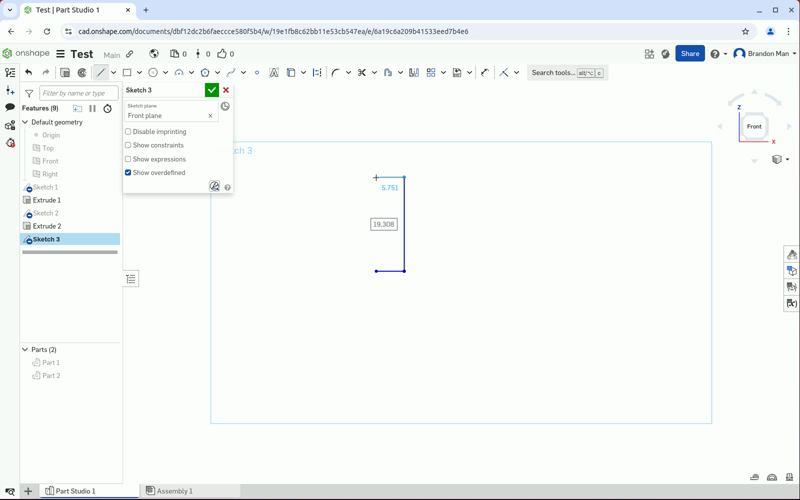
click(376, 177)
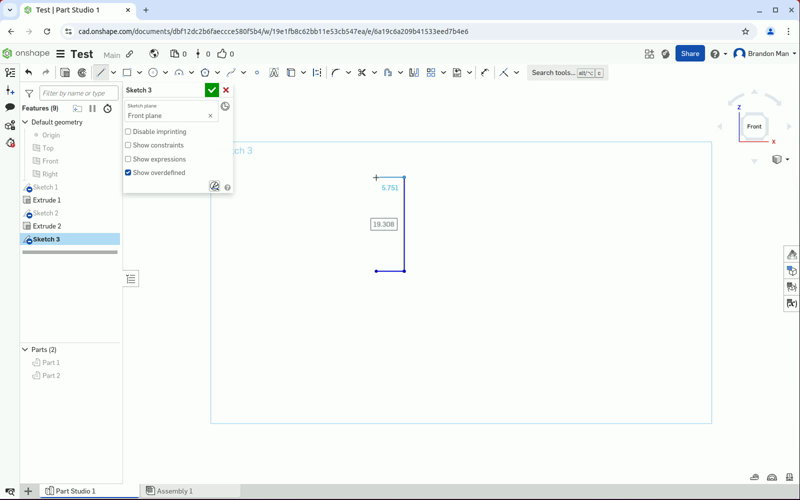
key_up(shift)
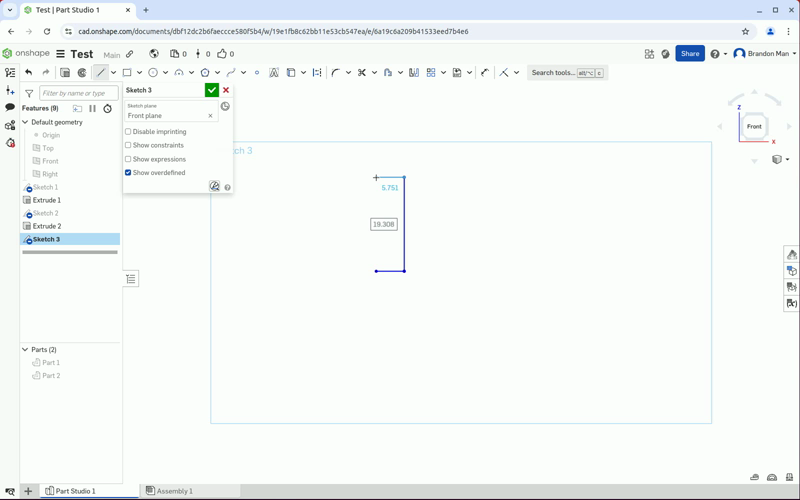
key_down(shift)
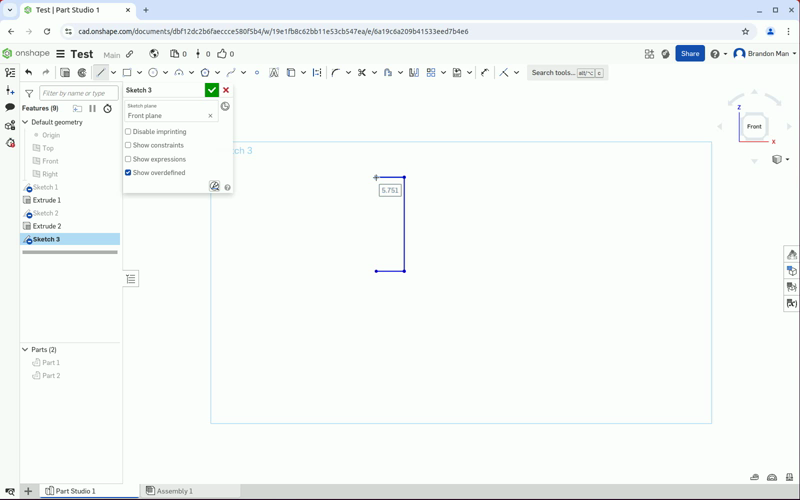
mouse_move(406, 177)
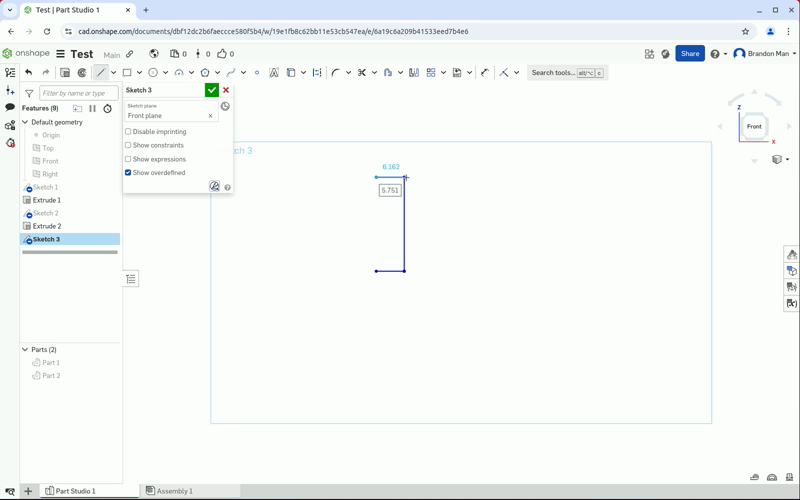
mouse_move(376, 209)
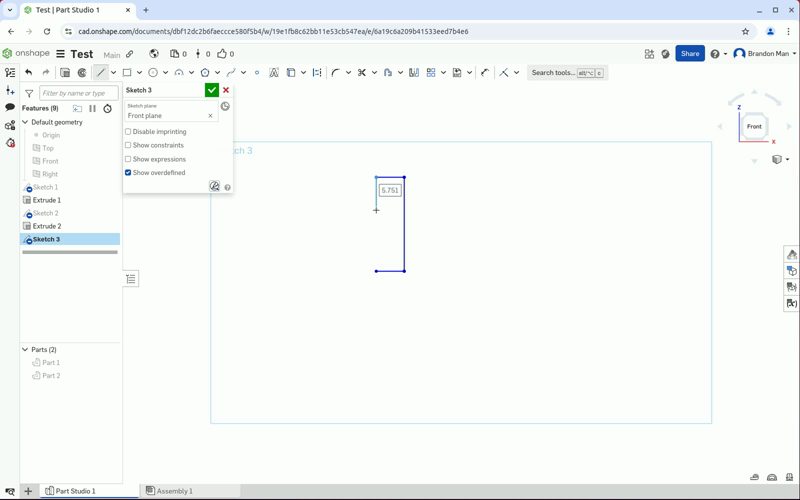
click(376, 209)
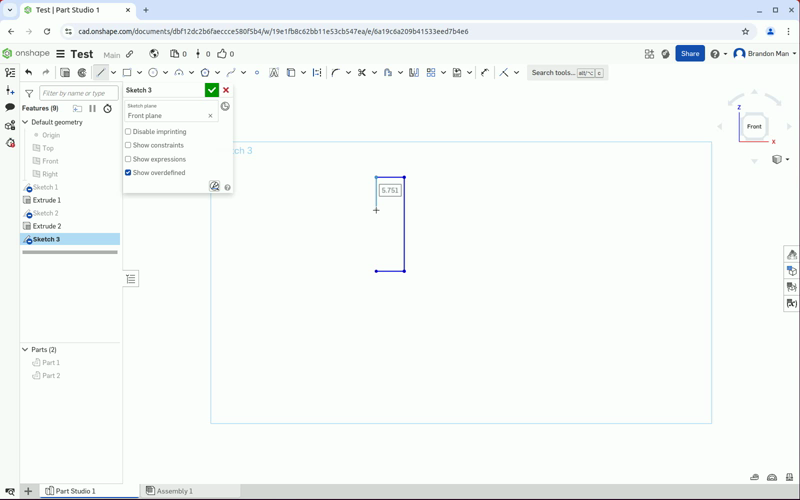
key_up(shift)
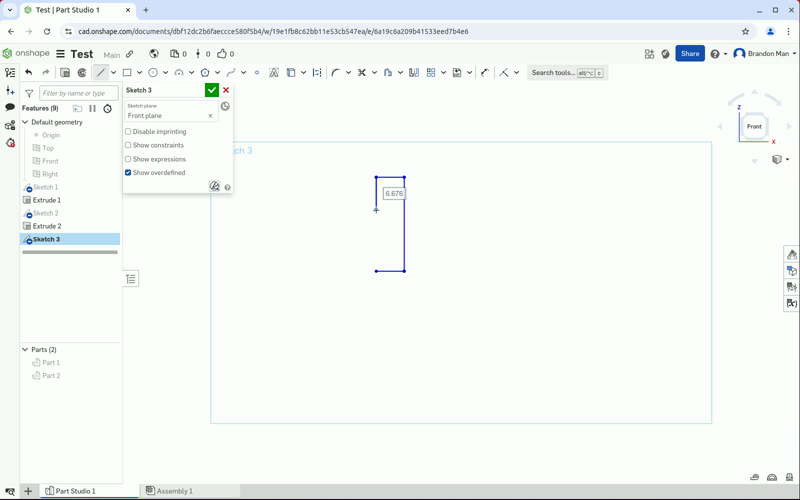
key_down(shift)
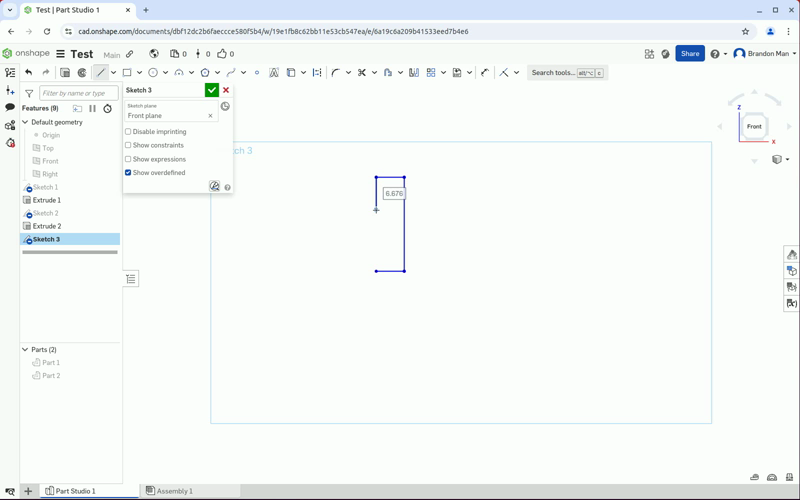
mouse_move(406, 209)
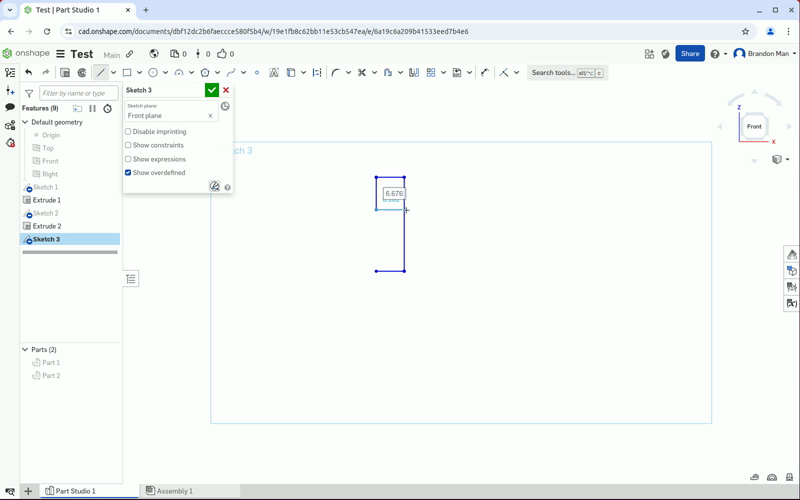
mouse_move(376, 238)
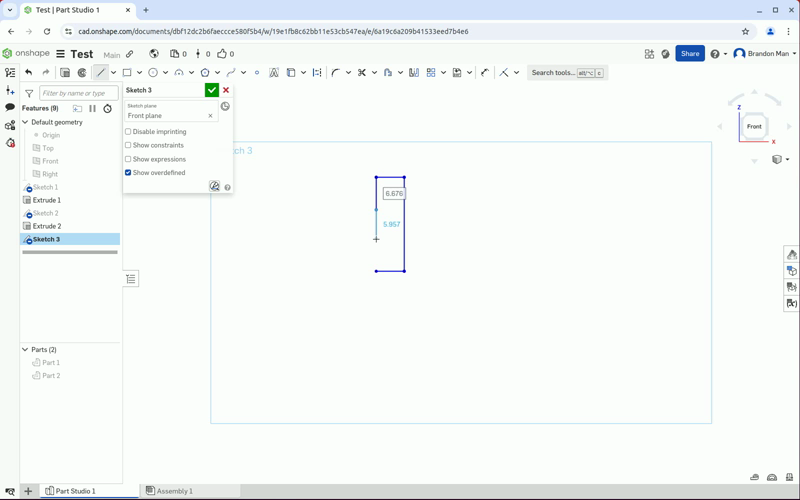
click(376, 238)
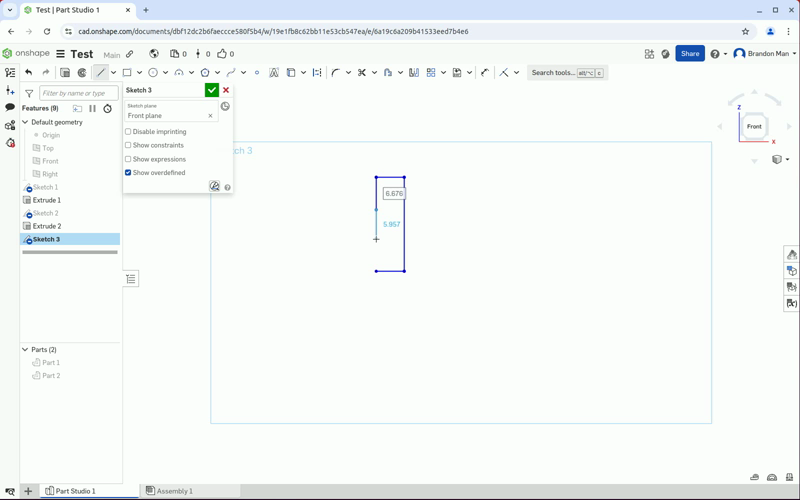
key_up(shift)
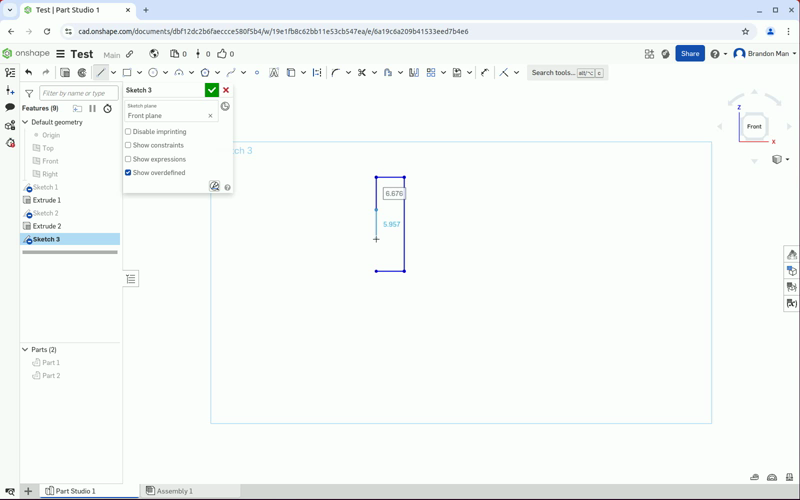
mouse_move(406, 238)
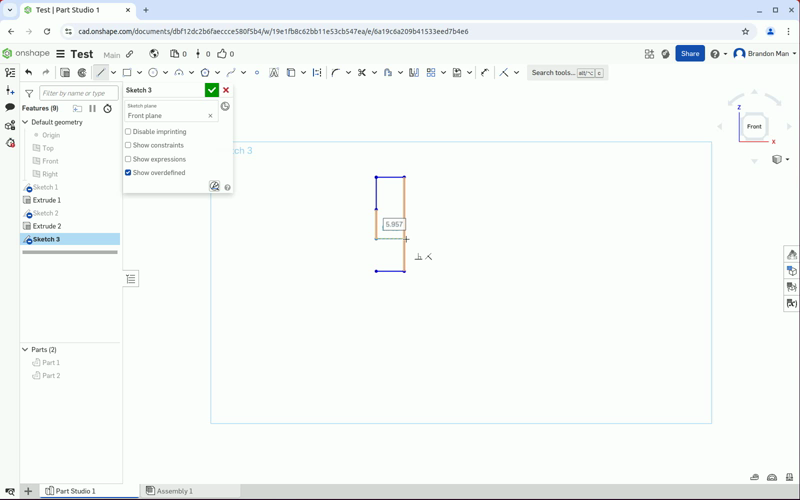
key_down(shift)
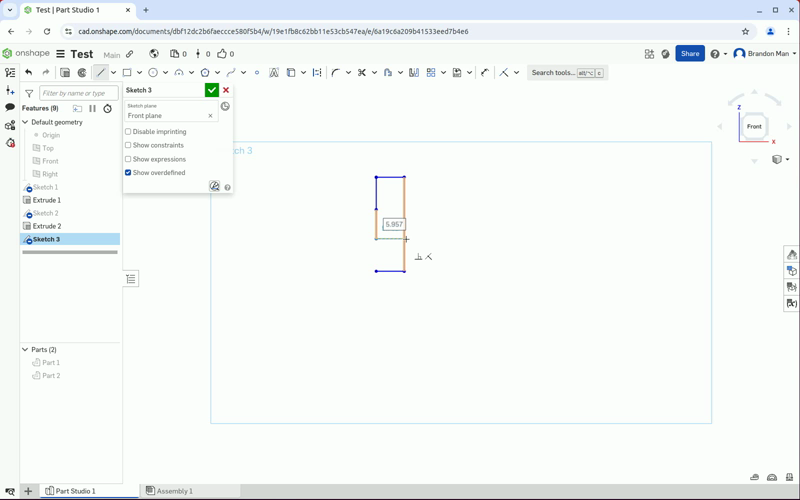
mouse_move(376, 271)
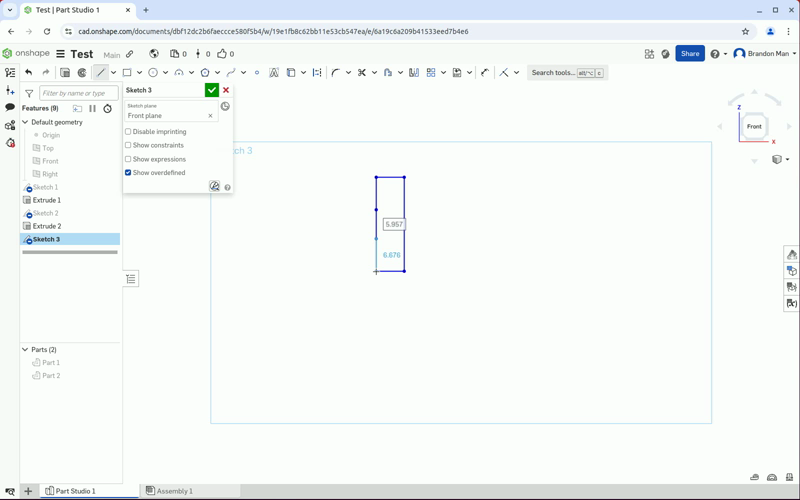
key_up(shift)
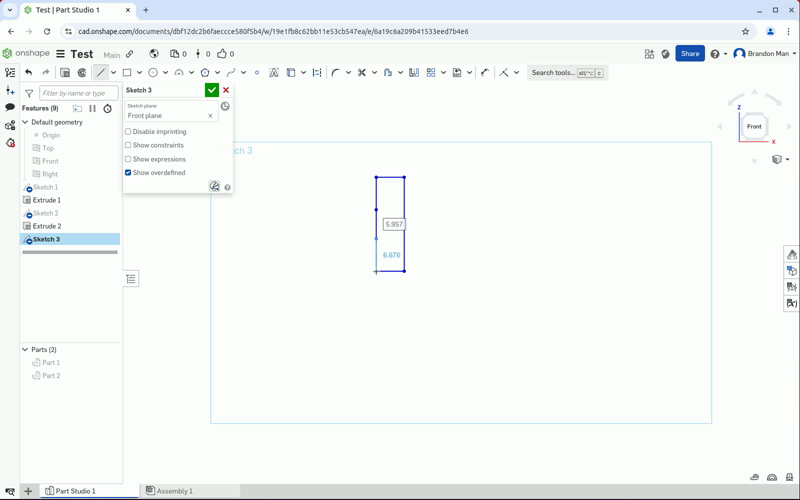
click(376, 271)
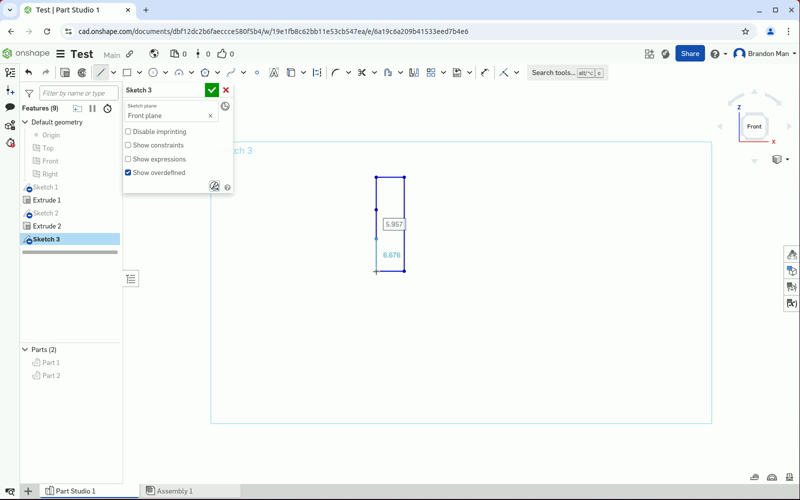
key(esc)
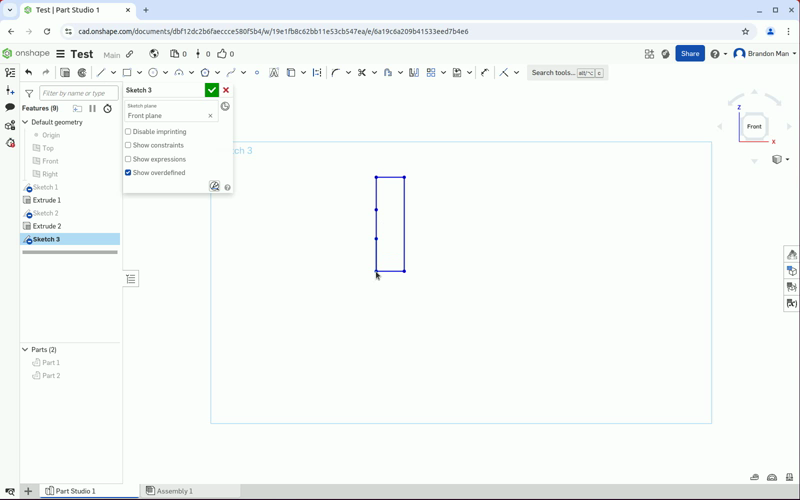
mouse_move(386, 242)
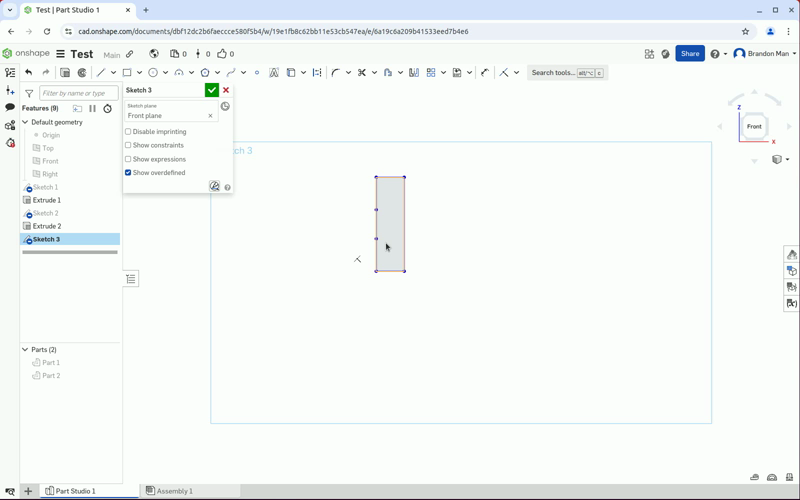
click(386, 242)
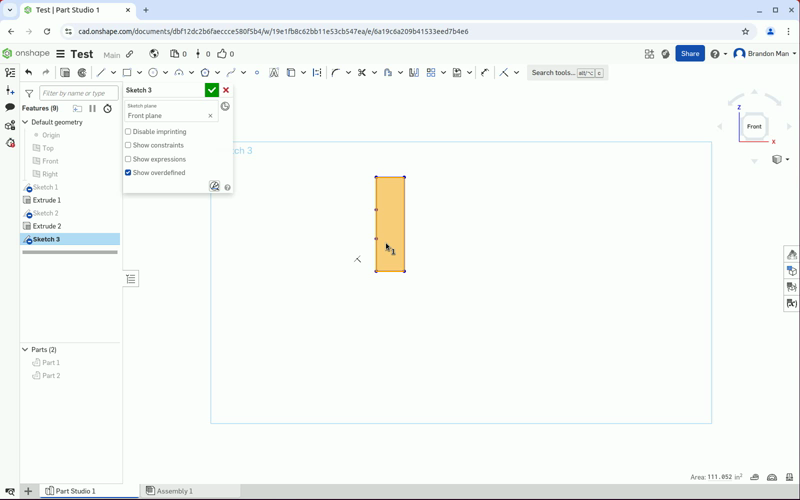
mouse_move(73, 352)
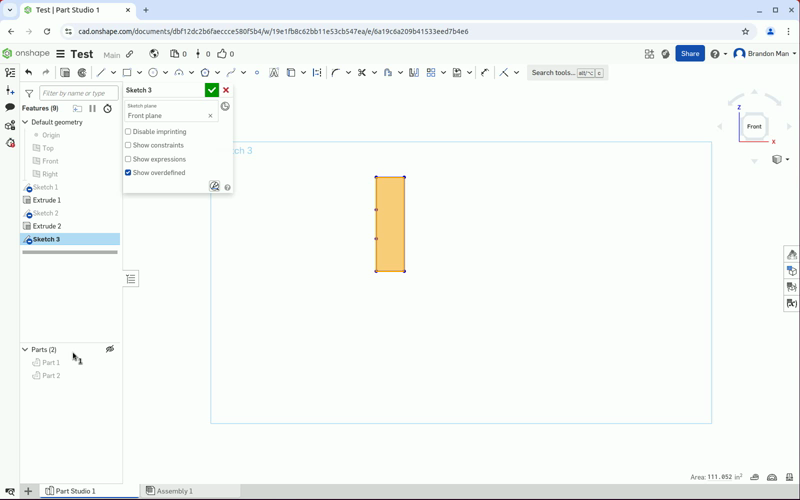
key(shift+y)
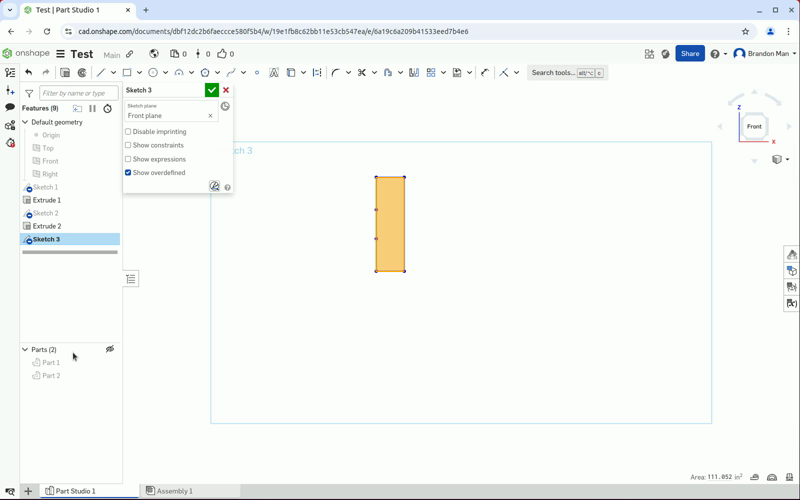
key(shift+e)
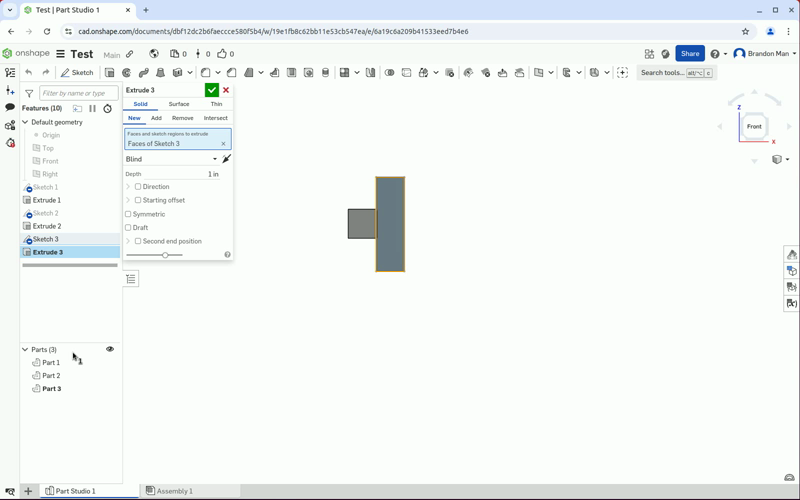
mouse_move(143, 106)
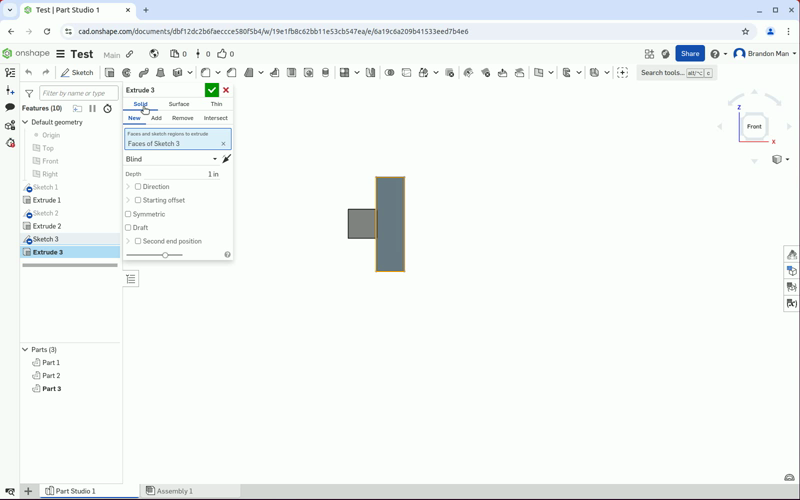
click(143, 106)
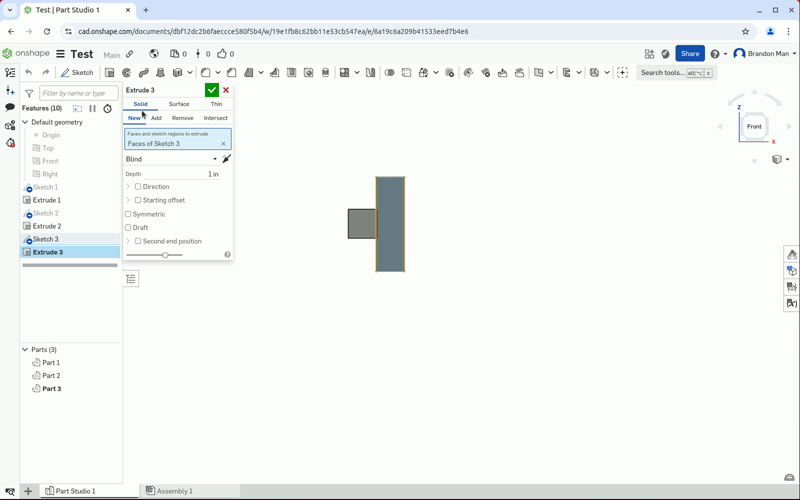
mouse_move(137, 120)
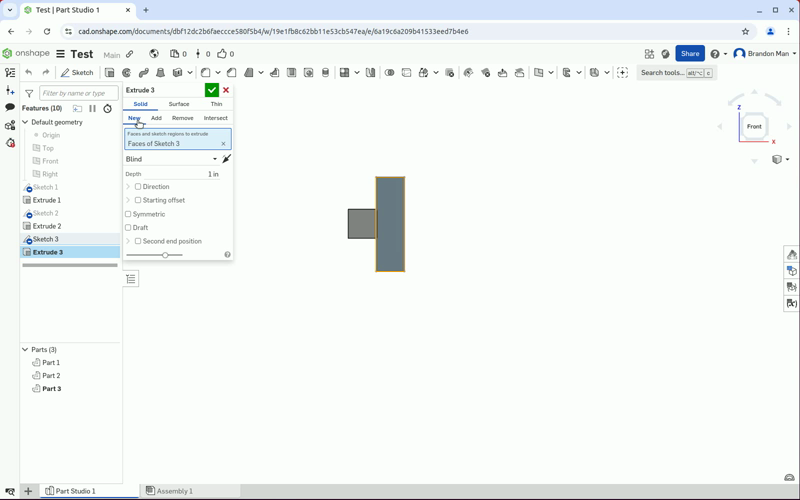
click(137, 120)
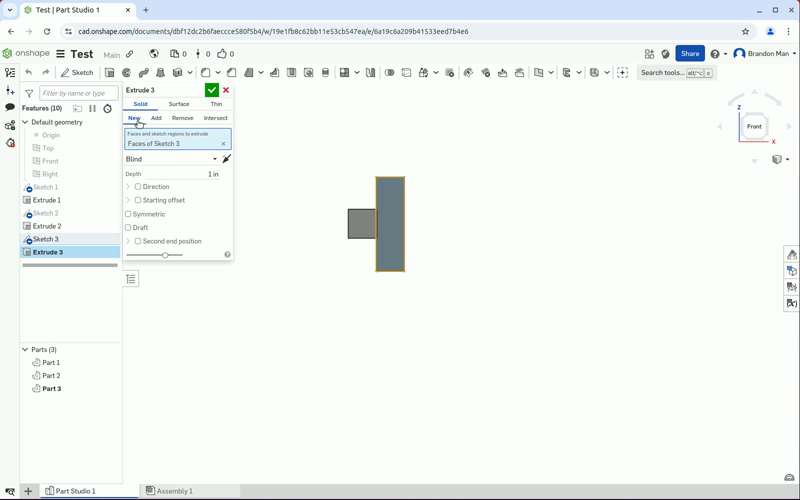
key(tab, 4)
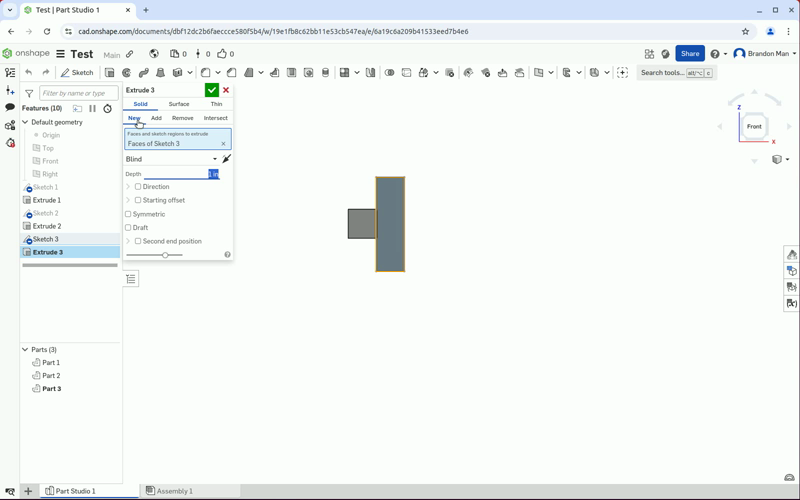
text(7.702)
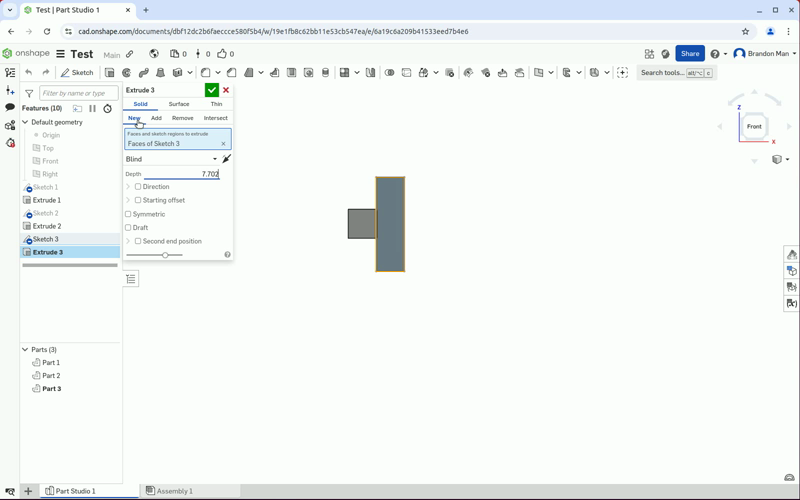
key(tab, 3)
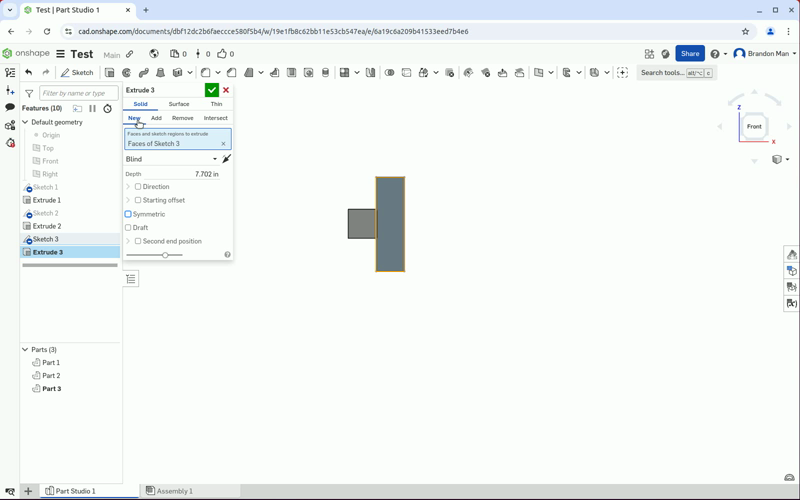
key(space)
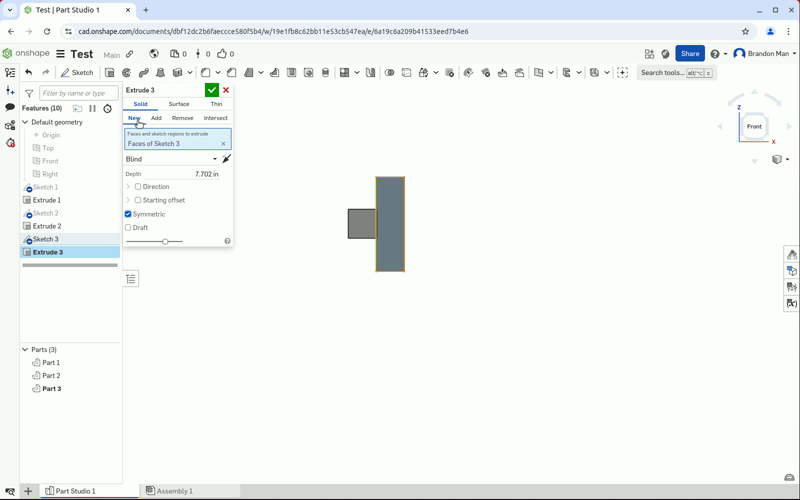
key(enter)
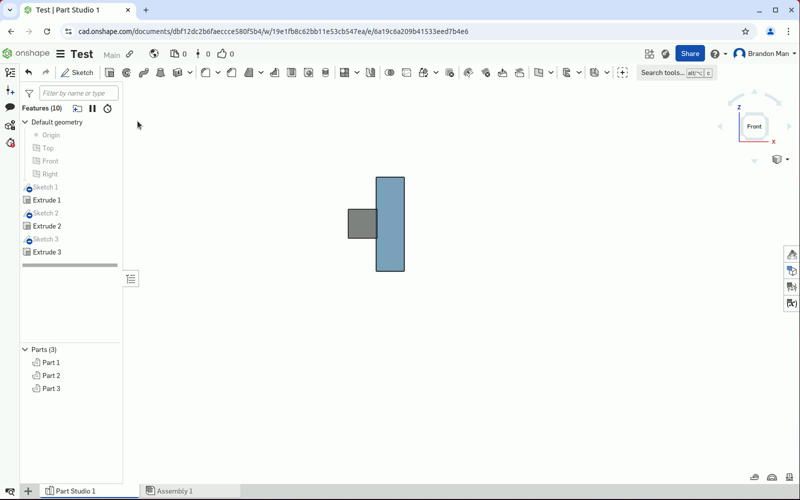
key(shift+h)
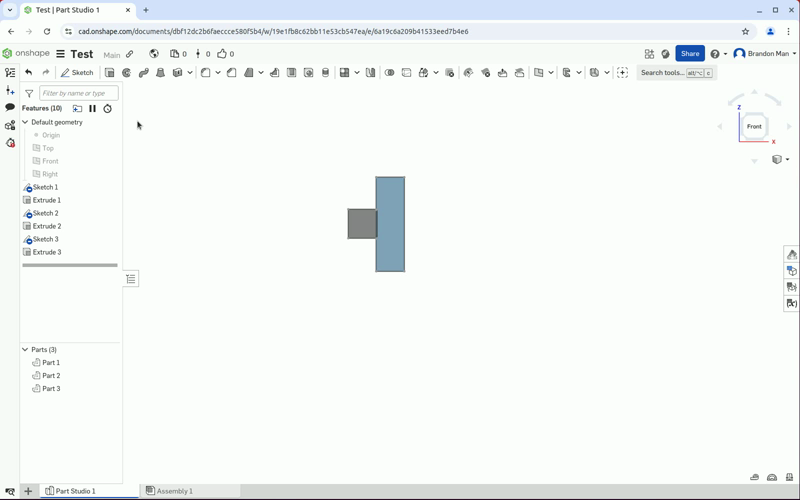
key(shift+h)
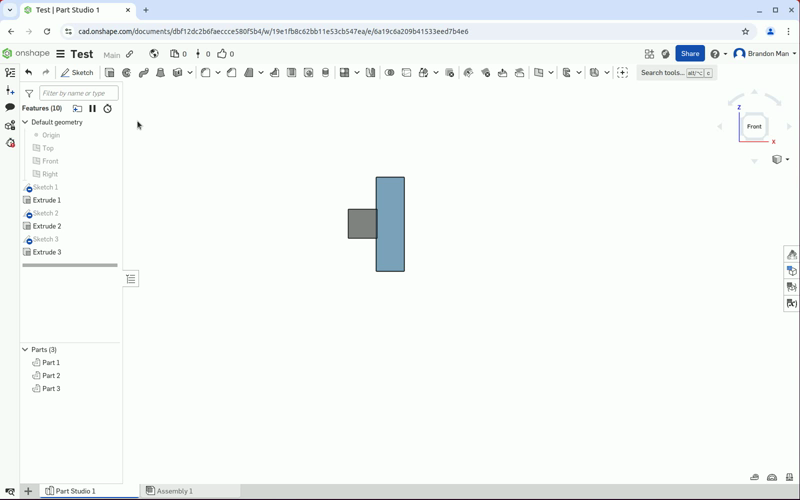
mouse_move(73, 189)
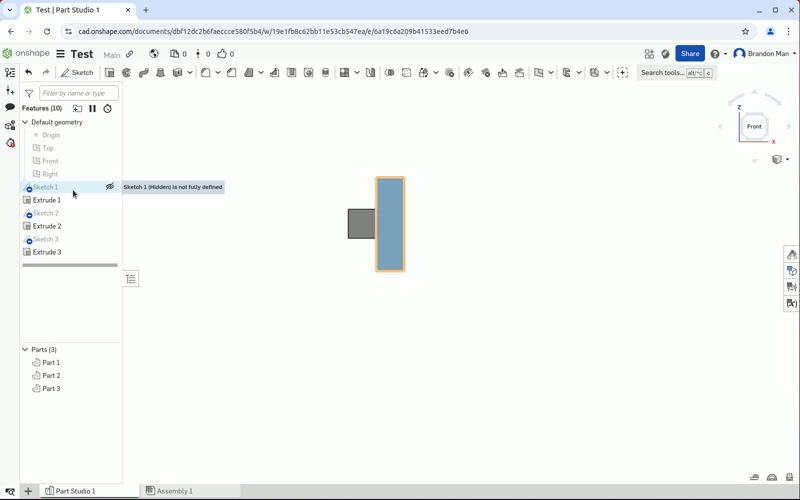
click(73, 189)
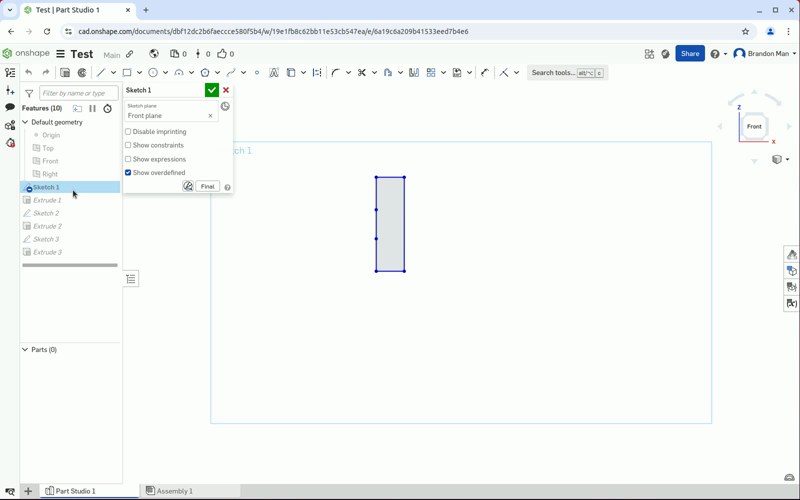
mouse_move(229, 92)
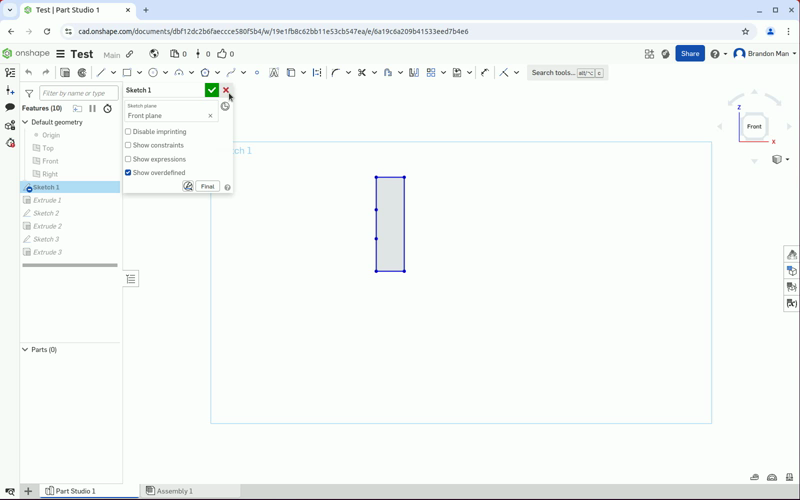
click(229, 92)
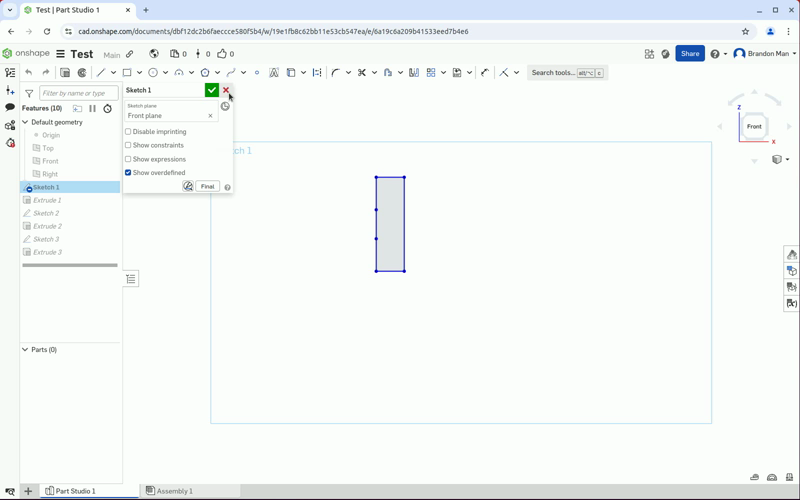
key(shift+s)
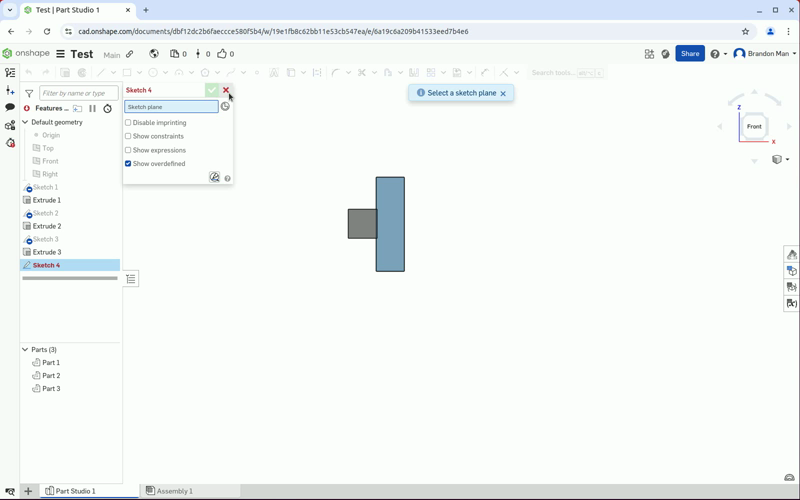
mouse_move(73, 163)
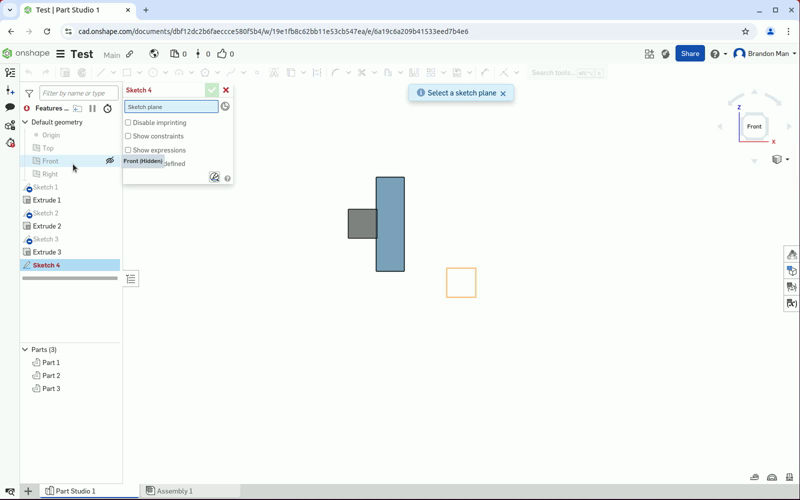
click(73, 163)
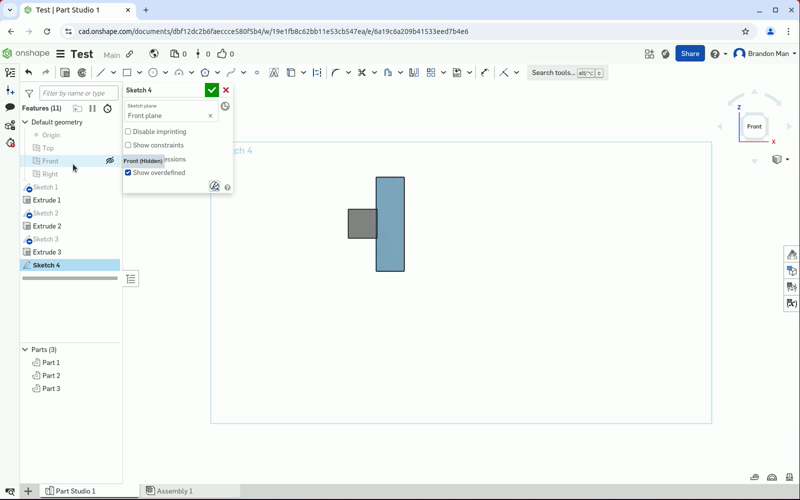
mouse_move(73, 352)
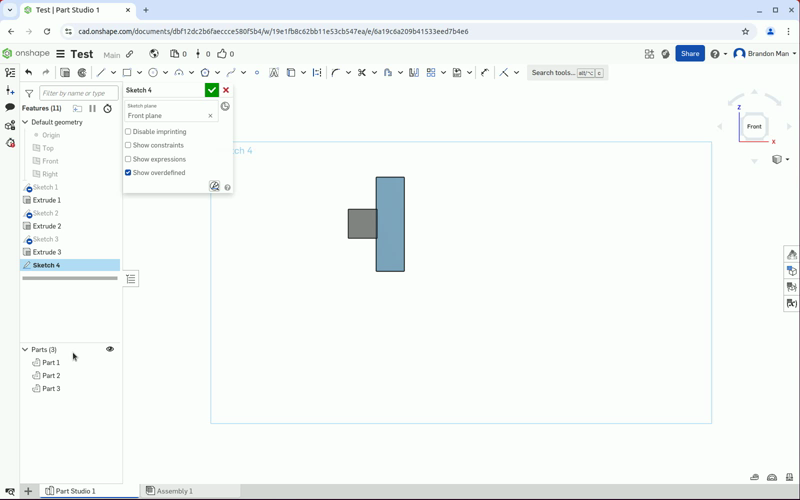
key(y)
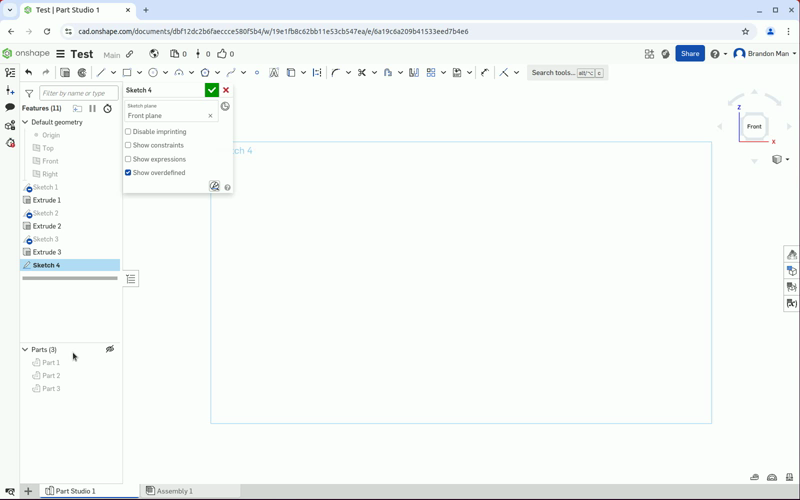
key(l)
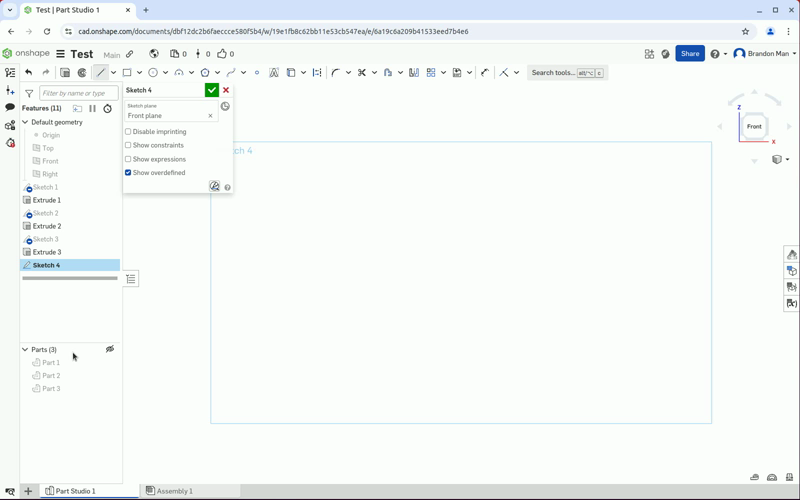
key_down(shift)
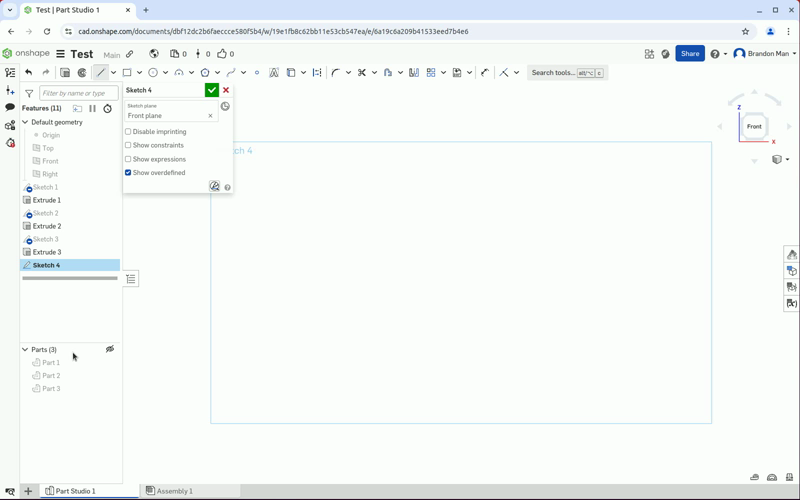
mouse_move(348, 238)
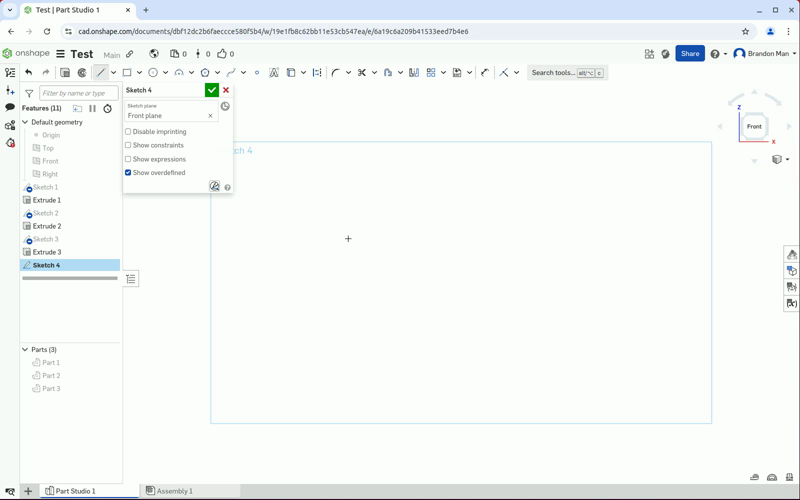
click(348, 238)
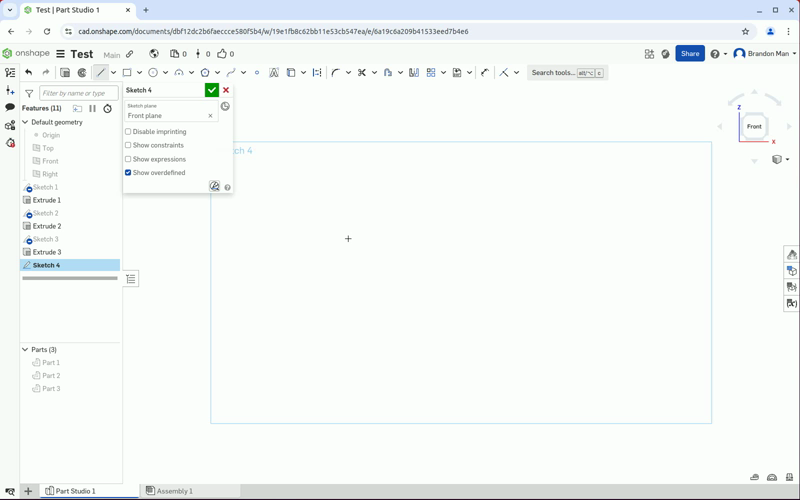
key_up(shift)
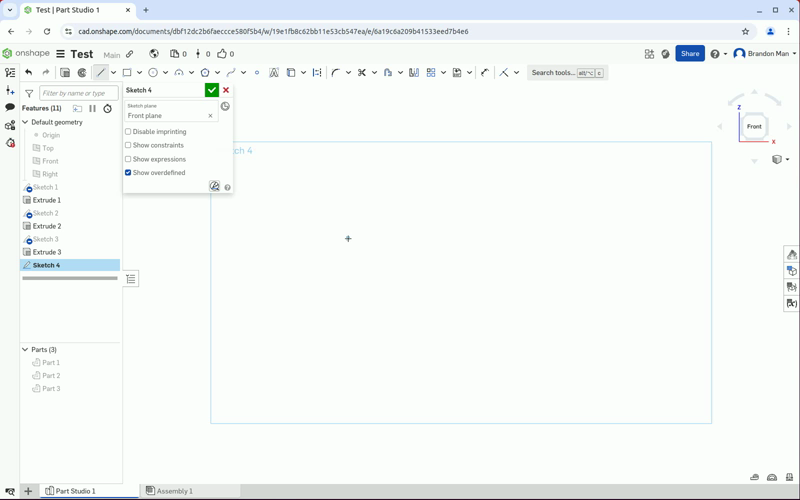
key_down(shift)
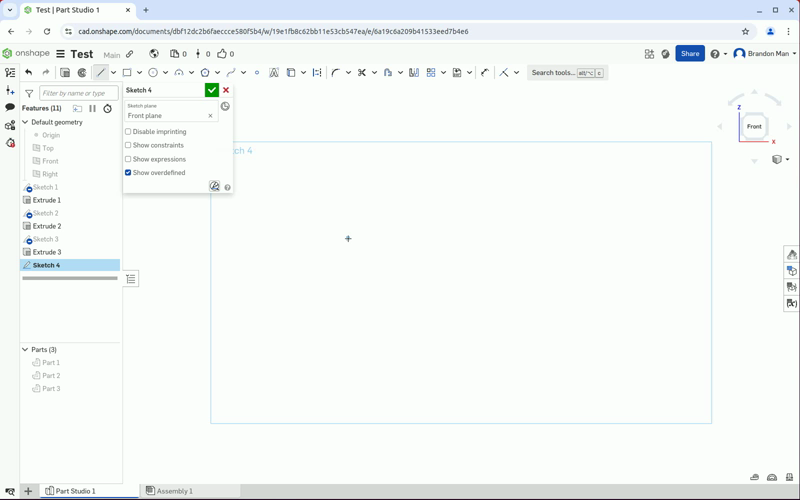
mouse_move(378, 238)
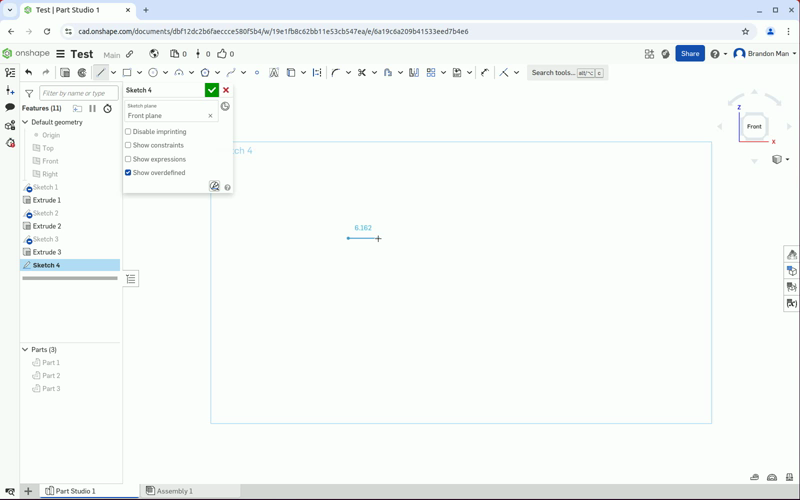
mouse_move(377, 238)
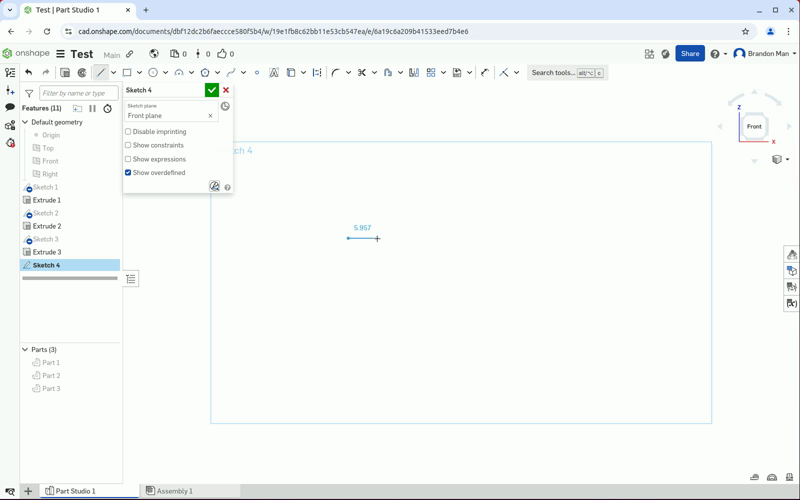
click(377, 238)
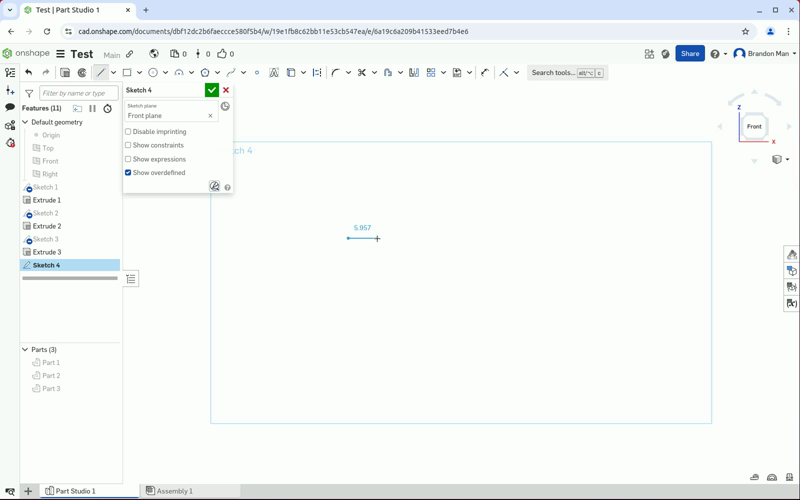
key_up(shift)
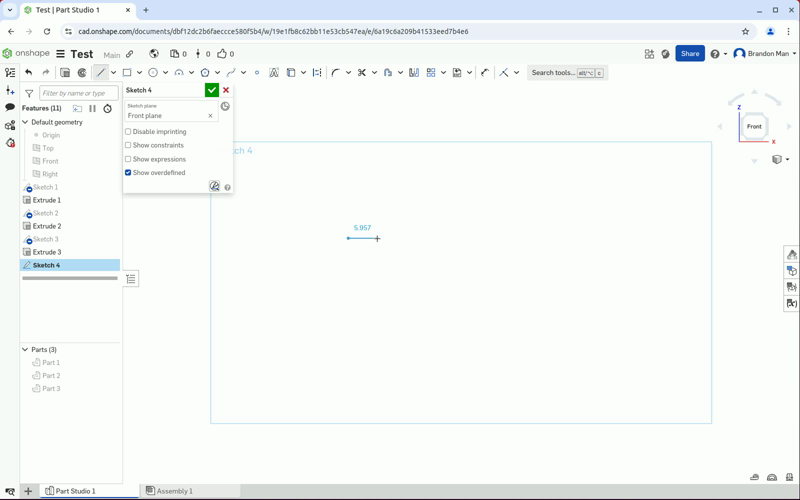
key_down(shift)
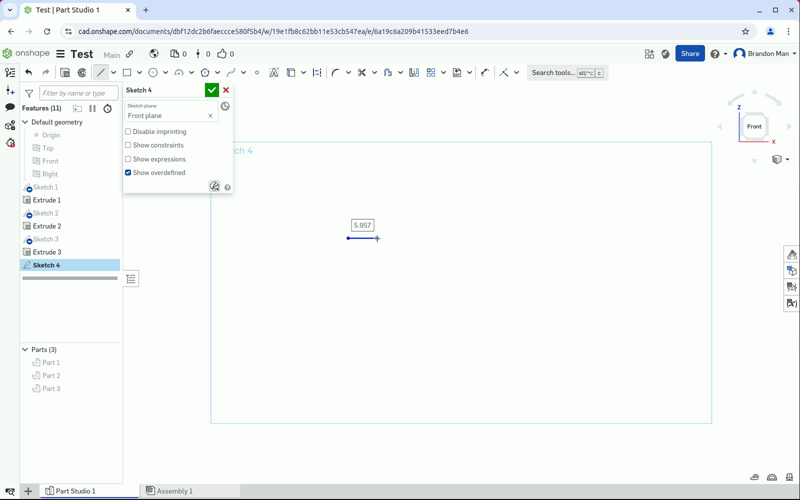
mouse_move(407, 238)
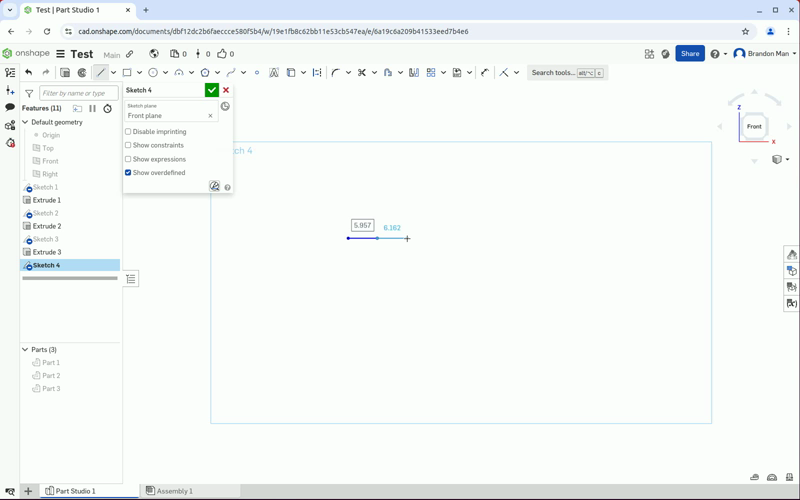
mouse_move(377, 209)
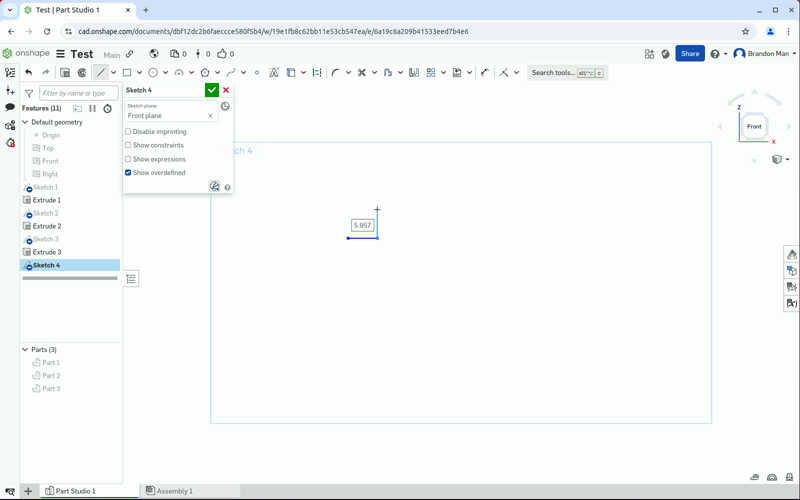
click(377, 209)
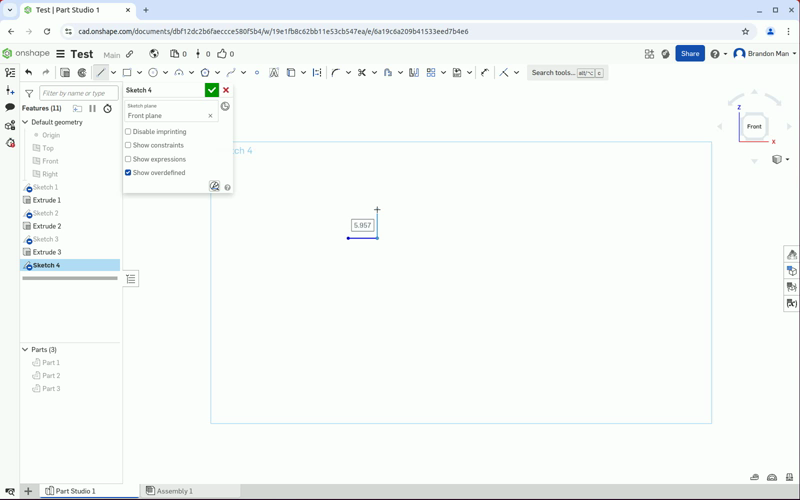
key_up(shift)
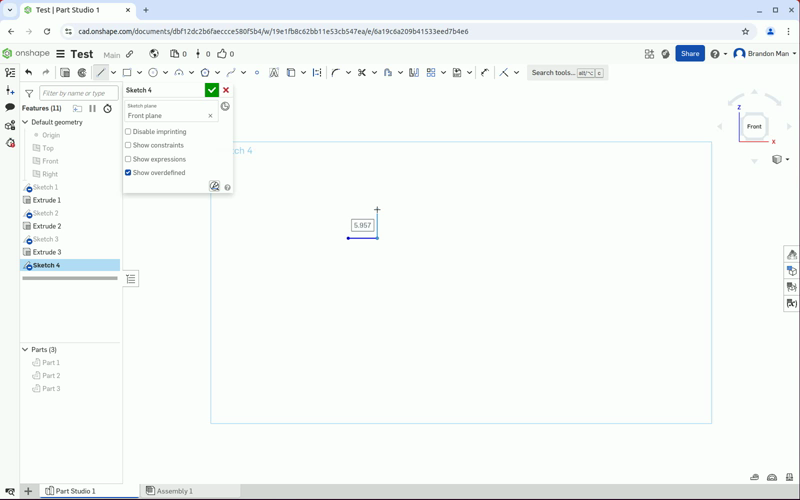
key_down(shift)
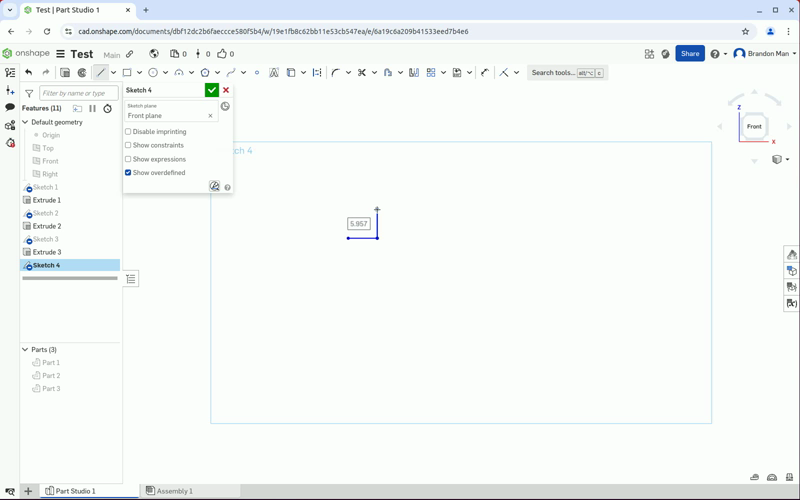
mouse_move(407, 209)
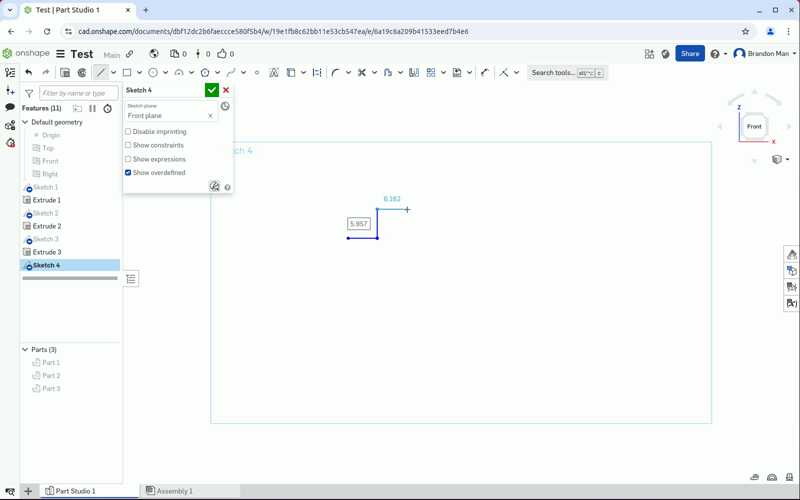
mouse_move(348, 209)
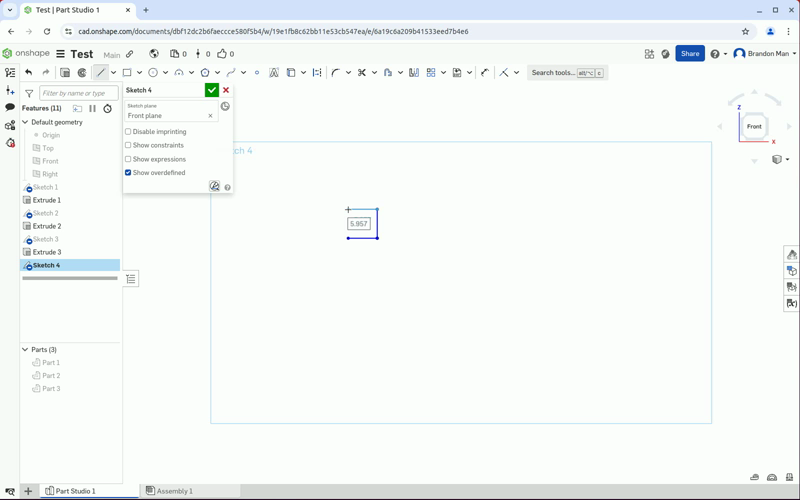
click(348, 209)
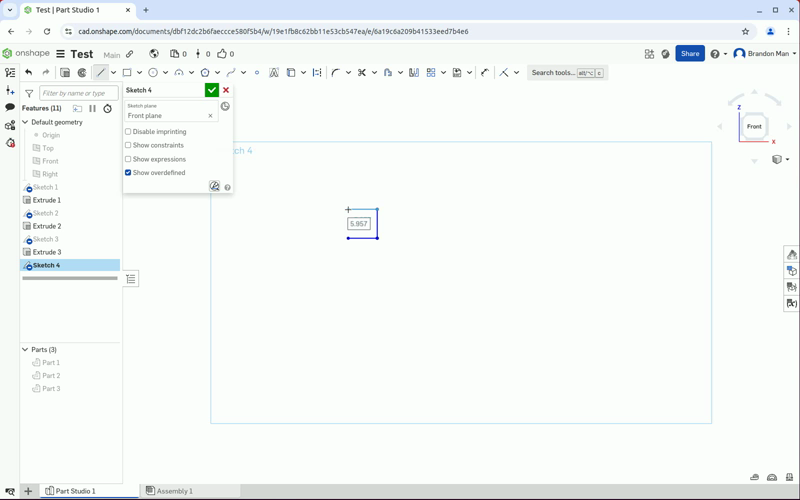
key_up(shift)
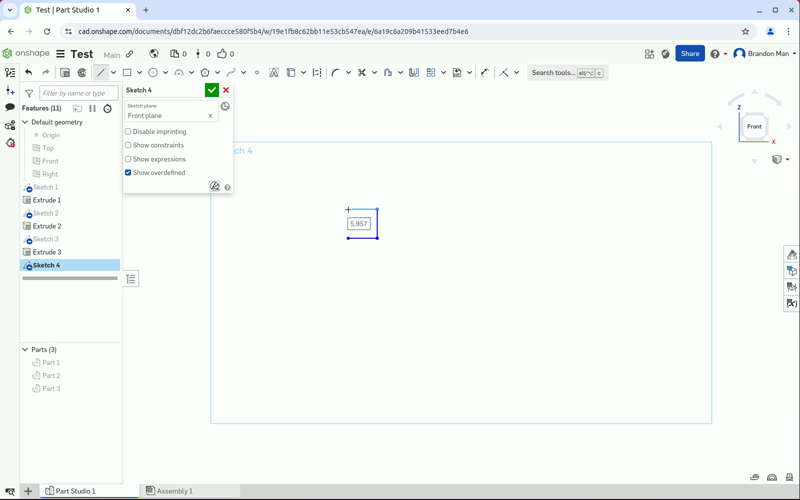
mouse_move(378, 209)
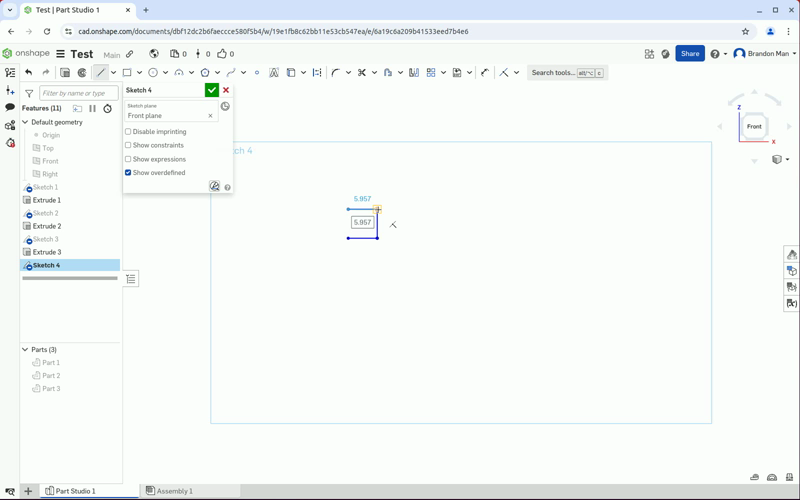
key_down(shift)
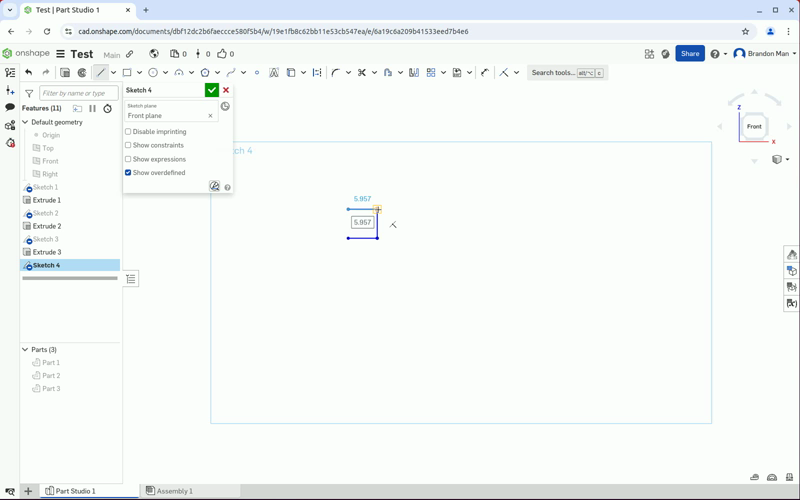
mouse_move(348, 238)
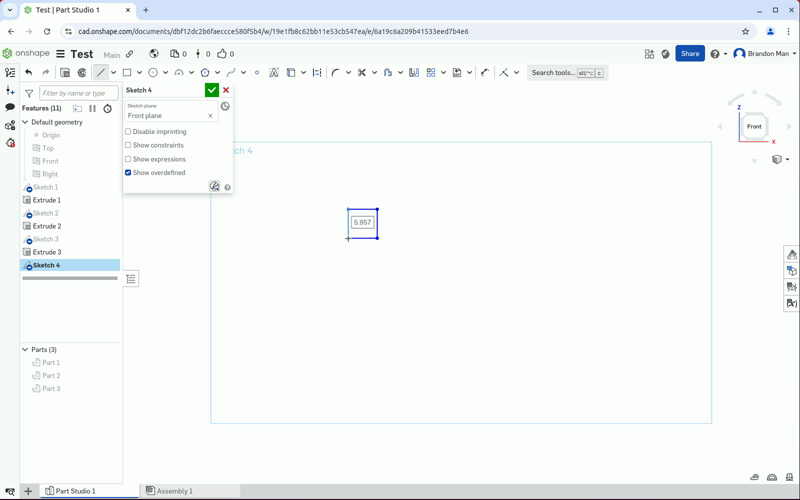
key_up(shift)
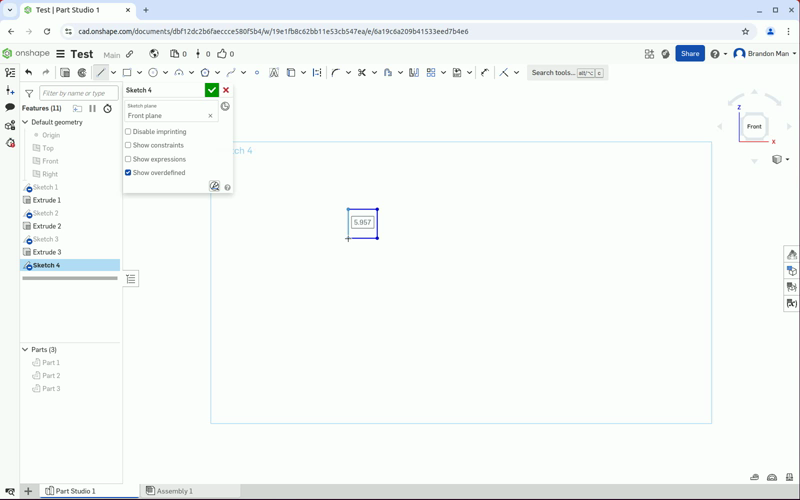
click(348, 238)
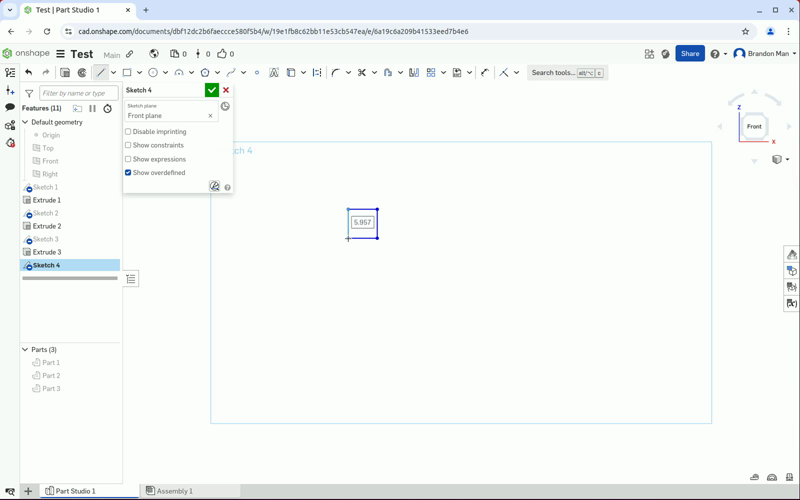
key(esc)
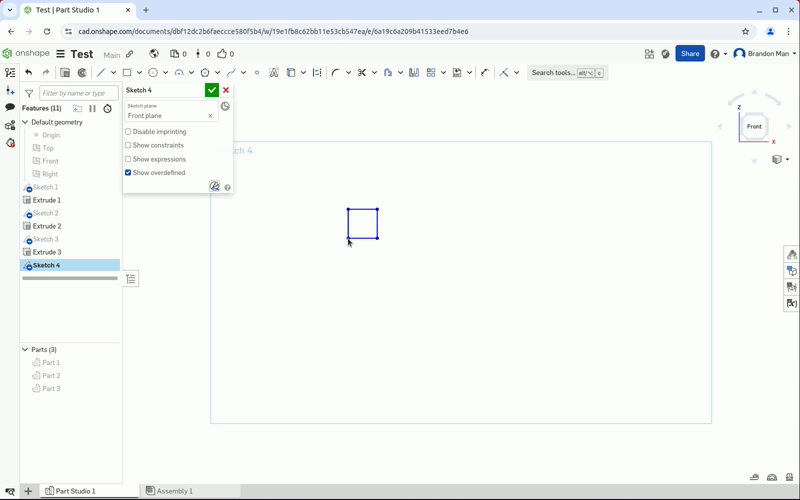
mouse_move(357, 221)
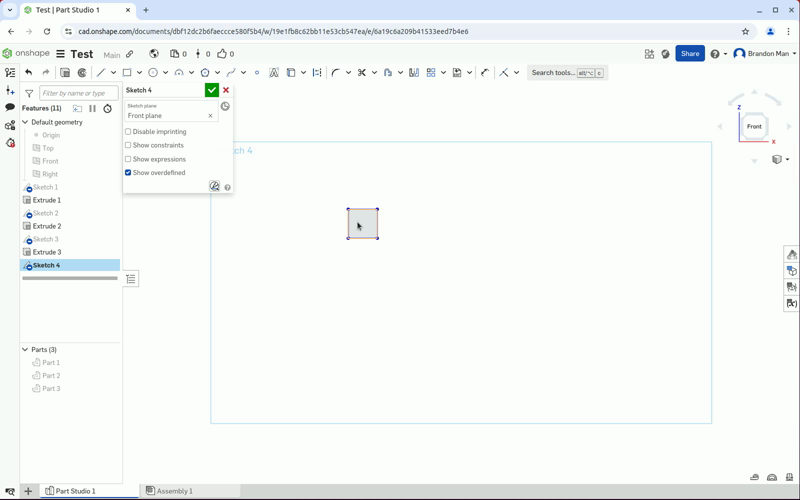
scroll(6)
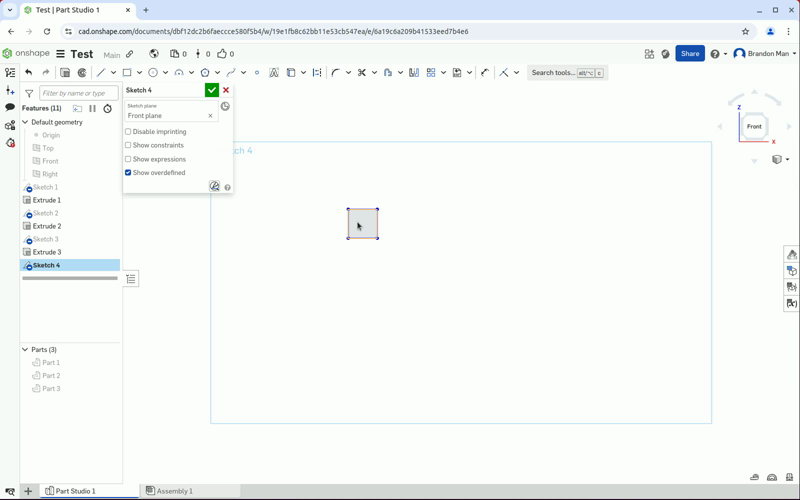
scroll(6)
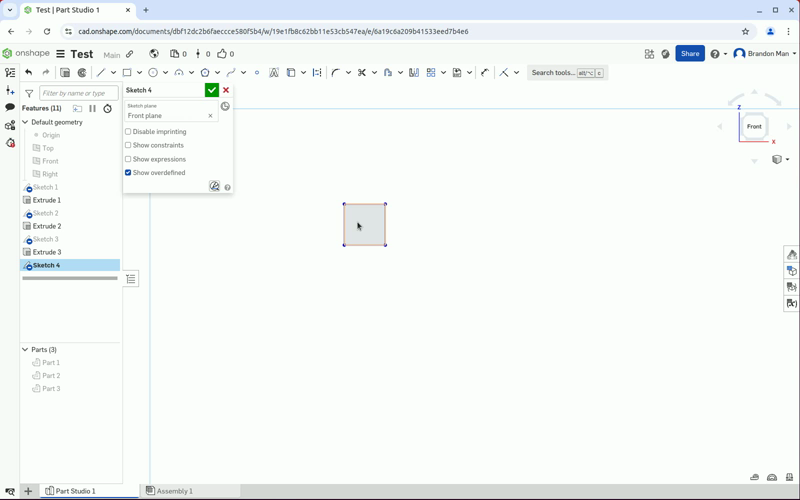
scroll(6)
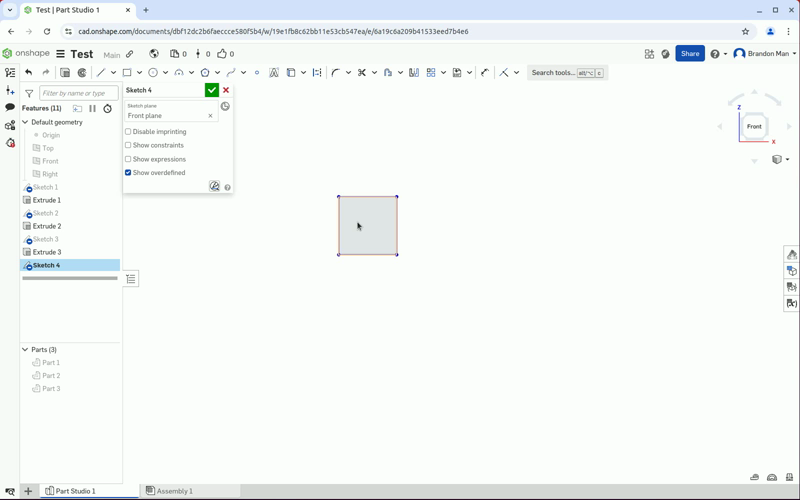
scroll(6)
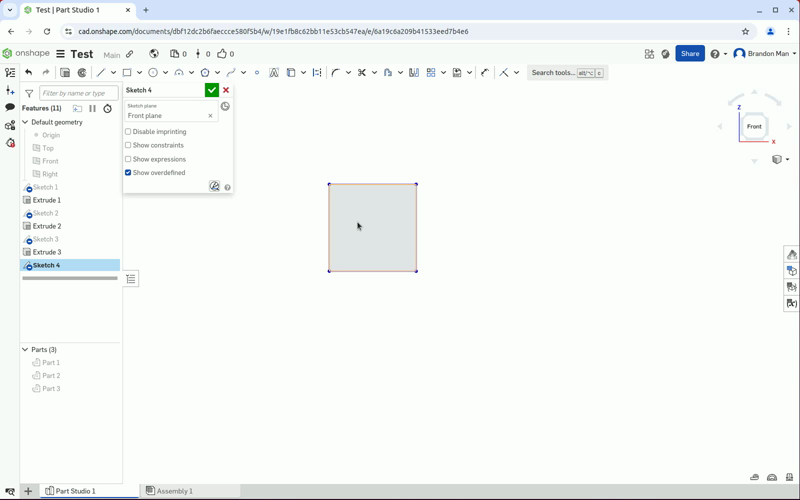
scroll(6)
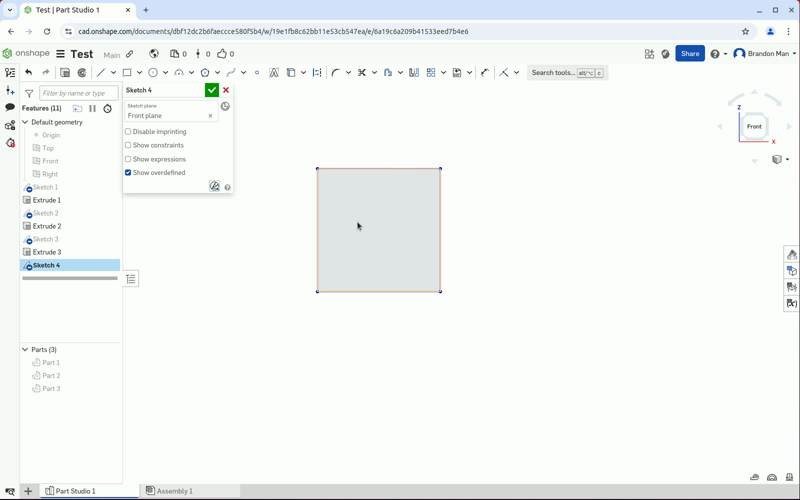
scroll(6)
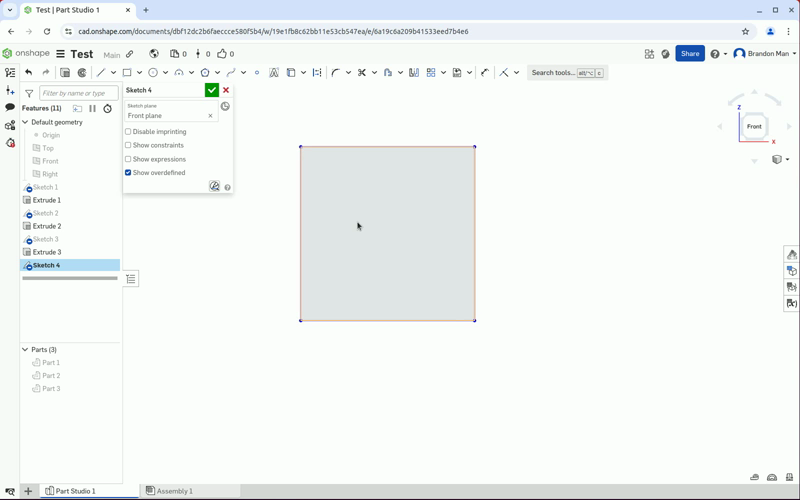
scroll(6)
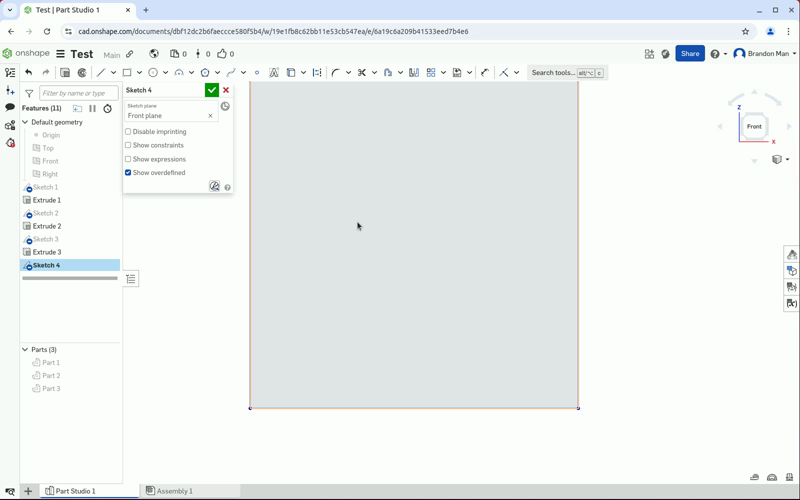
click(357, 221)
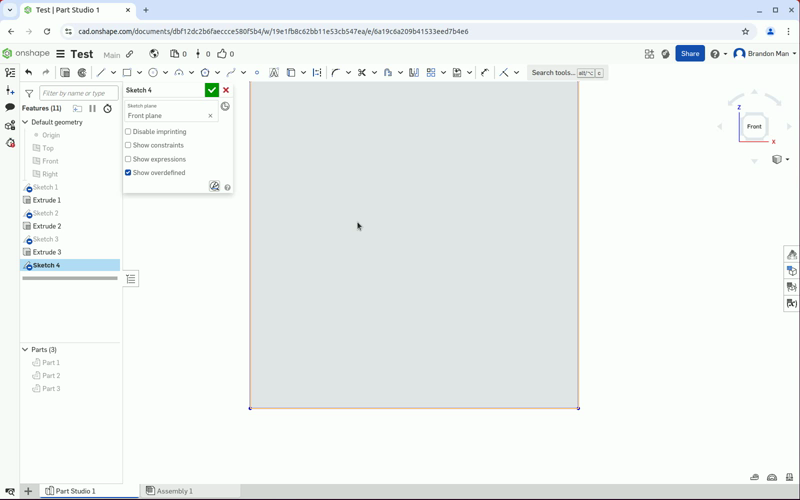
scroll(-6)
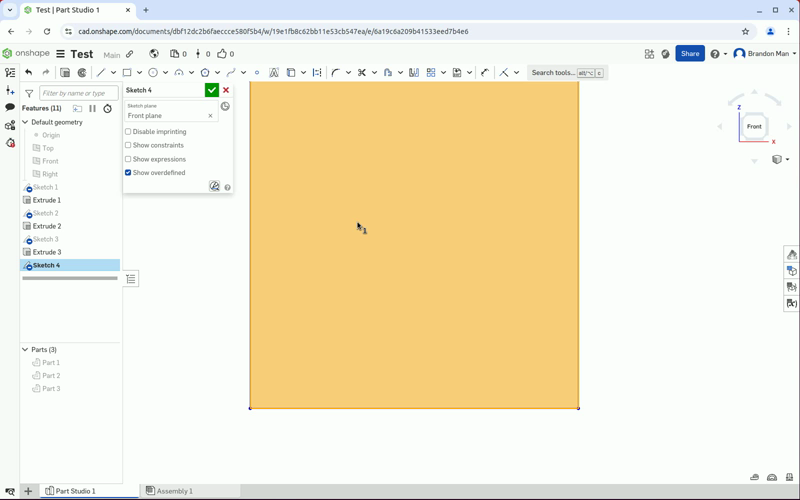
scroll(-6)
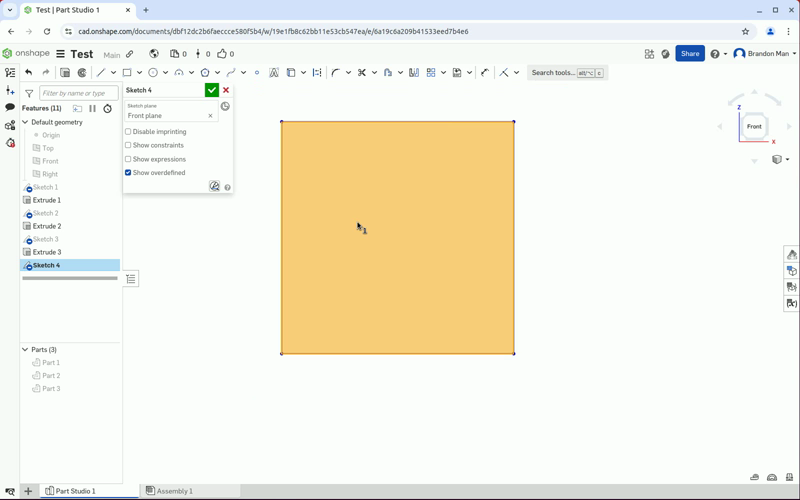
scroll(-6)
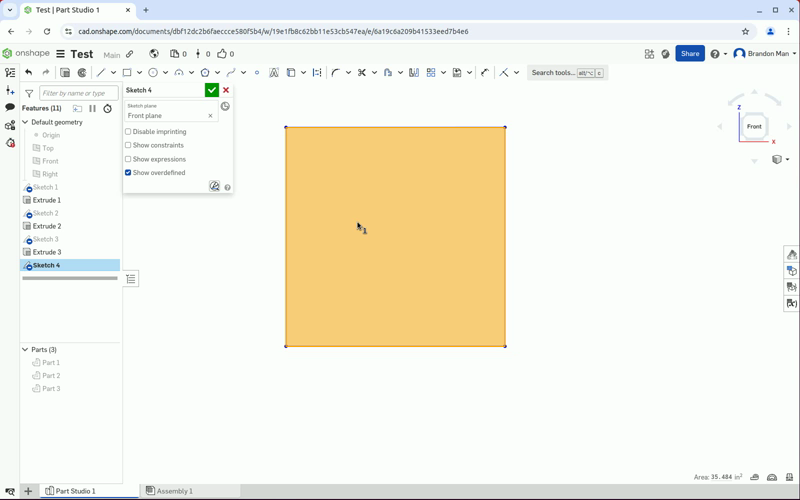
scroll(-6)
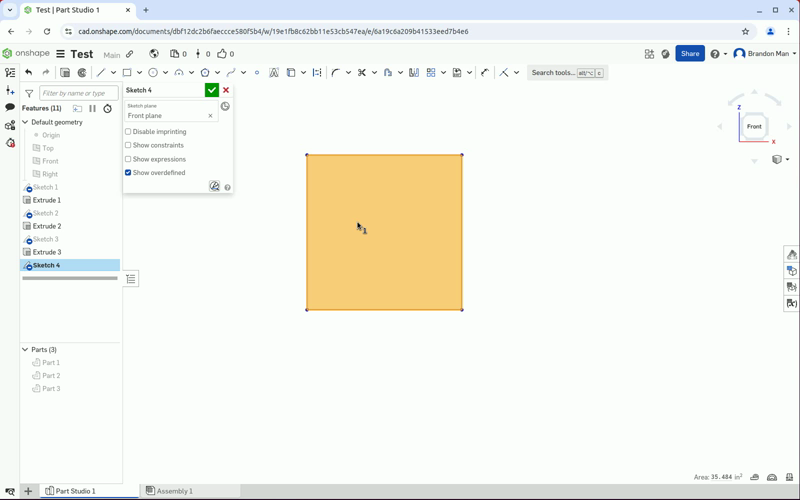
scroll(-6)
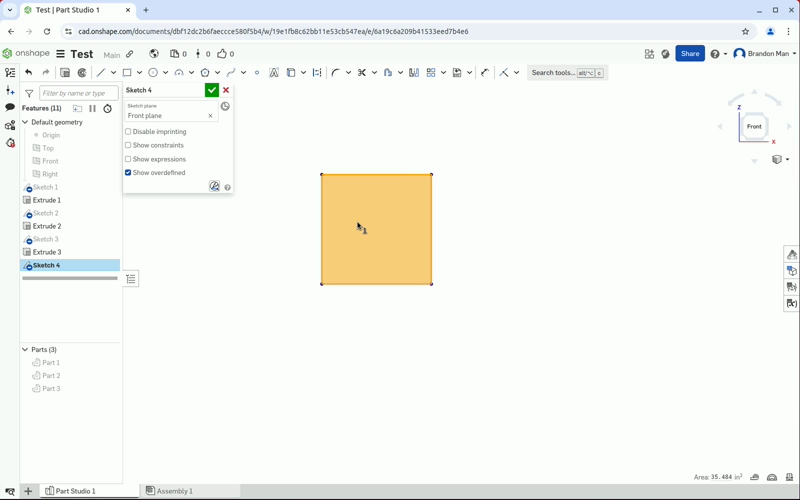
scroll(-6)
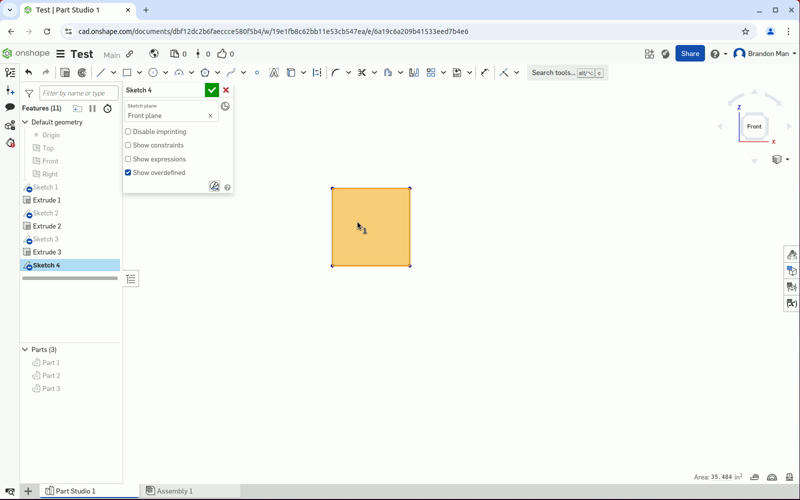
scroll(-6)
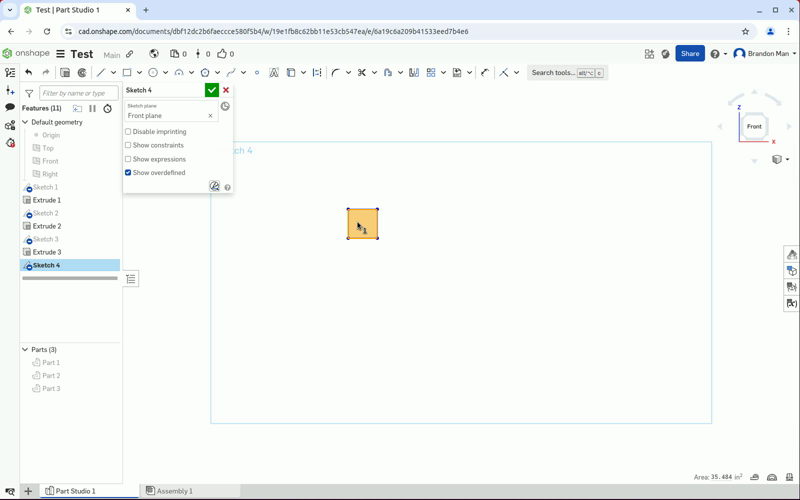
mouse_move(73, 352)
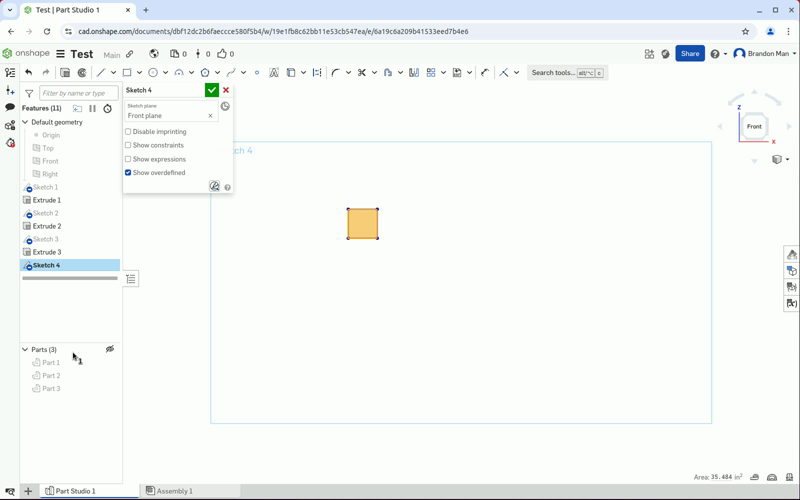
key(shift+y)
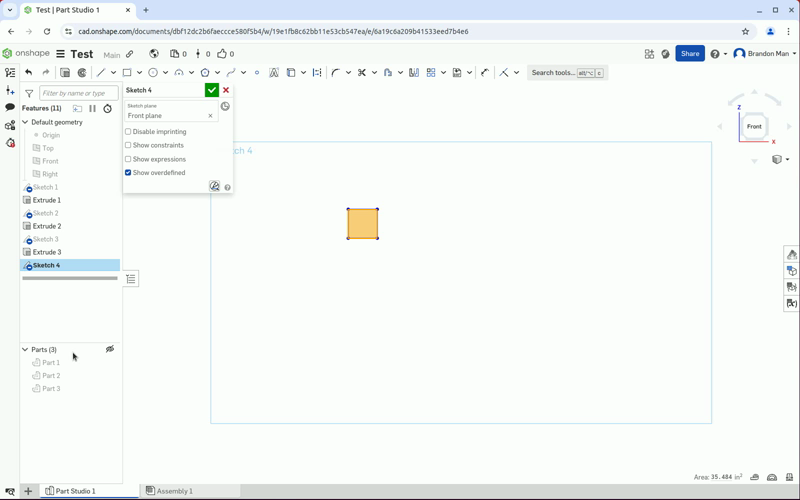
key(shift+e)
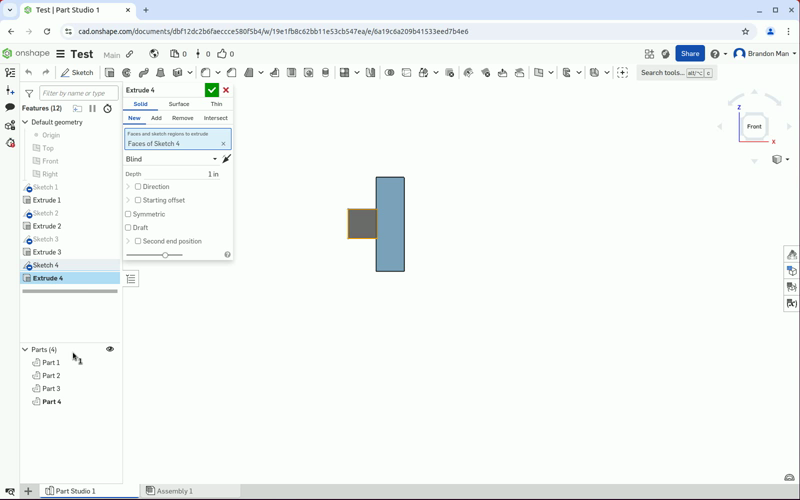
mouse_move(143, 106)
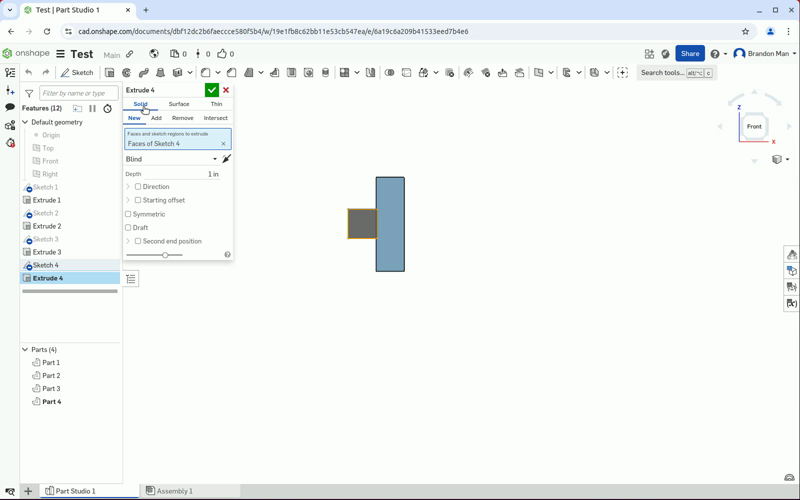
click(143, 106)
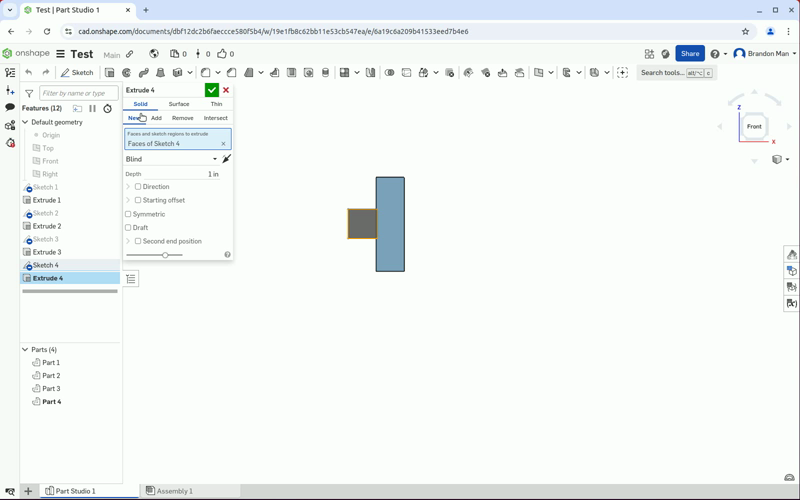
mouse_move(137, 120)
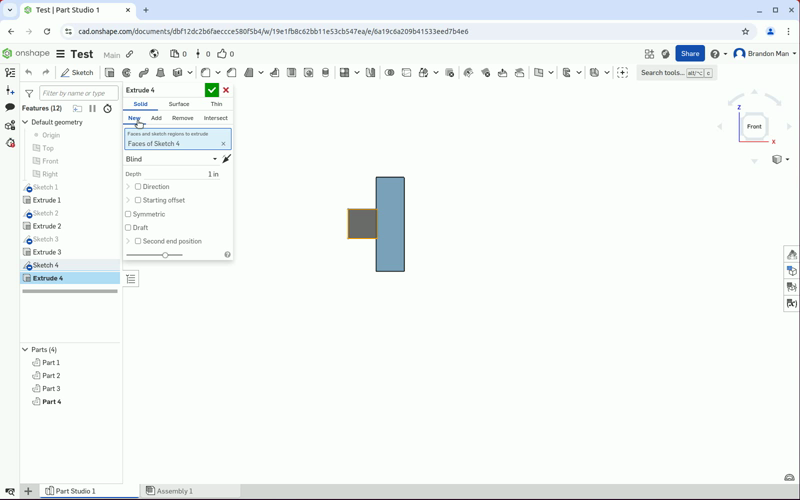
click(137, 120)
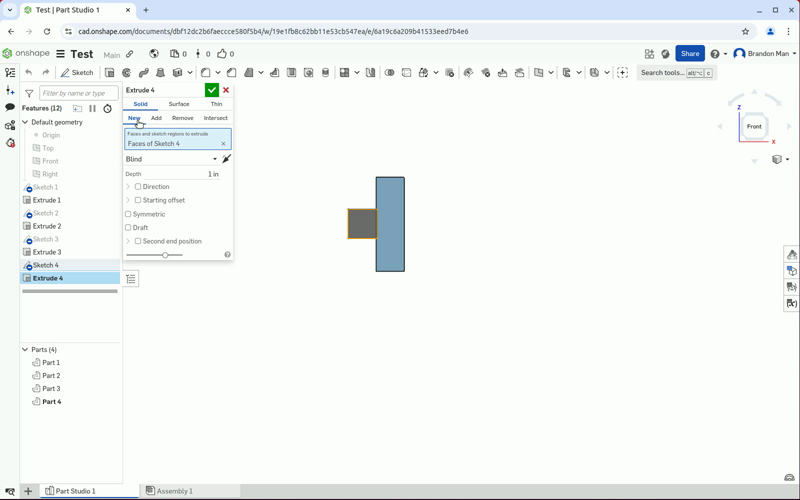
key(tab, 4)
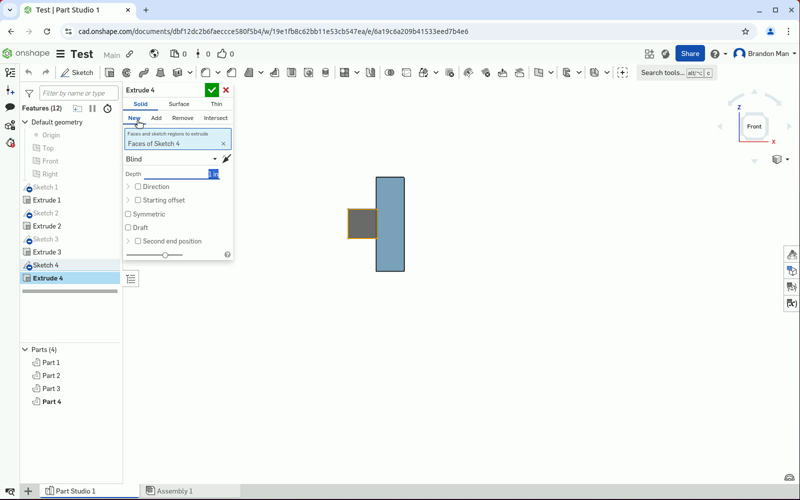
text(7.702)
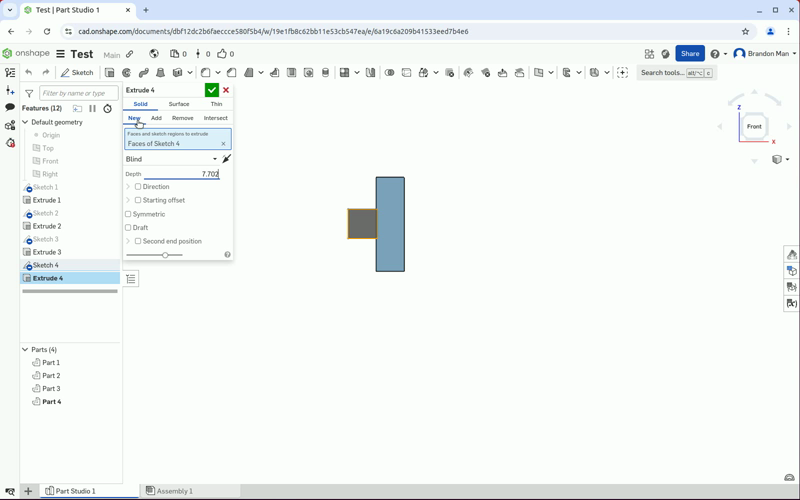
key(tab, 3)
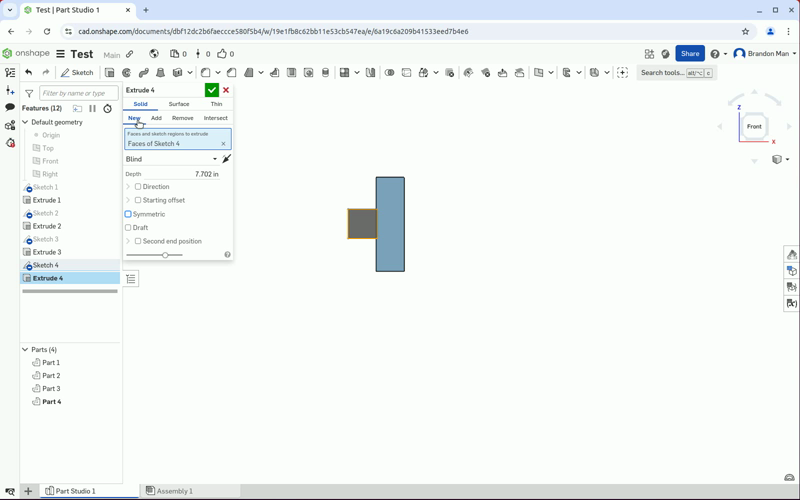
key(space)
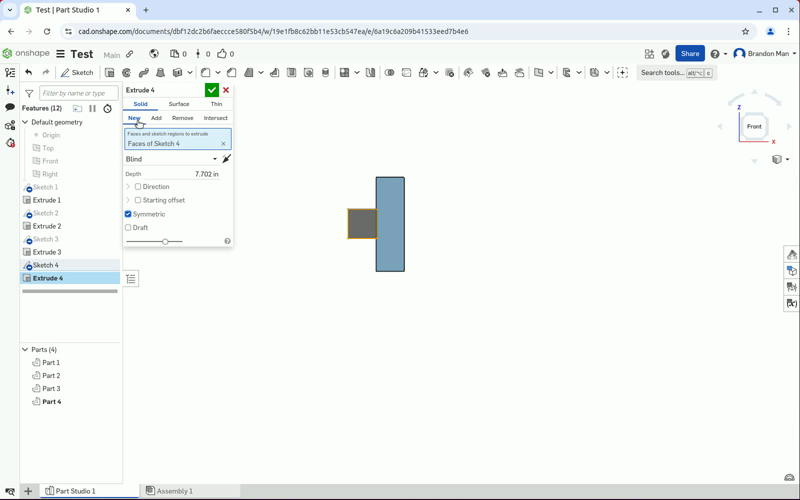
key(enter)
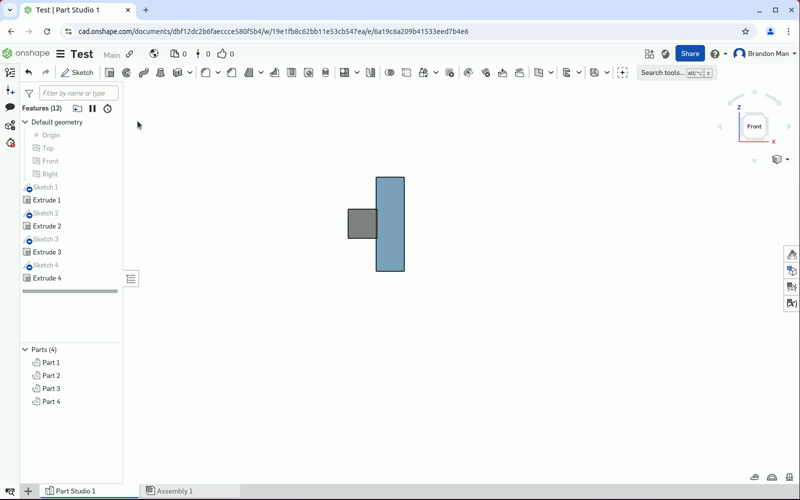
key(shift+h)
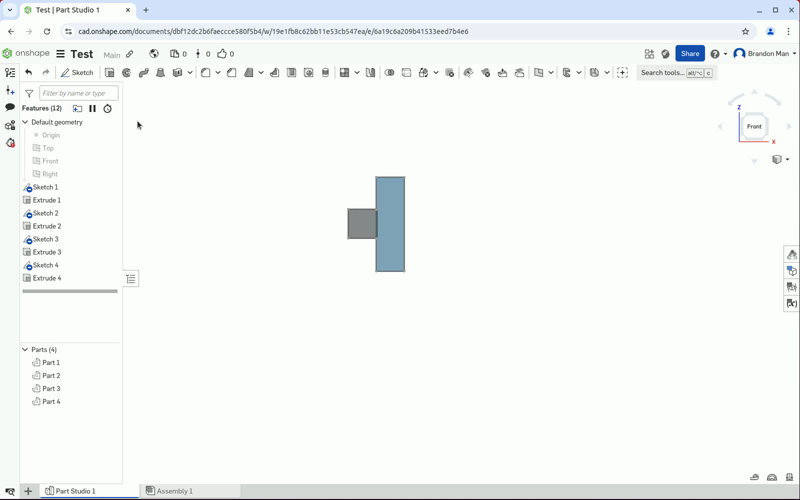
key(shift+h)
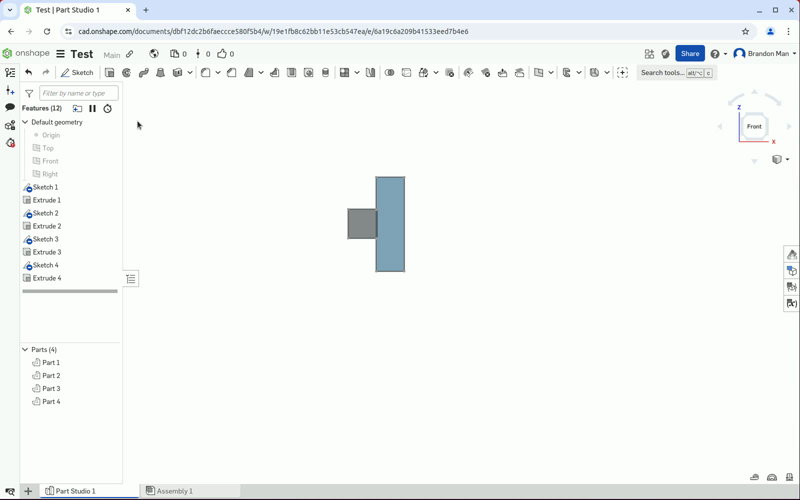
key(shift+7)
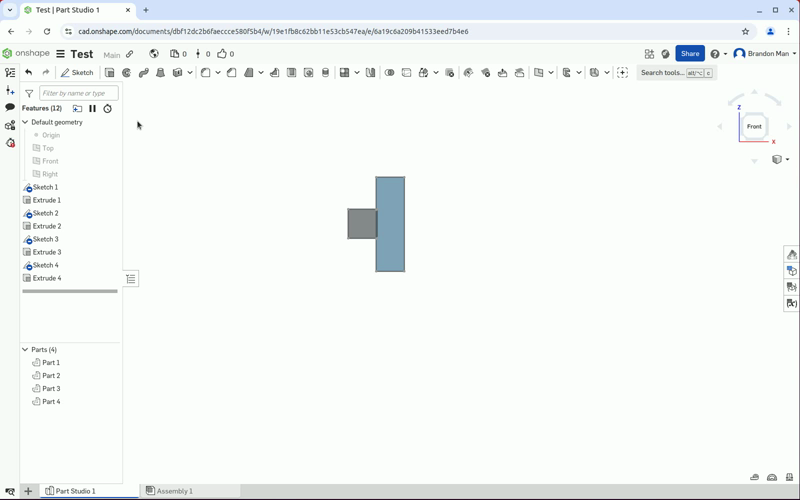
key(left, 2)
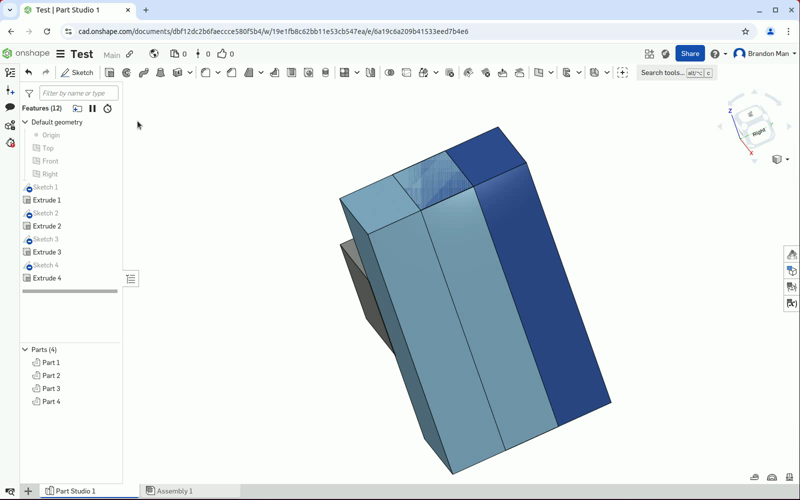
key(down, 2)
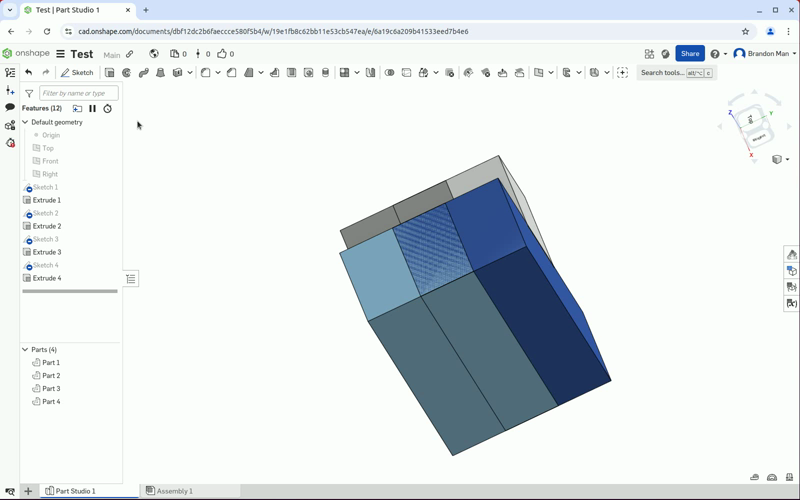
key(up, 2)
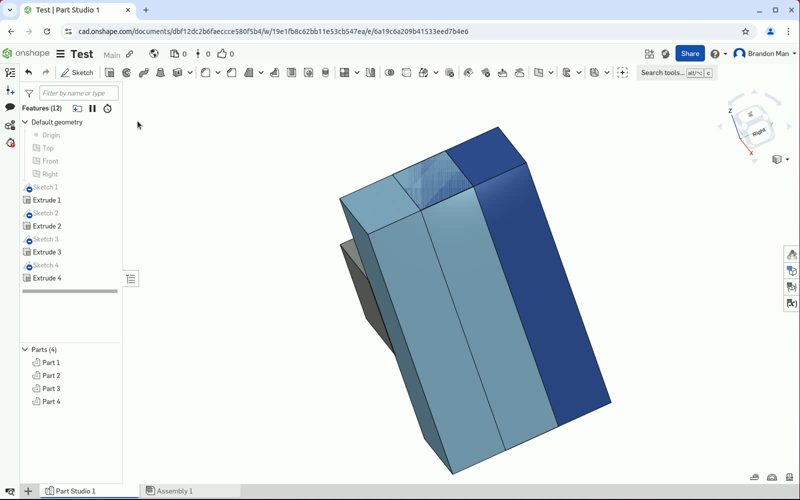
key(right, 2)
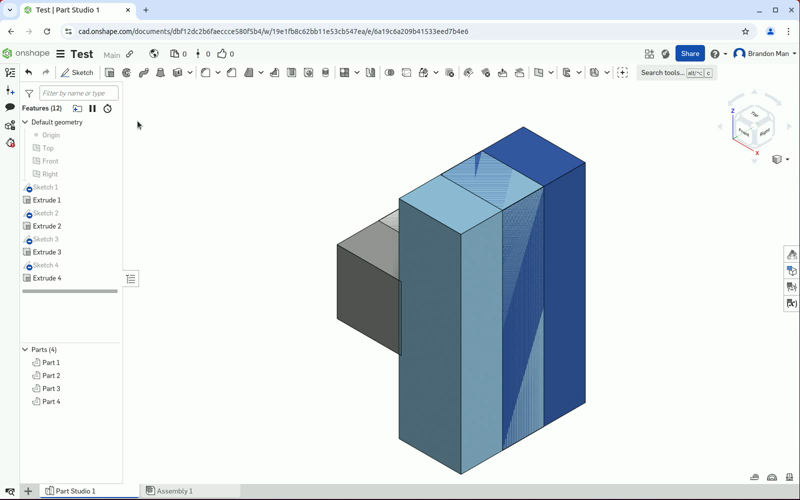
mouse_move(73, 189)
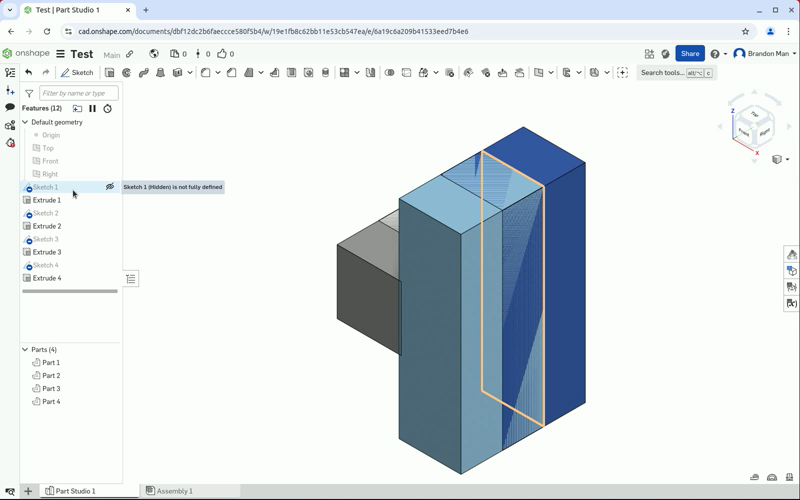
click(73, 189)